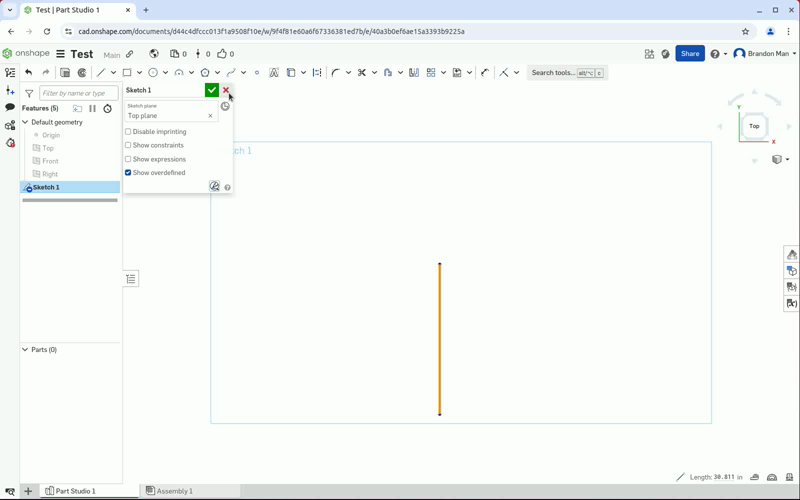
key(shift+h)
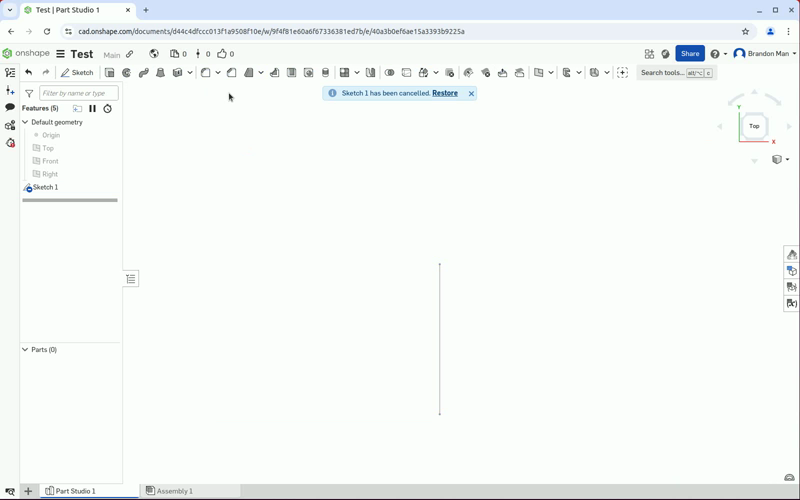
key(shift+s)
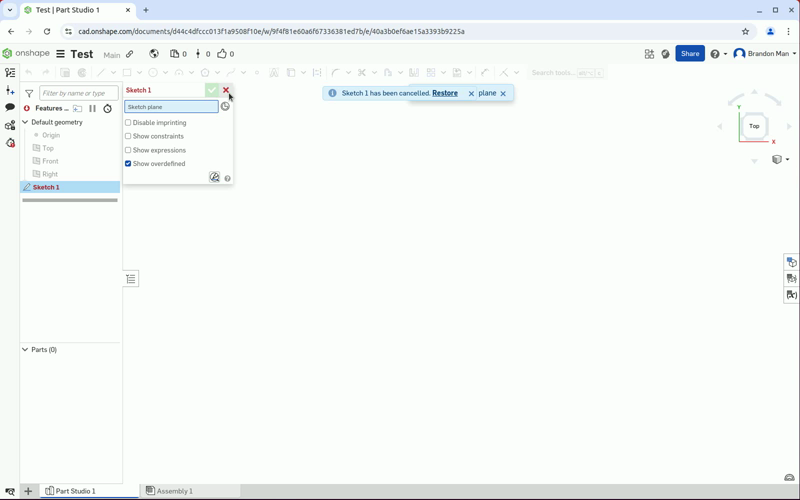
mouse_move(73, 150)
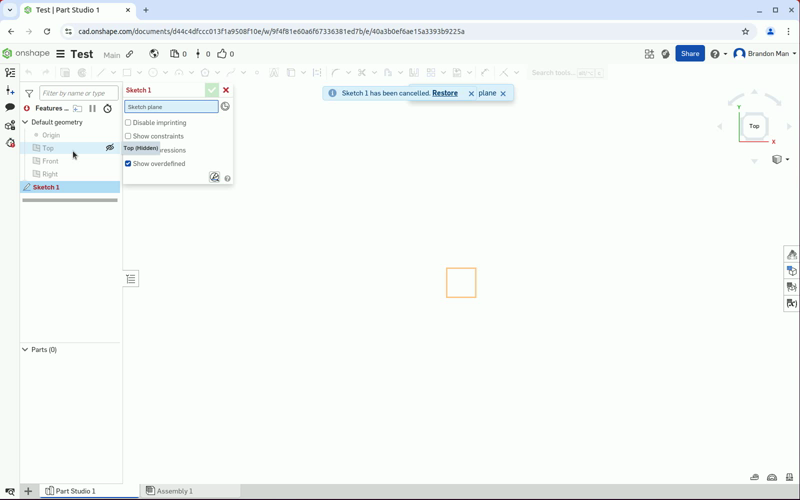
click(73, 150)
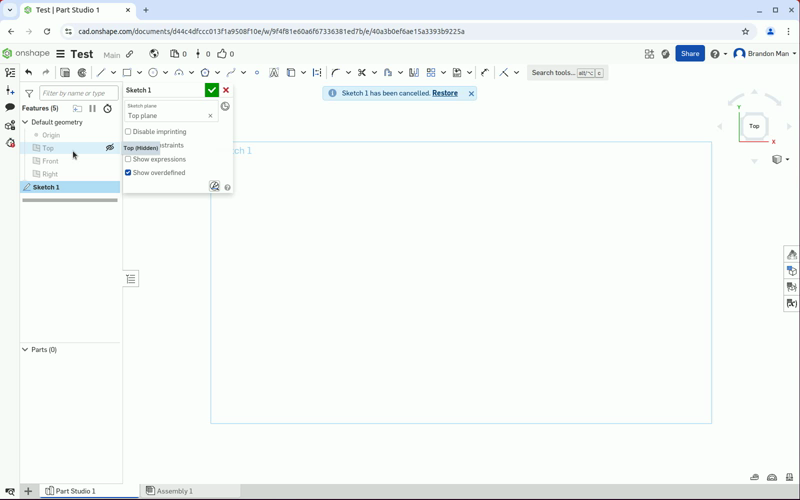
mouse_move(73, 352)
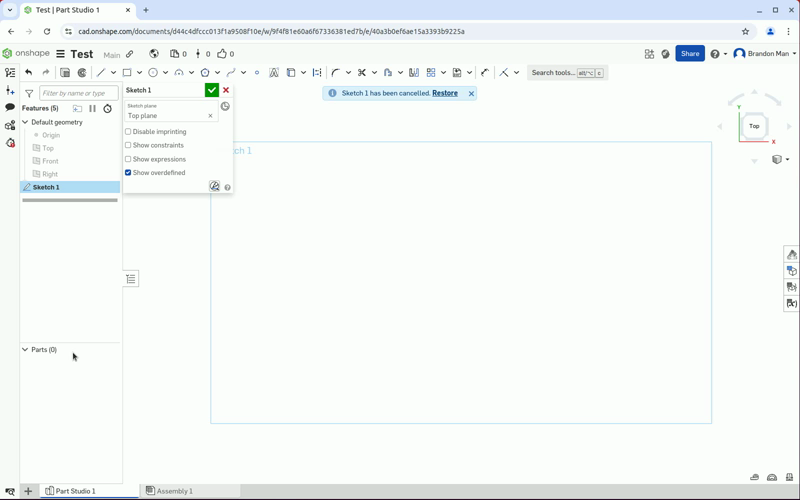
key(y)
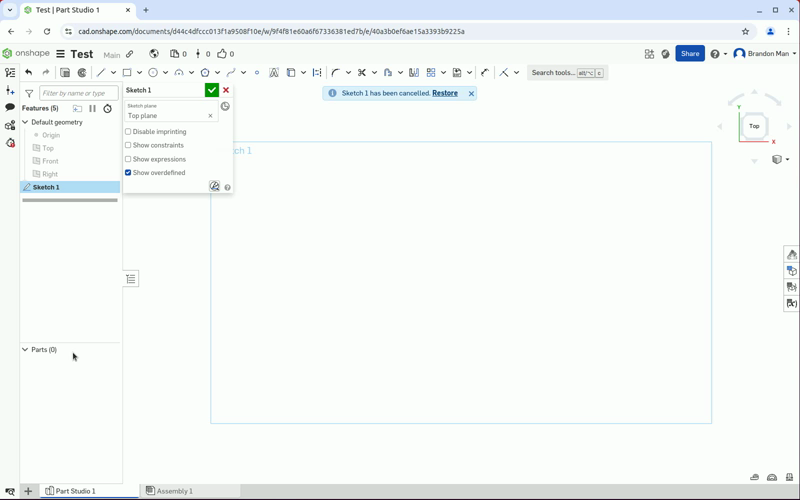
key(l)
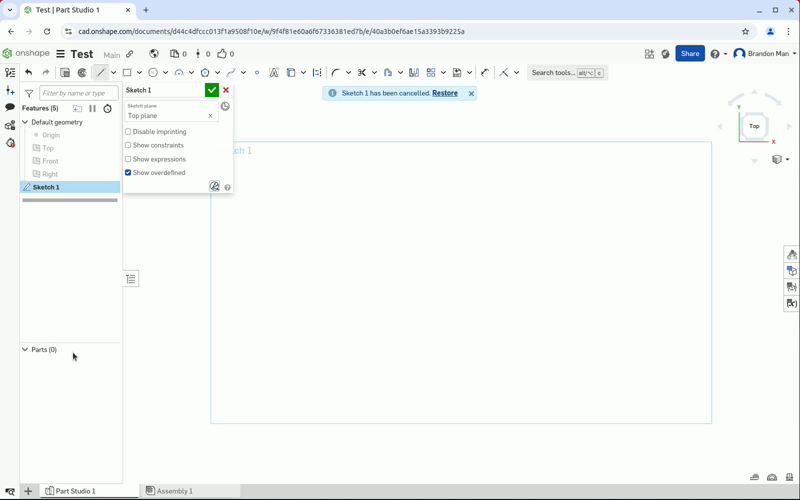
key_down(shift)
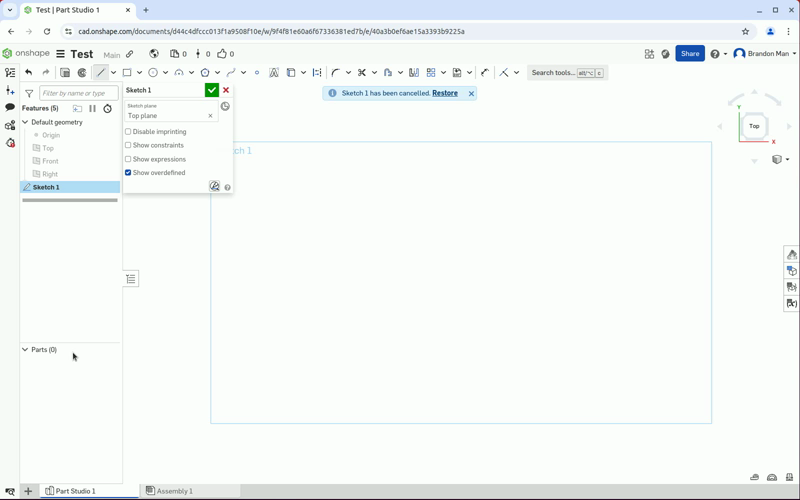
mouse_move(348, 313)
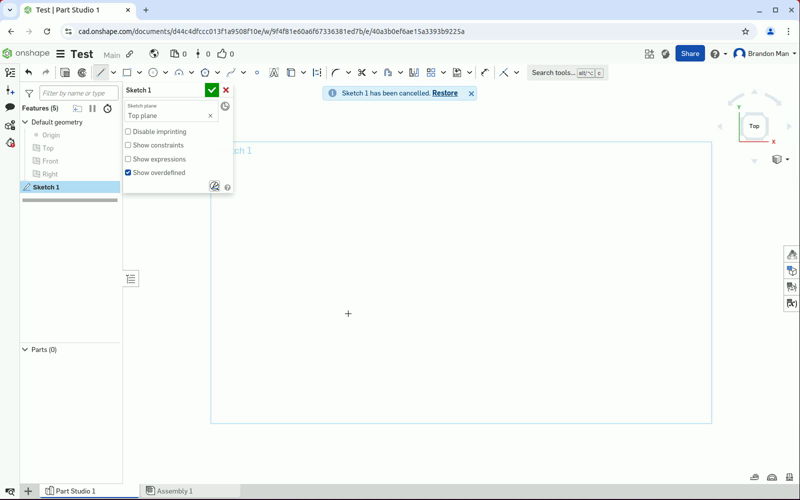
click(348, 313)
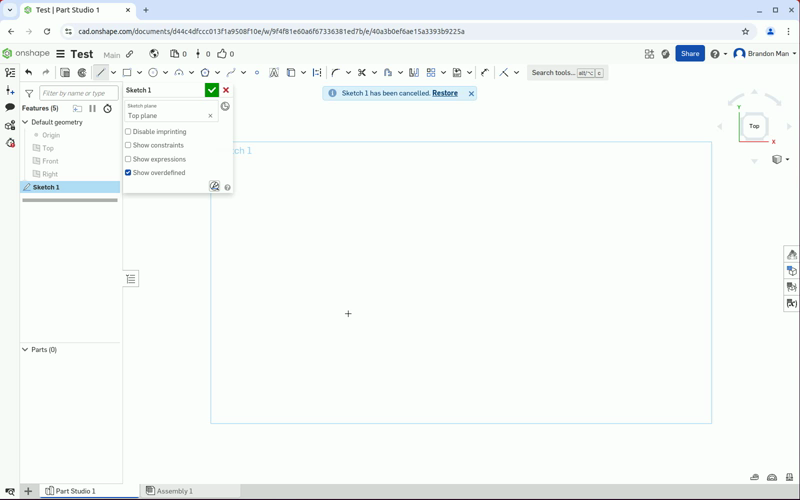
key_up(shift)
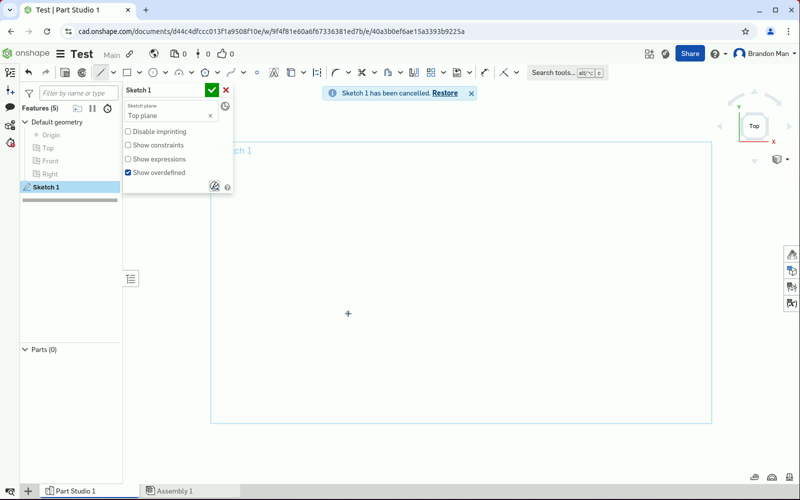
key_down(shift)
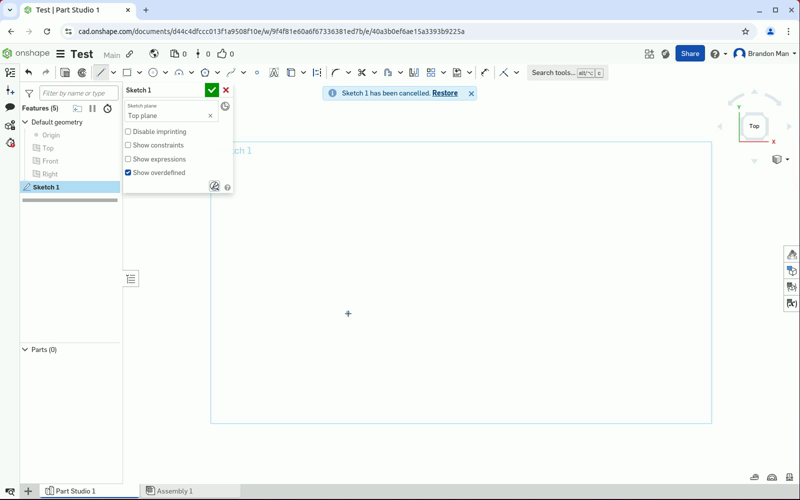
mouse_move(460, 313)
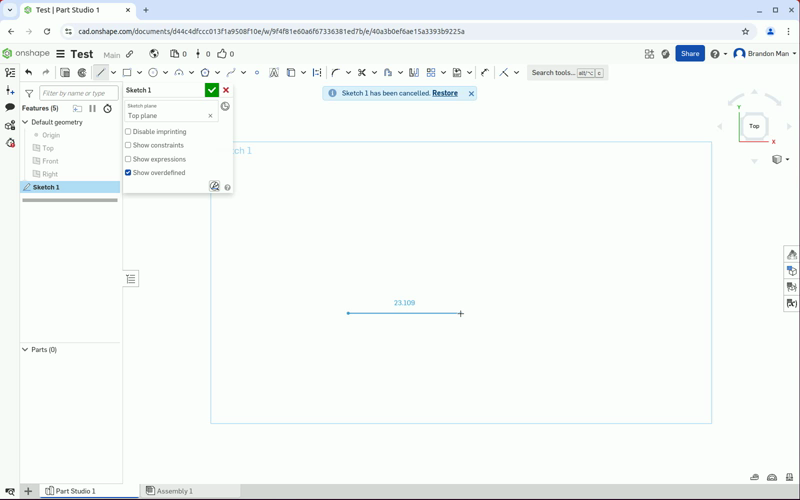
click(460, 313)
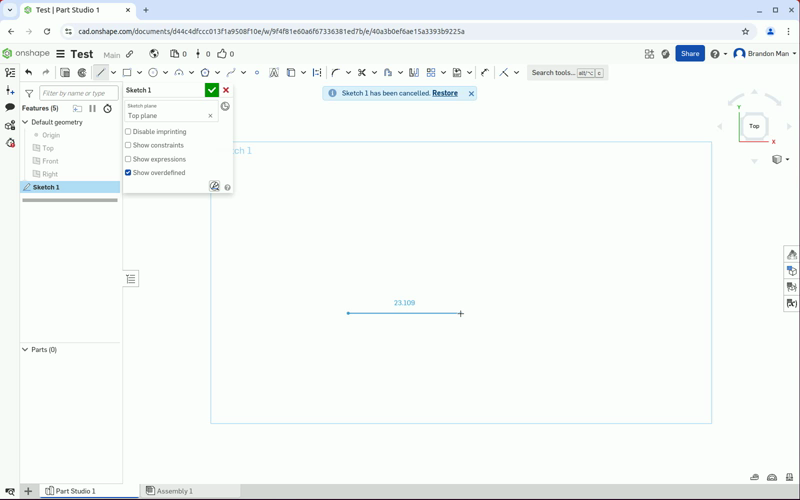
key_up(shift)
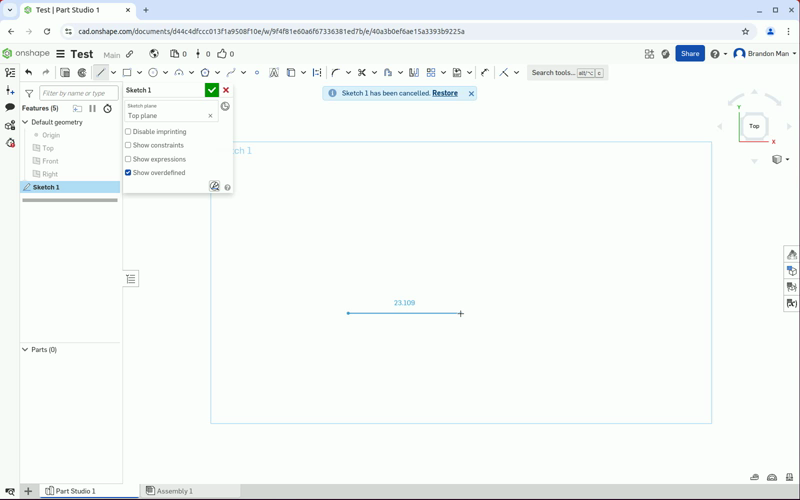
key_down(shift)
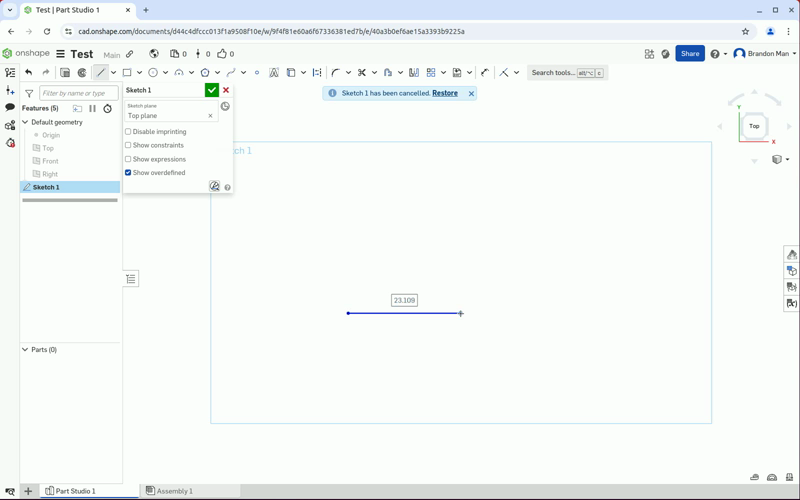
mouse_move(490, 313)
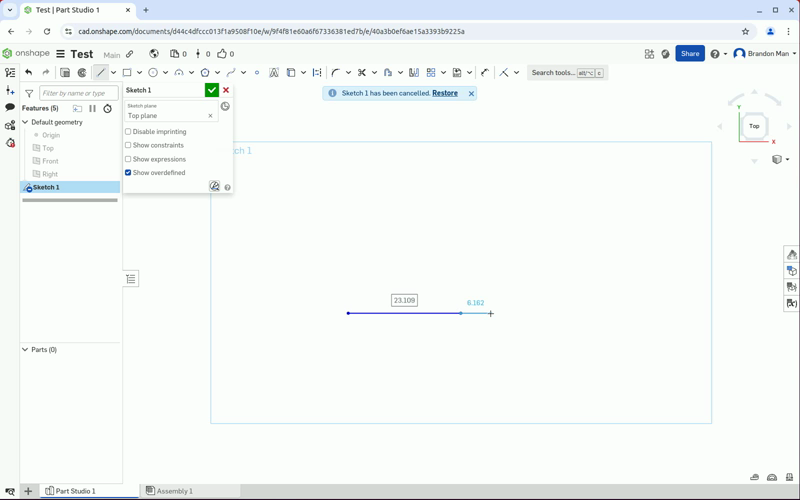
mouse_move(460, 283)
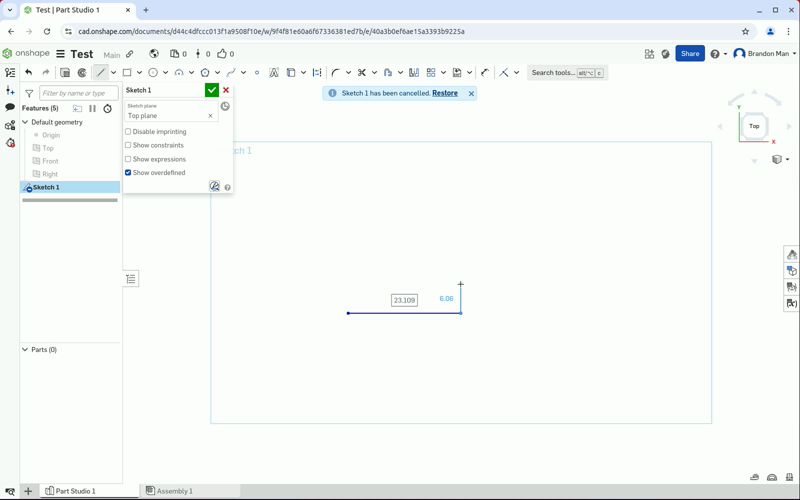
click(460, 283)
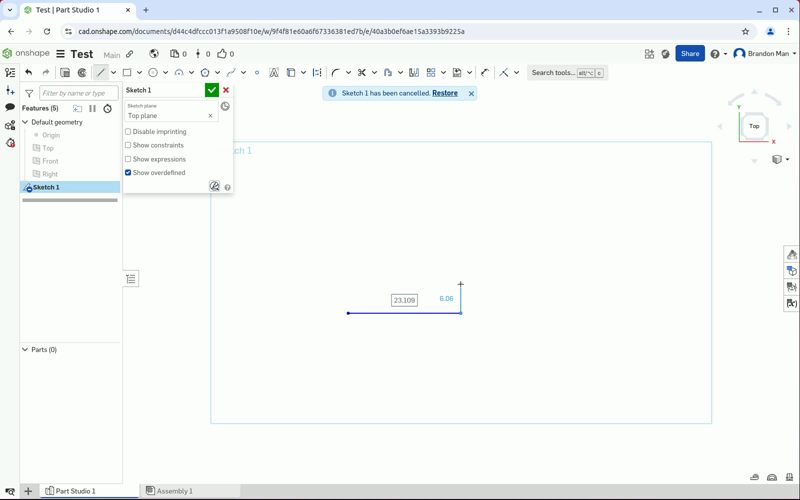
key_up(shift)
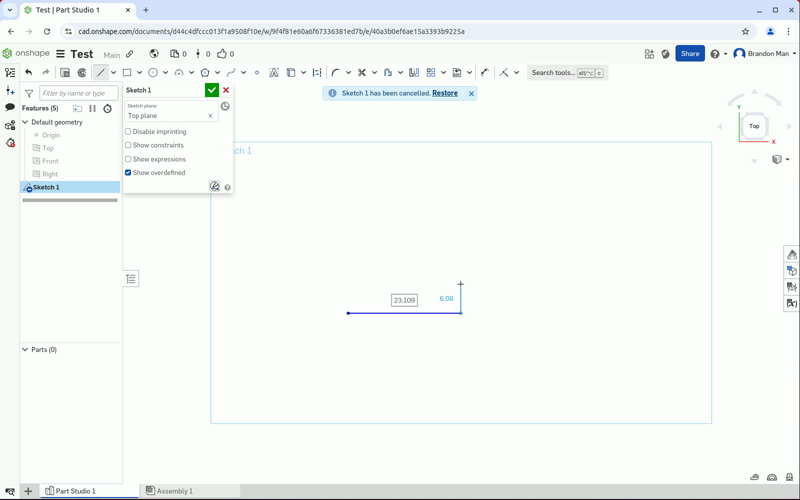
key_down(shift)
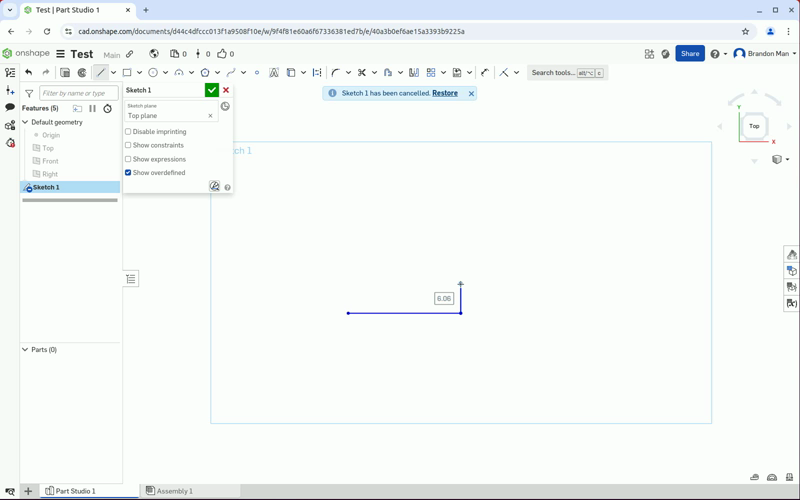
mouse_move(348, 283)
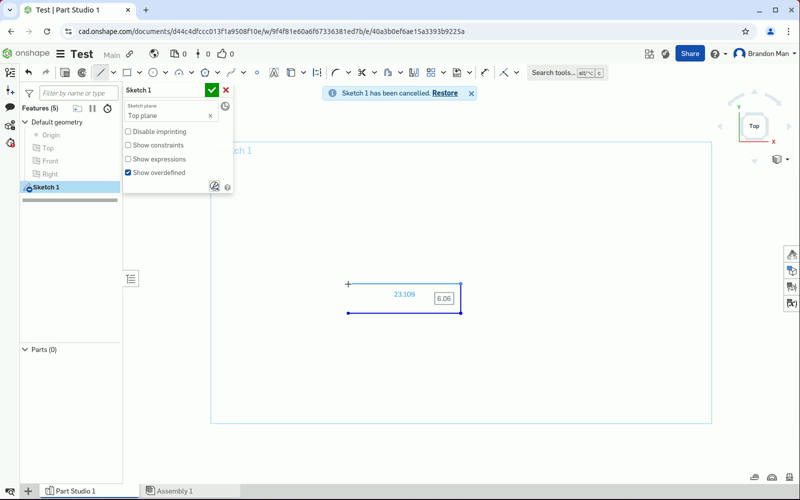
click(348, 283)
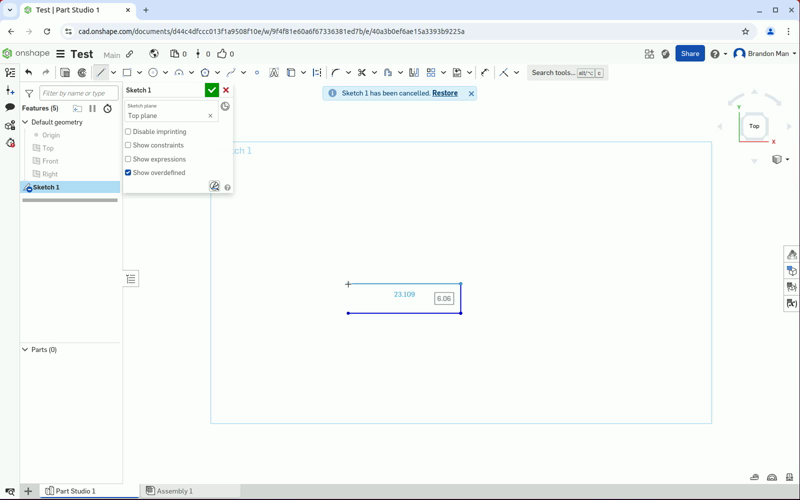
key_up(shift)
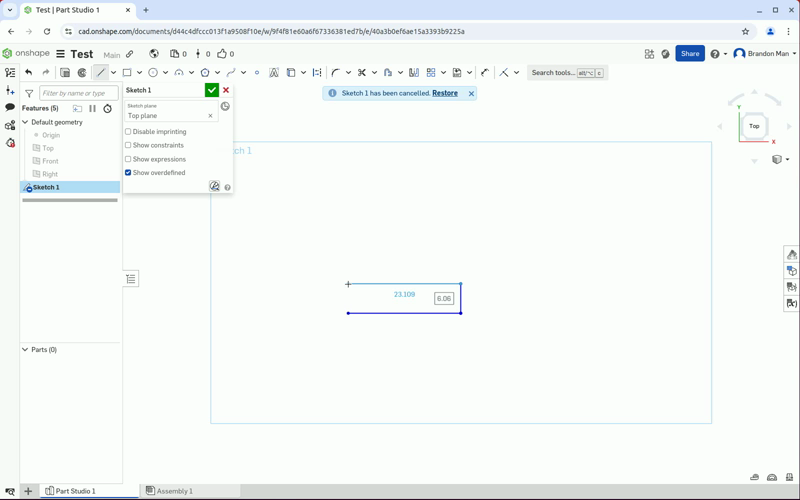
mouse_move(378, 283)
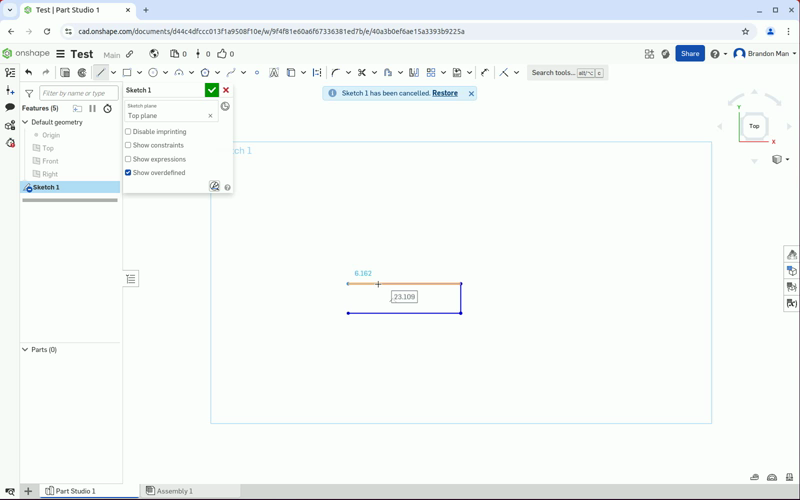
key_down(shift)
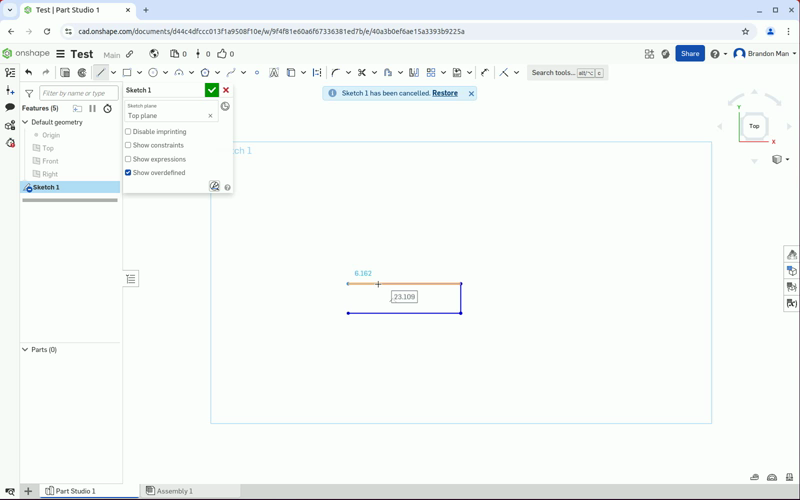
mouse_move(348, 313)
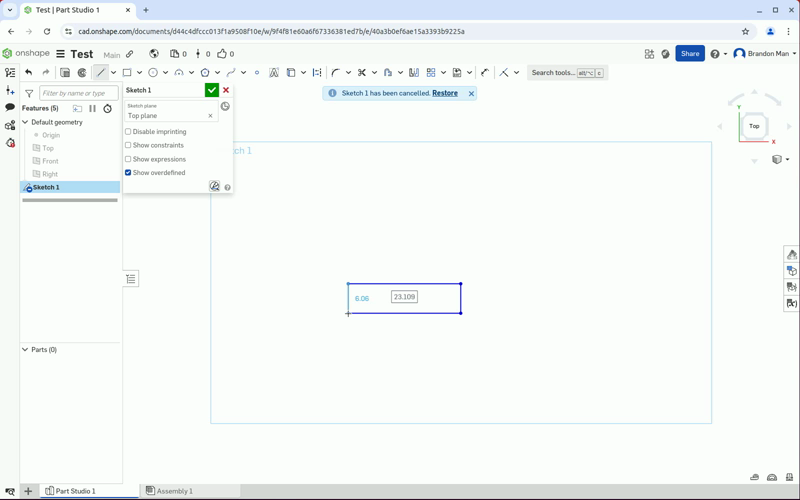
key_up(shift)
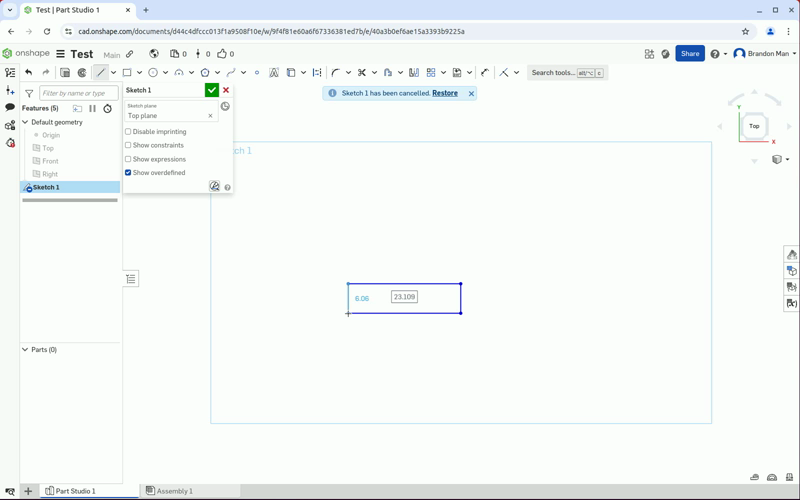
click(348, 313)
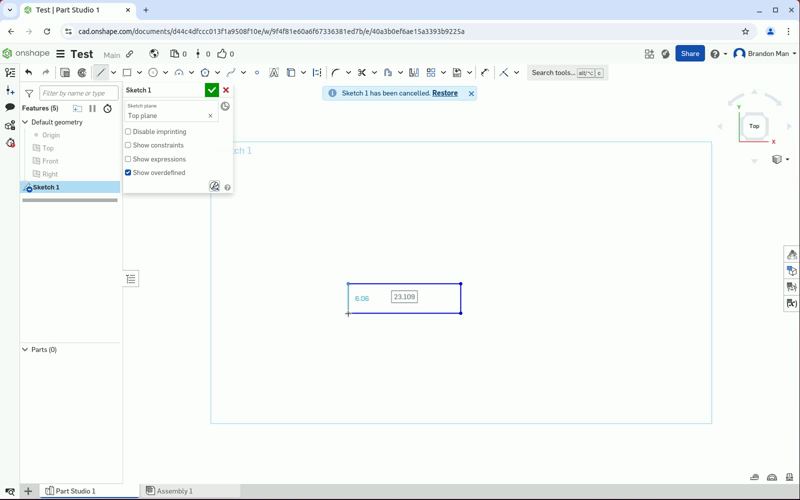
key(esc)
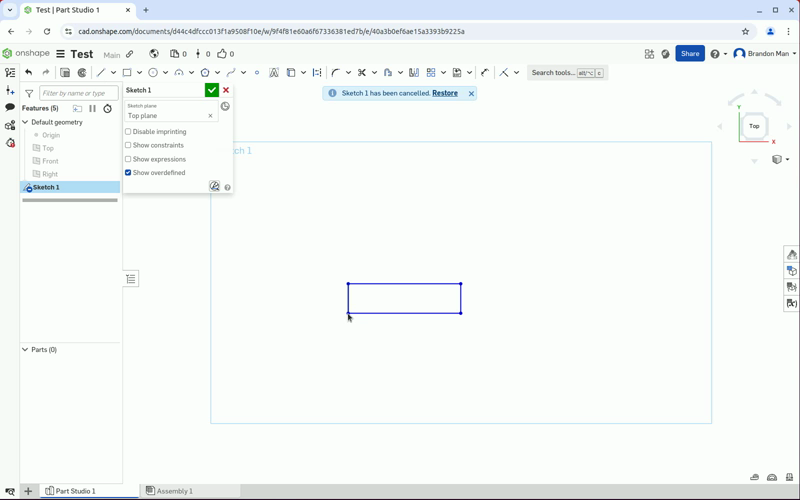
key(l)
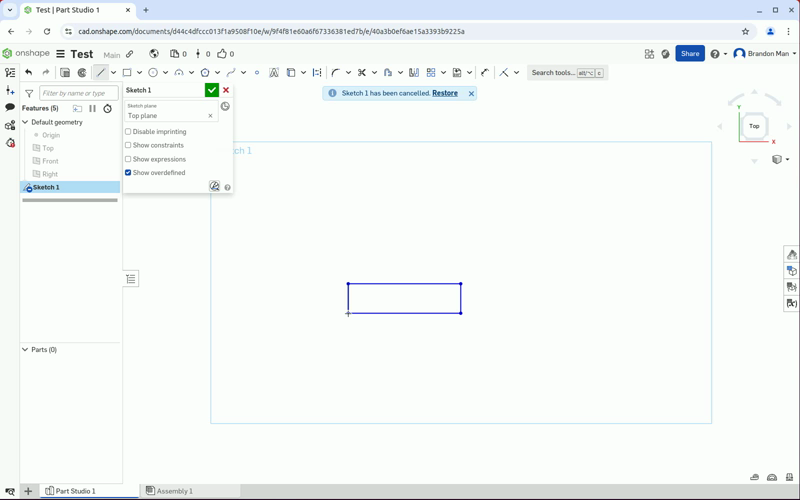
key_down(shift)
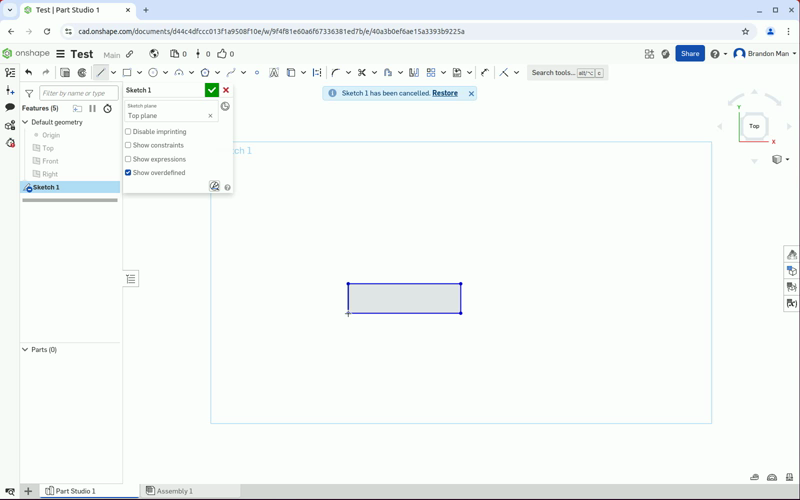
mouse_move(354, 307)
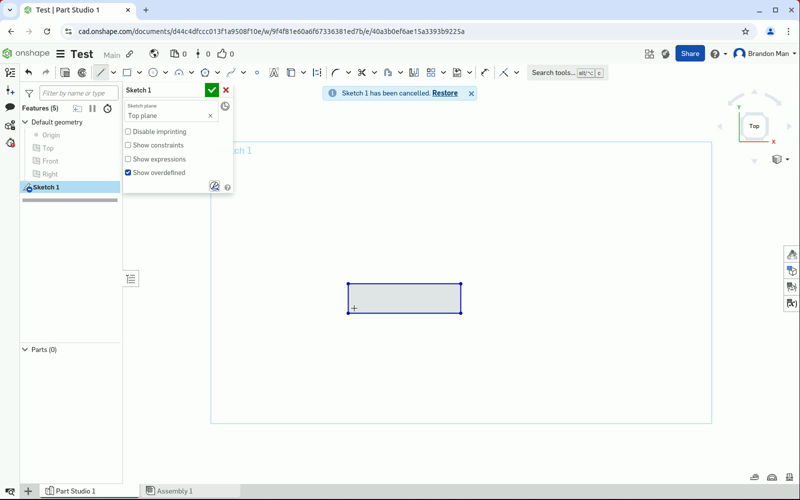
click(354, 307)
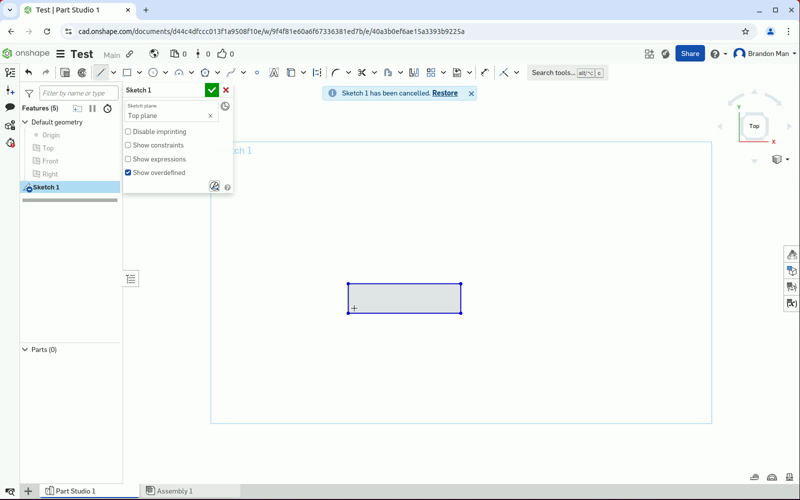
key_up(shift)
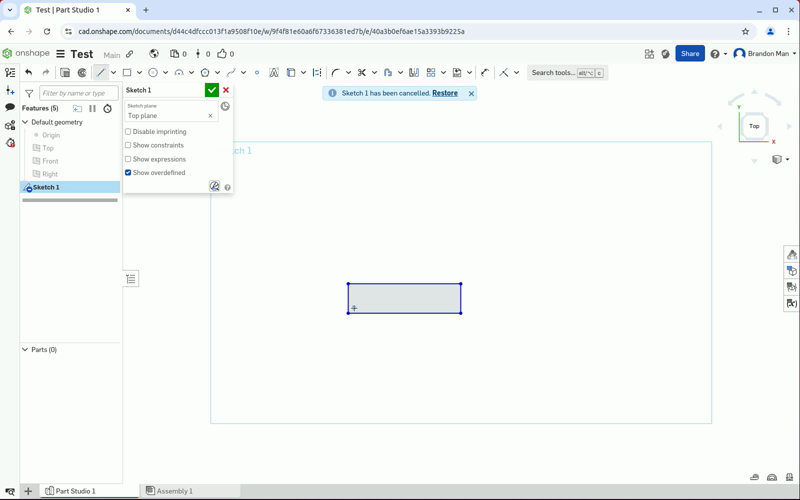
key_down(shift)
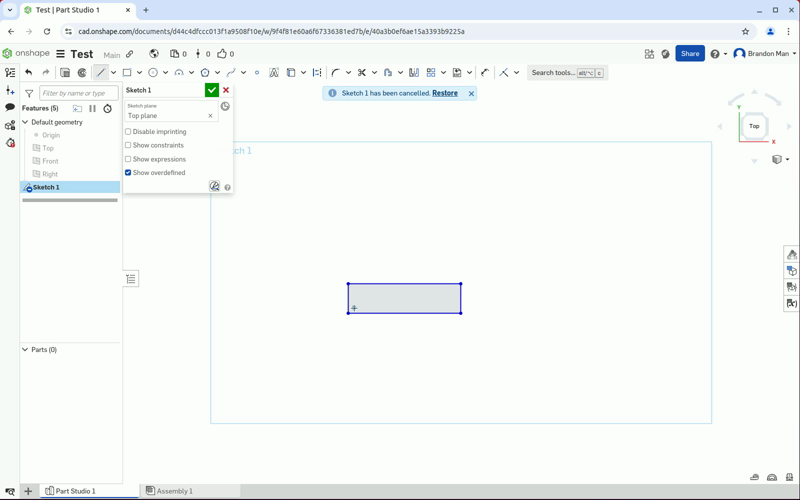
mouse_move(384, 307)
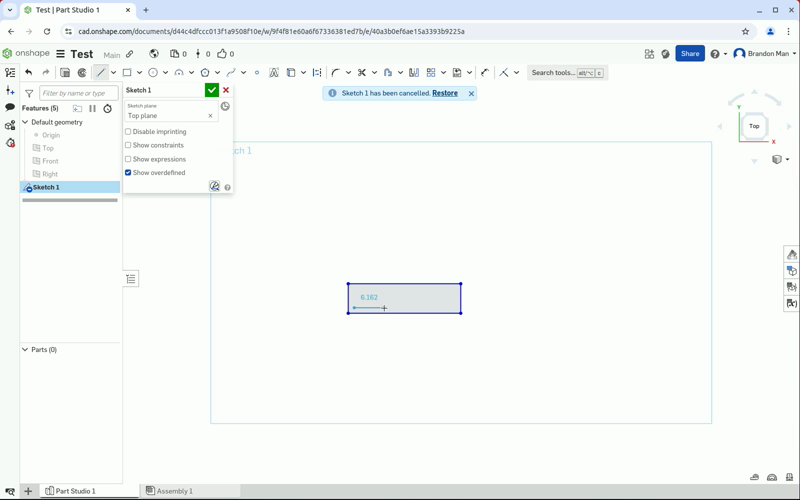
mouse_move(381, 307)
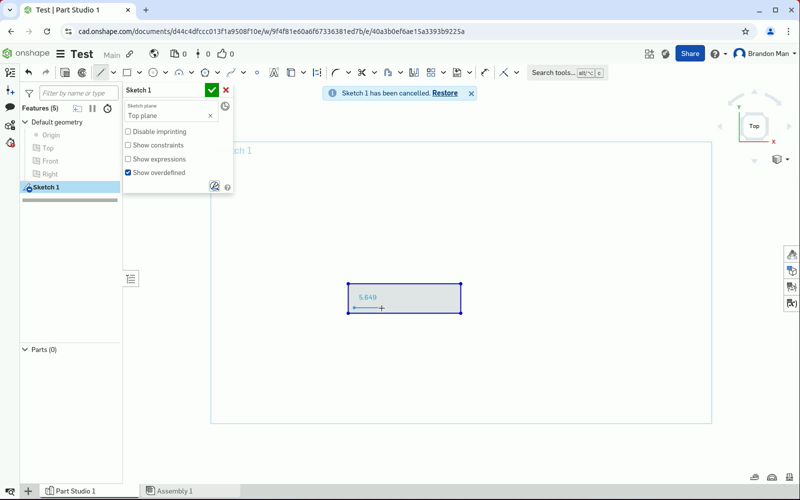
click(381, 307)
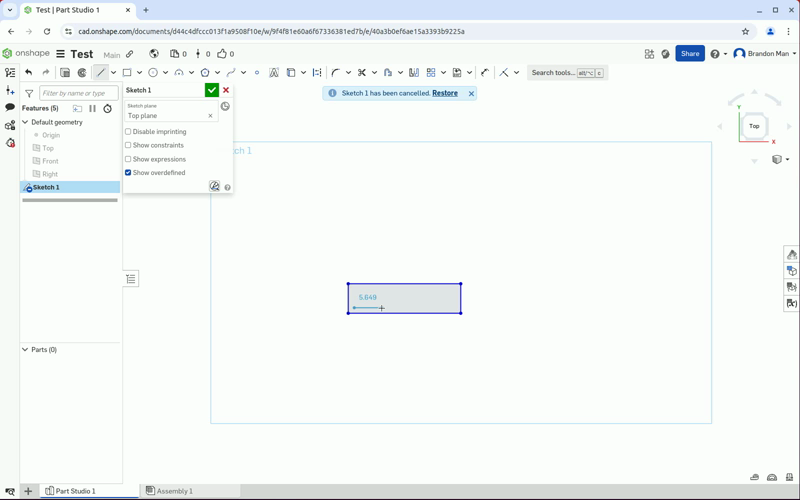
key_up(shift)
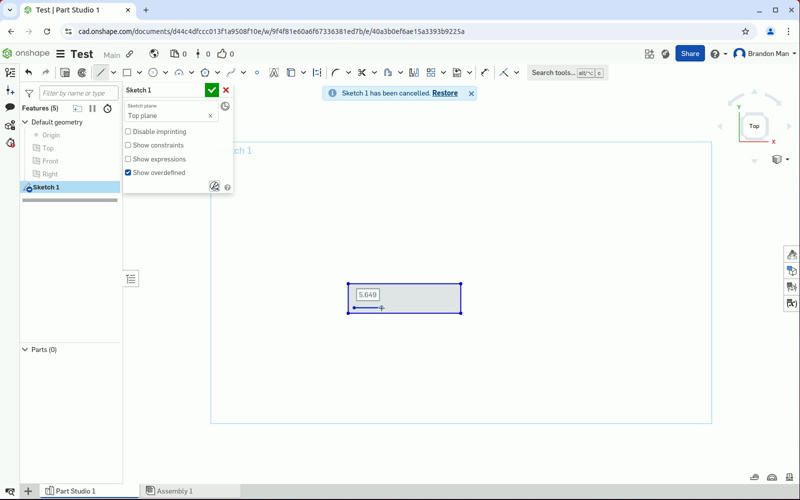
key_down(shift)
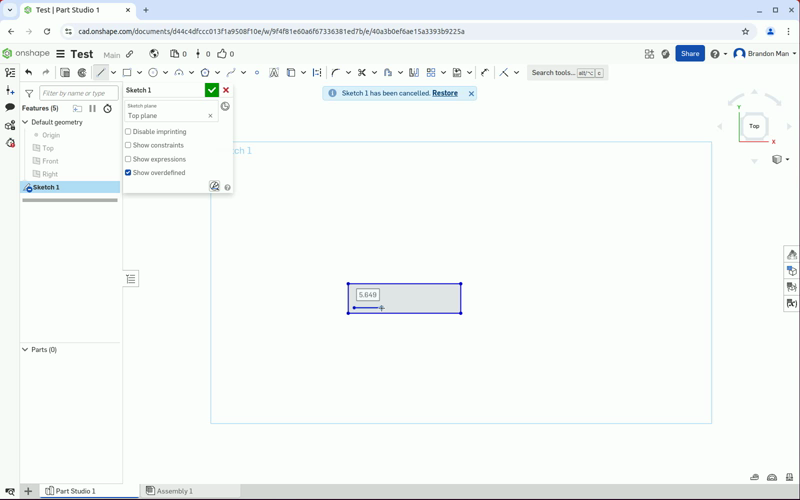
mouse_move(411, 307)
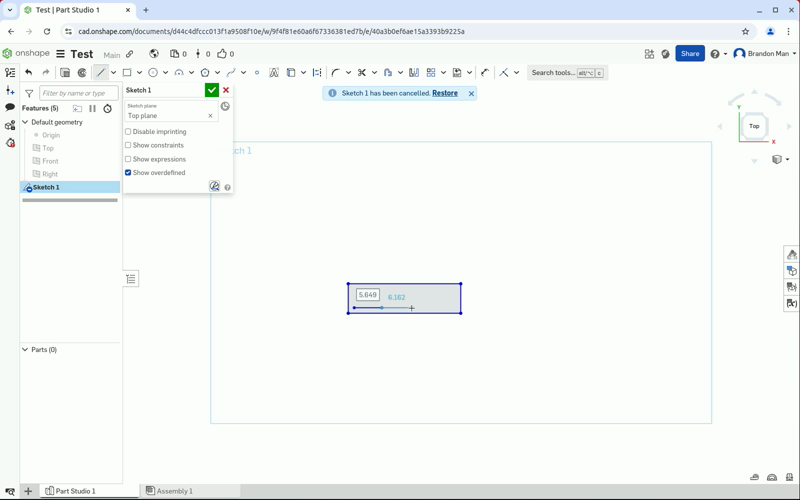
mouse_move(381, 302)
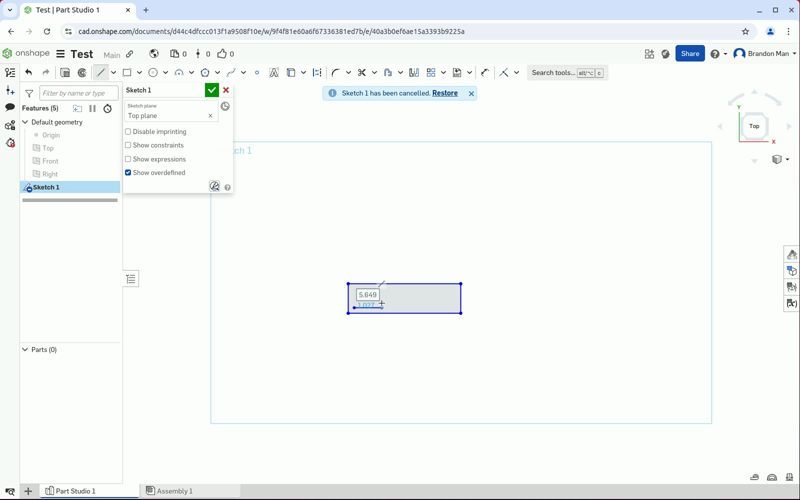
scroll(6)
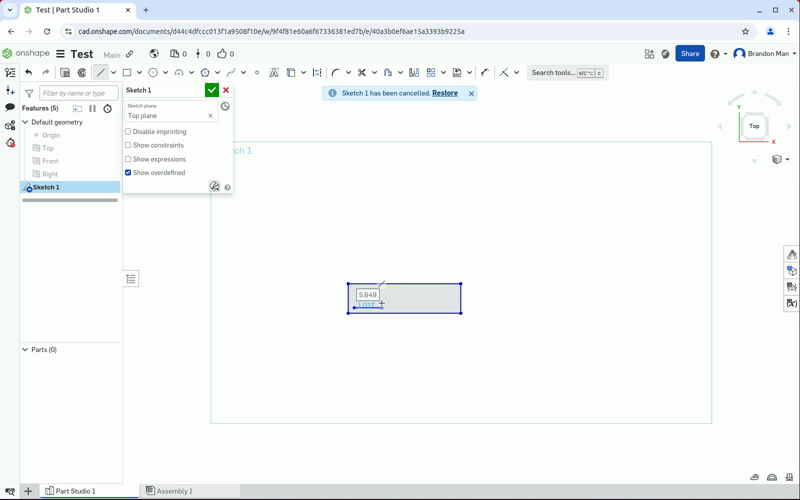
scroll(6)
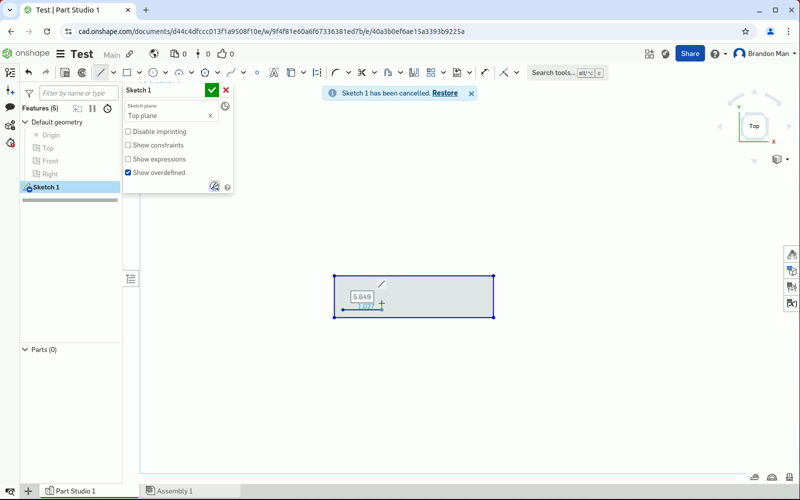
scroll(6)
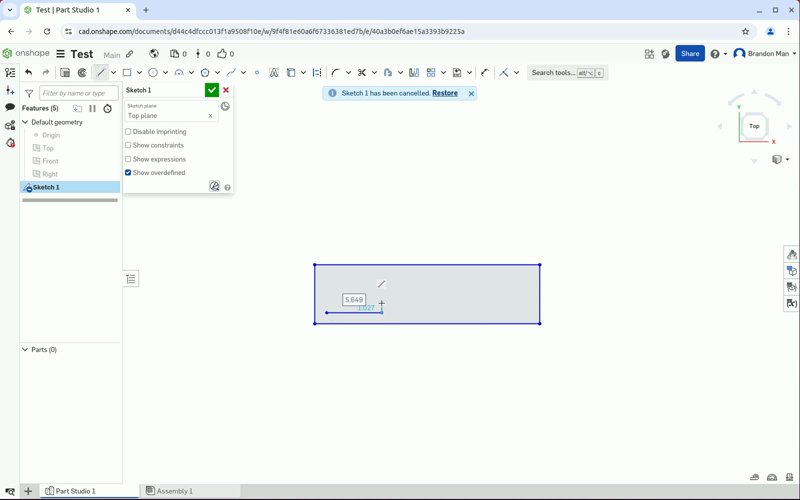
scroll(6)
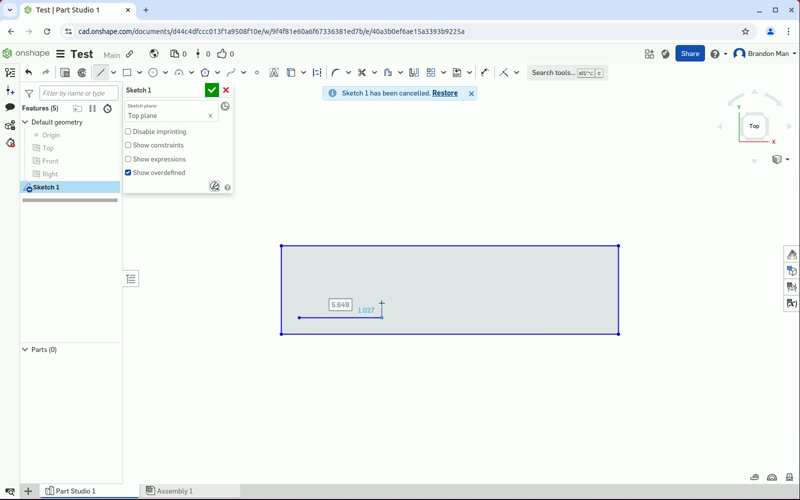
scroll(6)
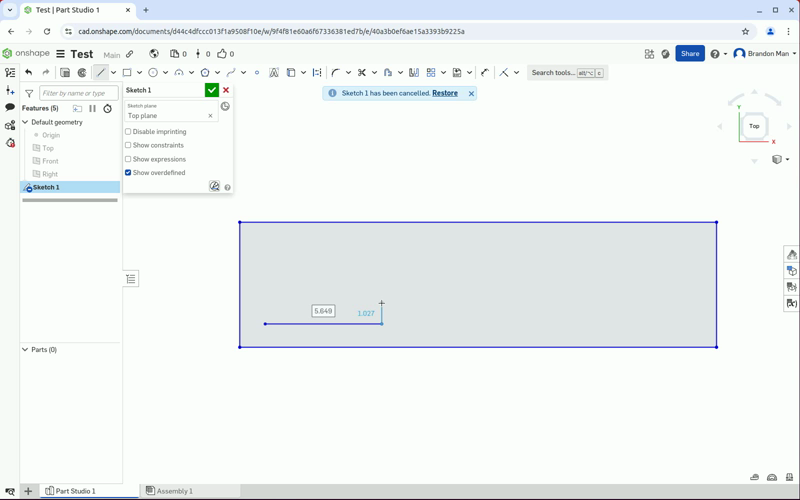
scroll(6)
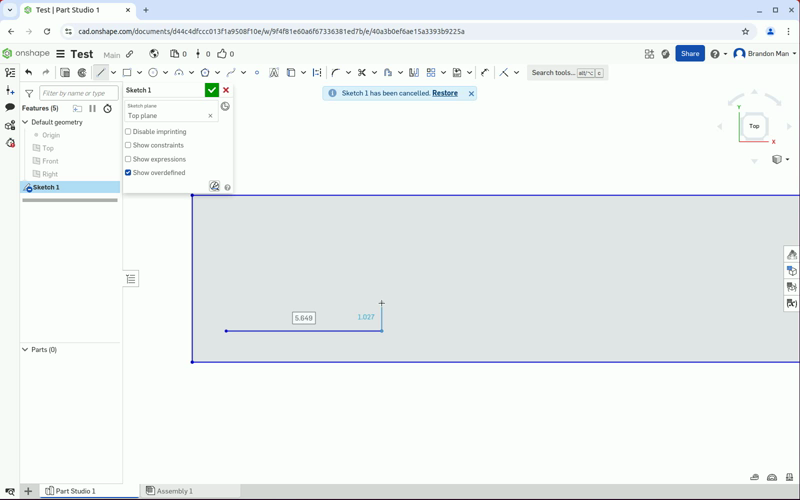
scroll(6)
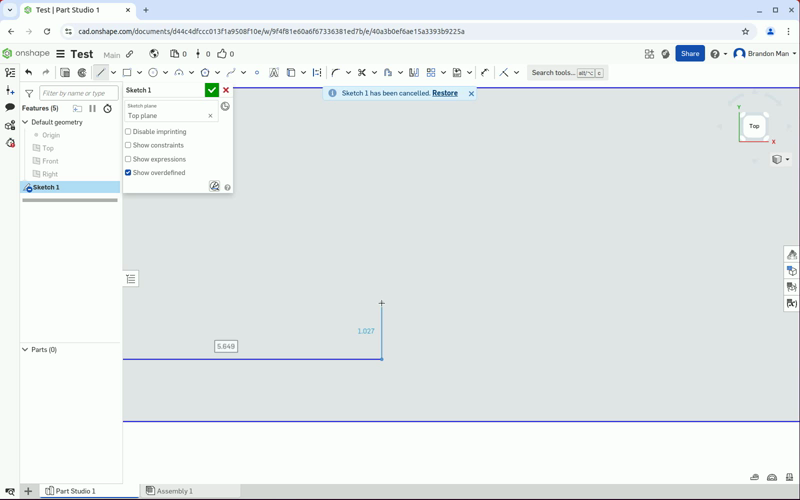
click(381, 302)
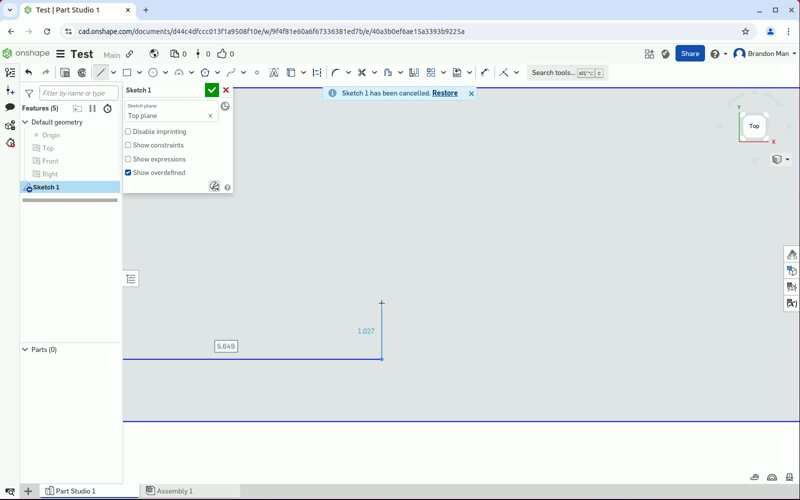
scroll(-6)
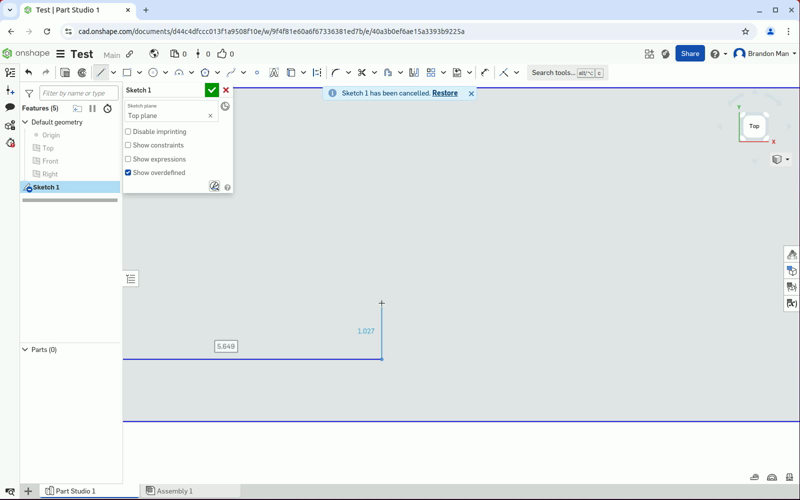
scroll(-6)
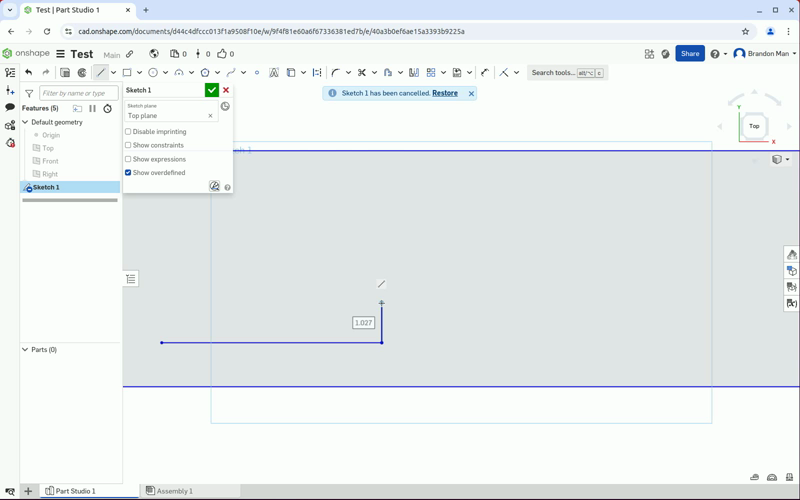
scroll(-6)
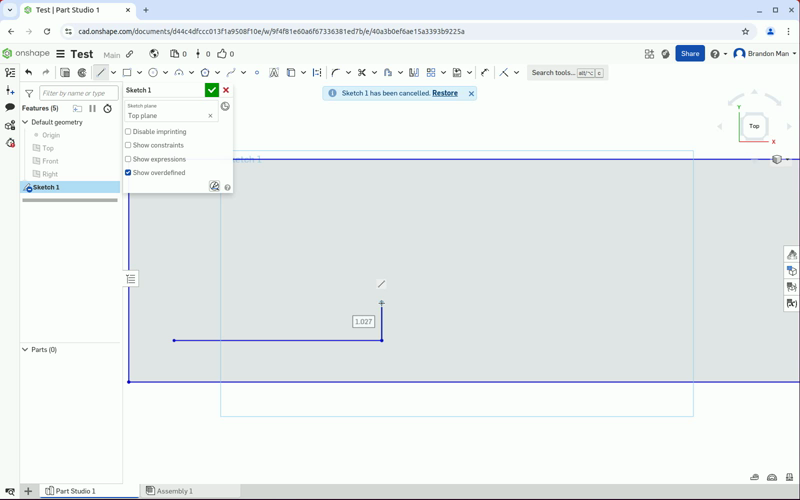
scroll(-6)
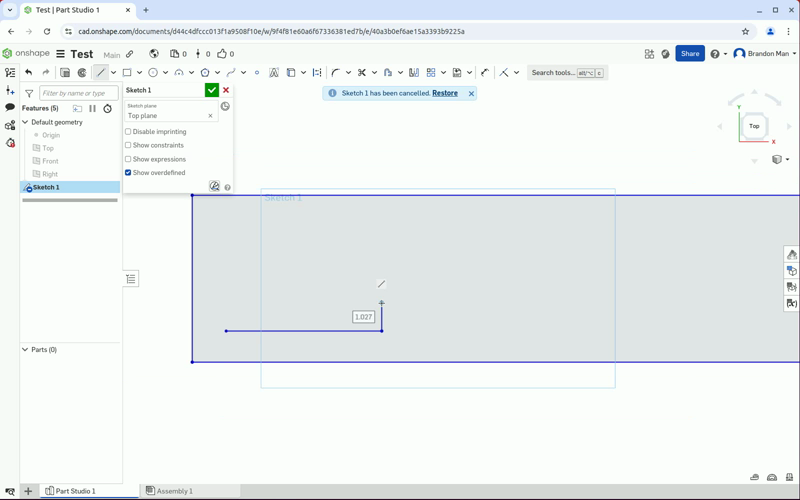
scroll(-6)
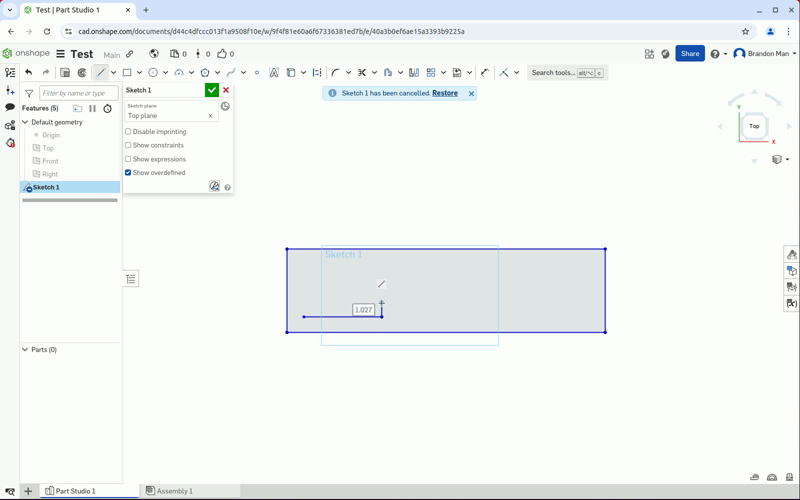
scroll(-6)
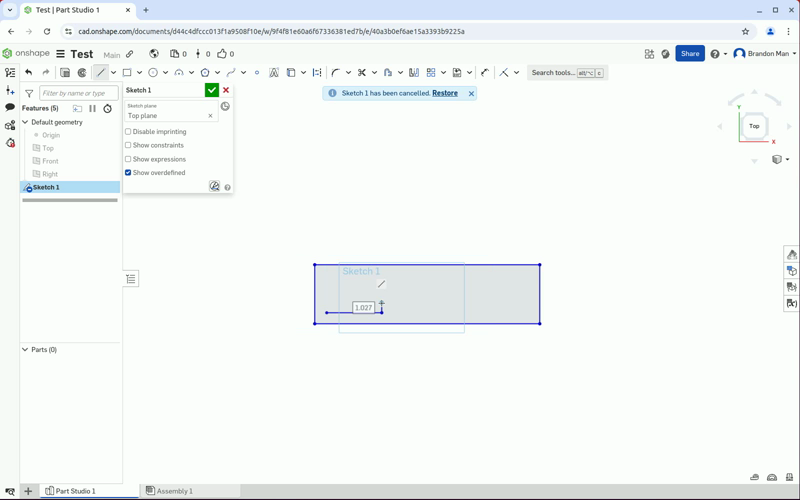
scroll(-6)
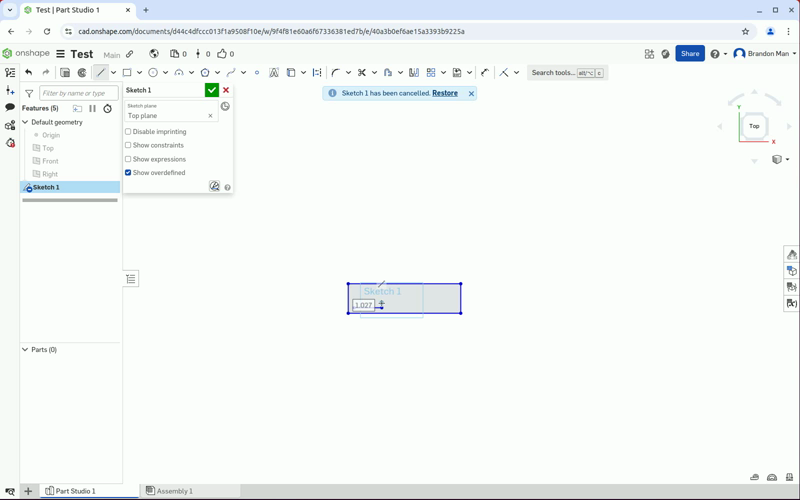
key_up(shift)
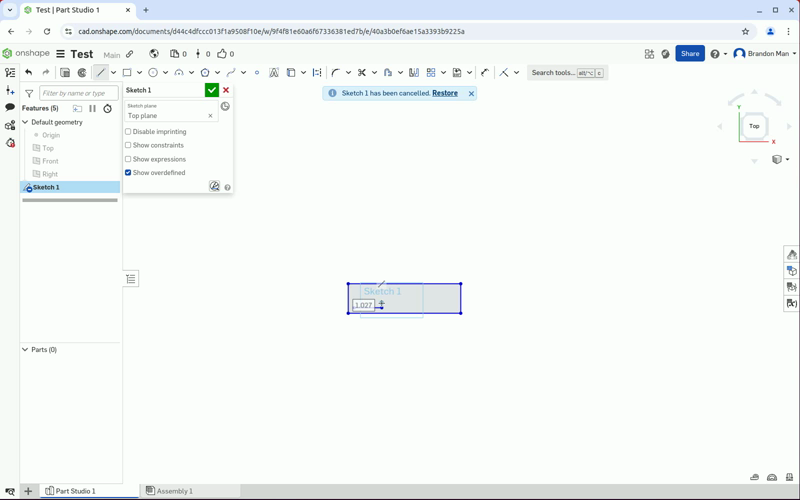
key_down(shift)
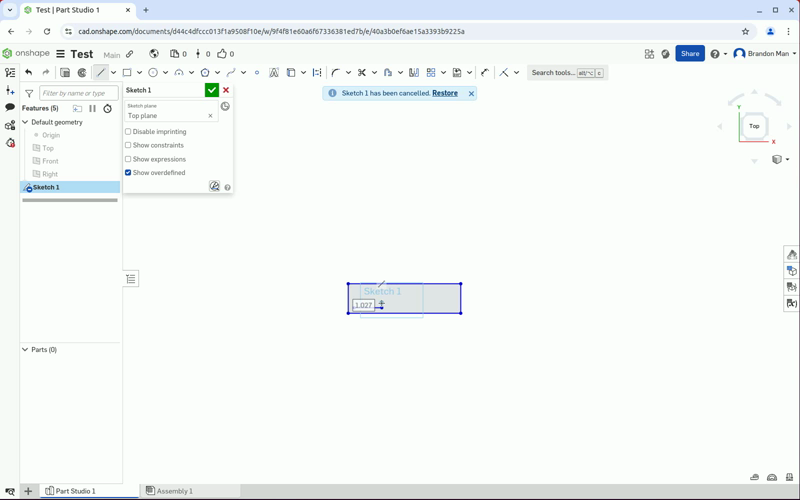
mouse_move(411, 302)
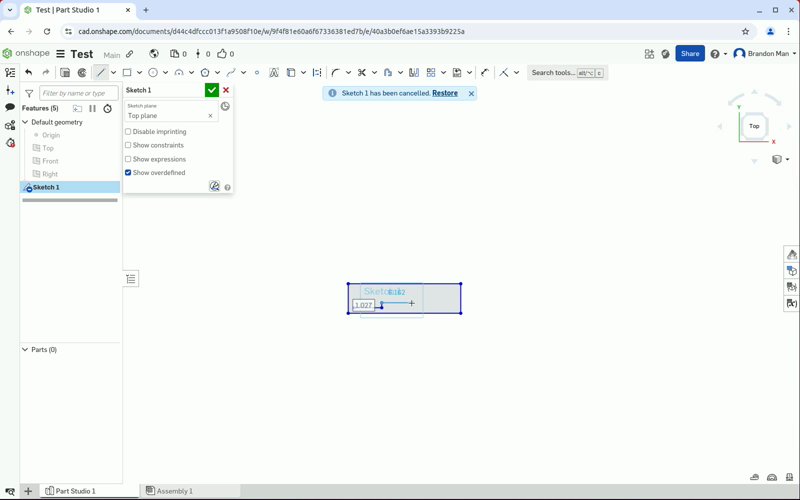
mouse_move(381, 294)
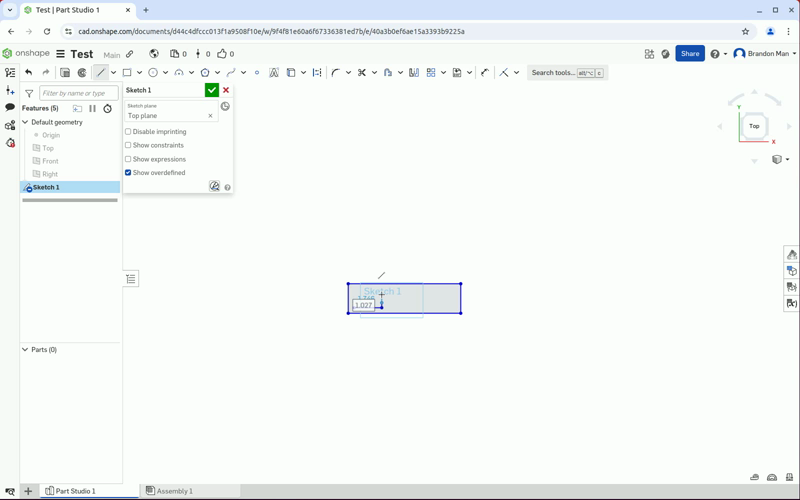
click(381, 294)
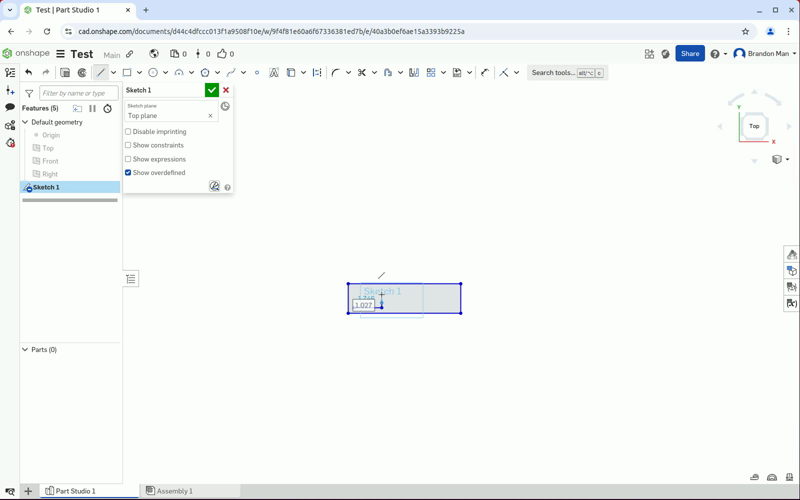
key_up(shift)
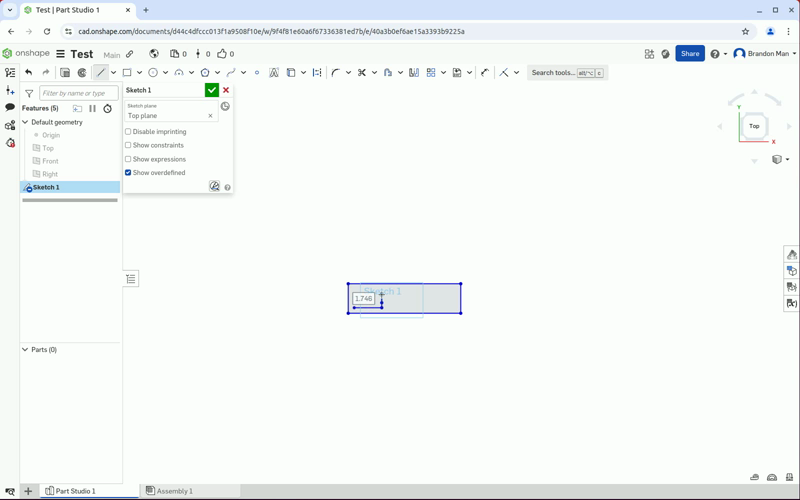
key_down(shift)
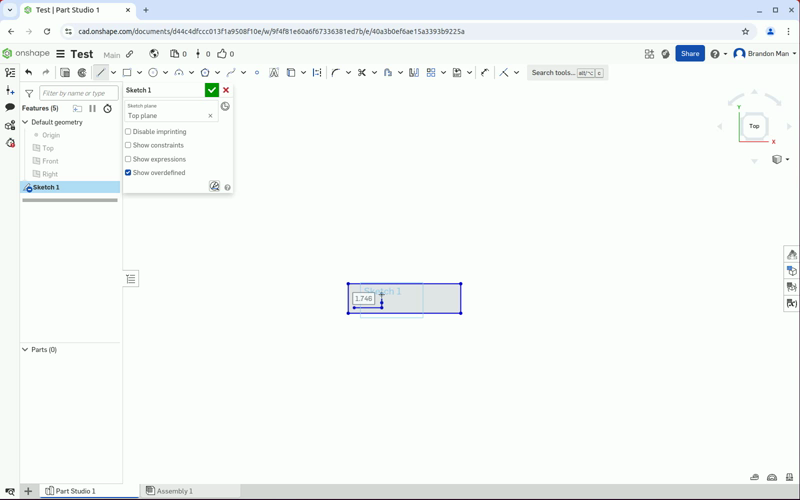
mouse_move(411, 294)
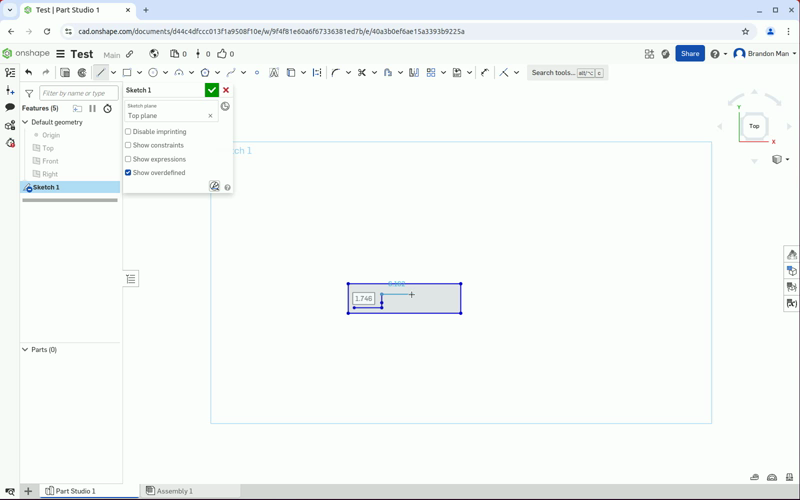
mouse_move(381, 288)
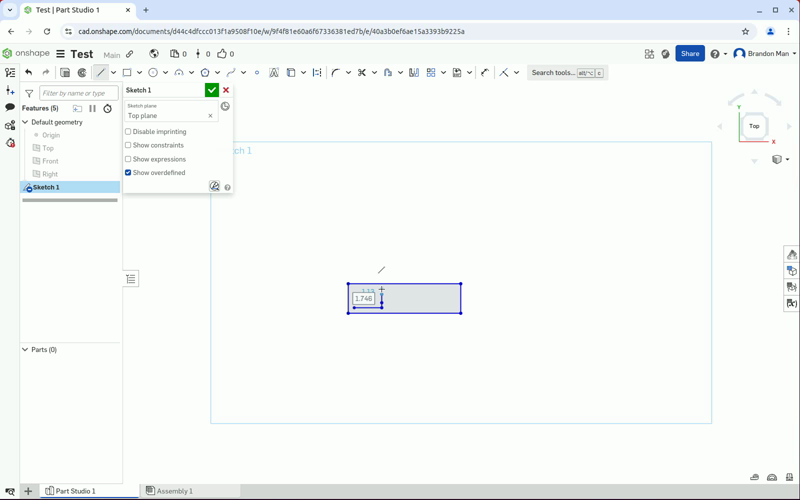
scroll(6)
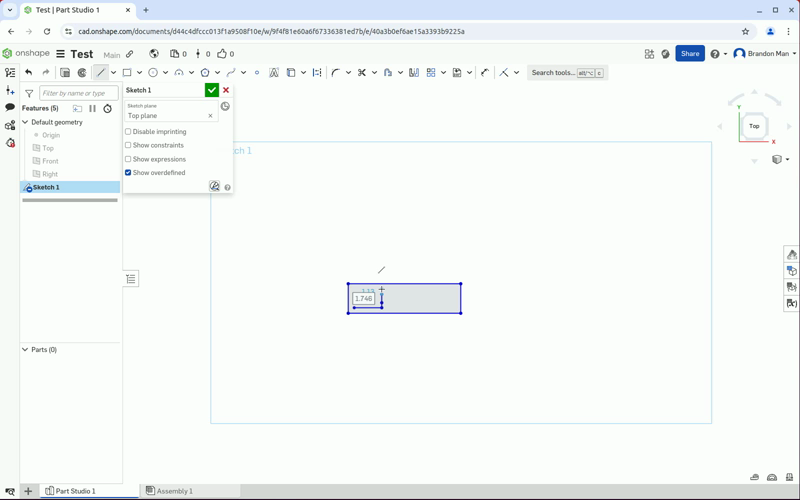
scroll(6)
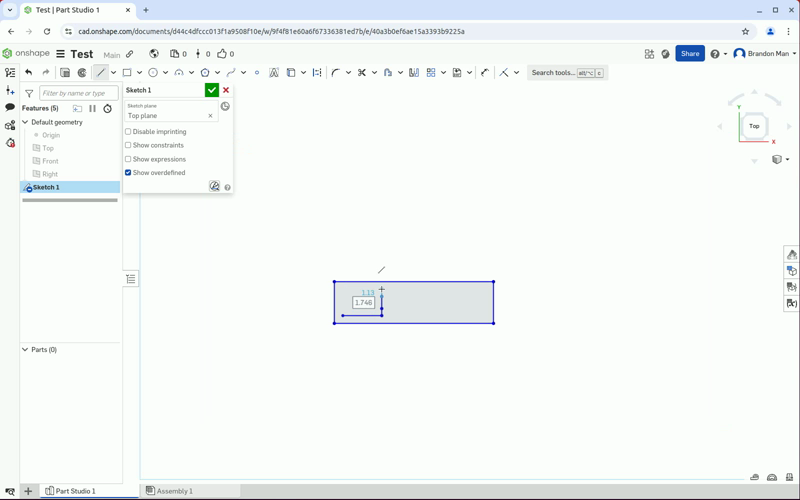
scroll(6)
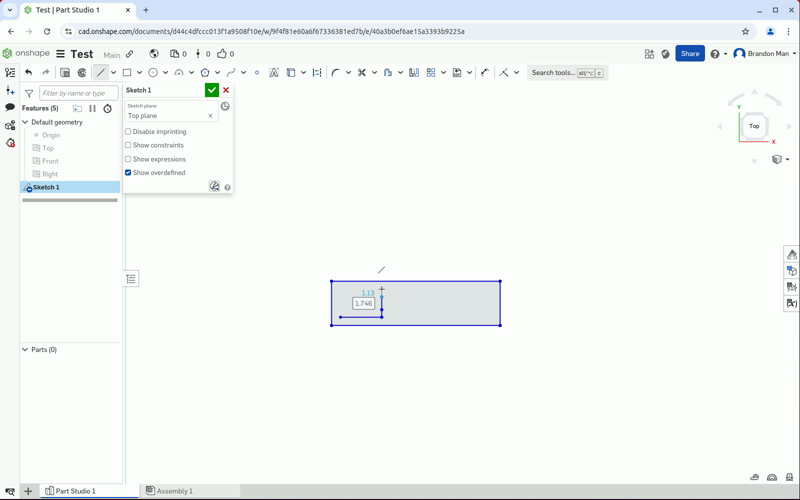
scroll(6)
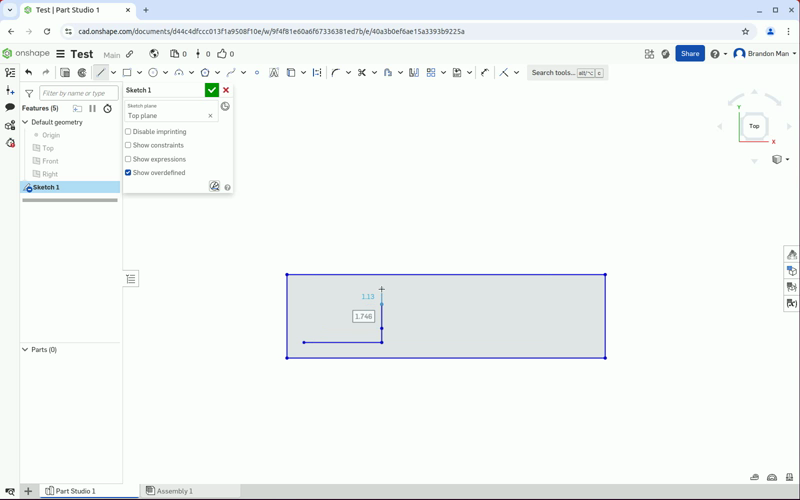
scroll(6)
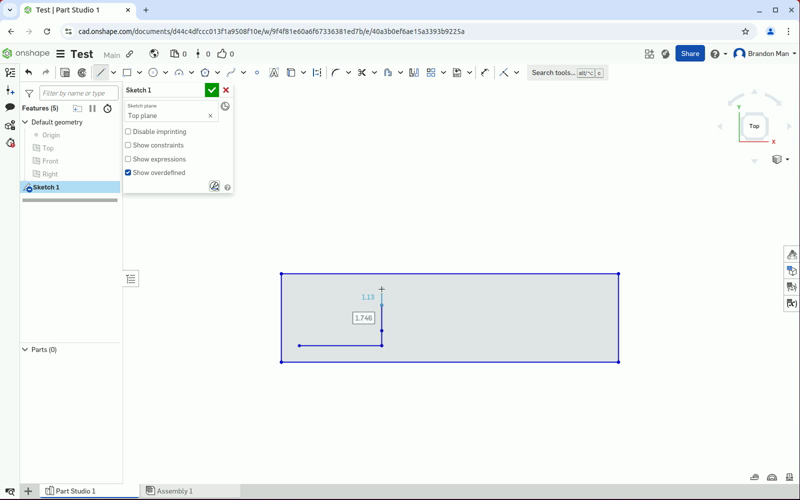
scroll(6)
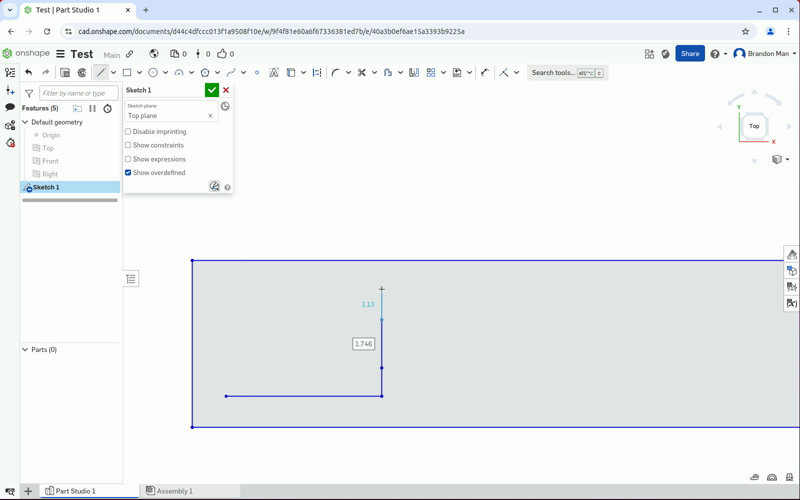
scroll(6)
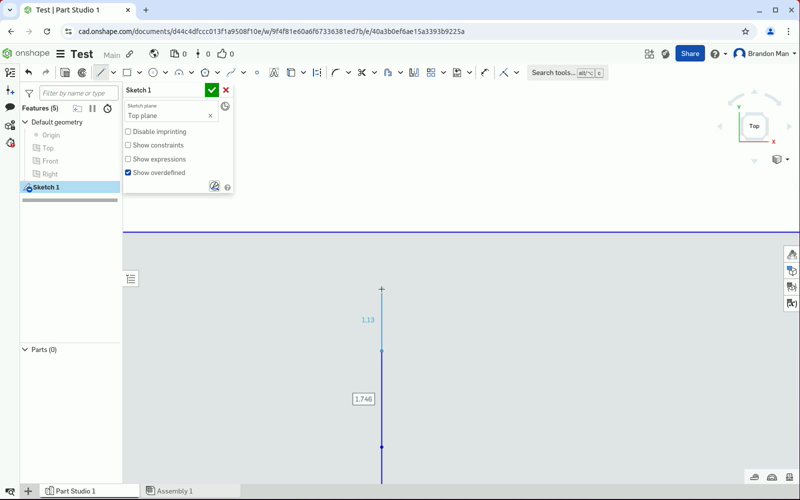
click(381, 288)
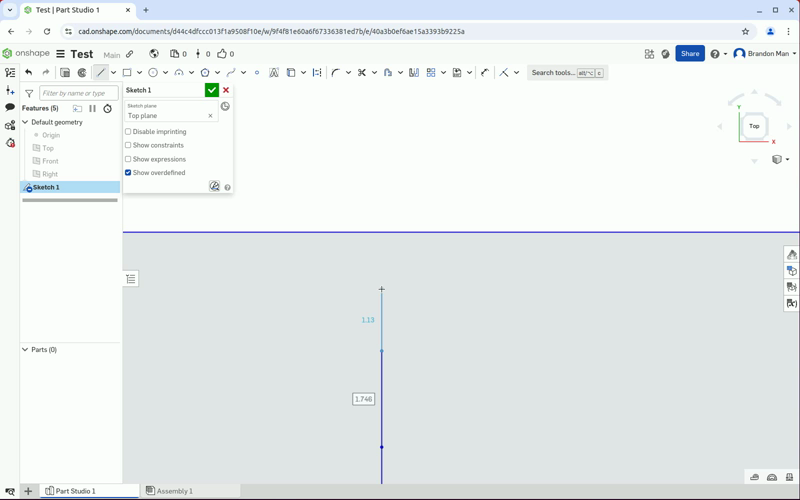
scroll(-6)
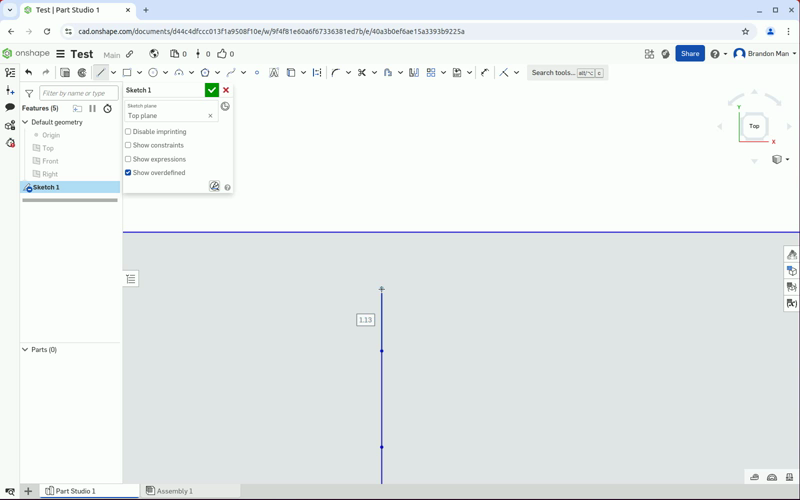
scroll(-6)
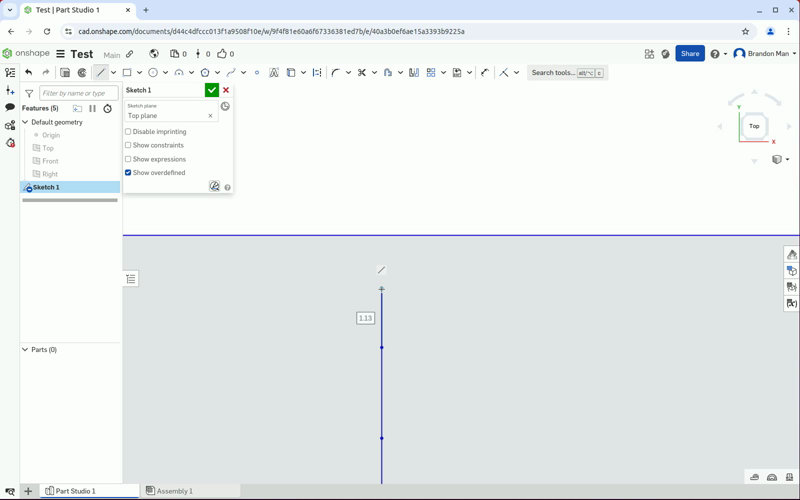
scroll(-6)
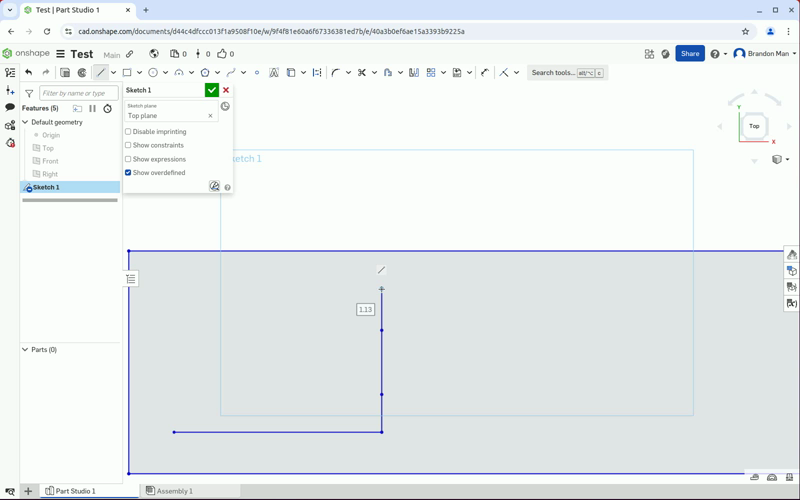
scroll(-6)
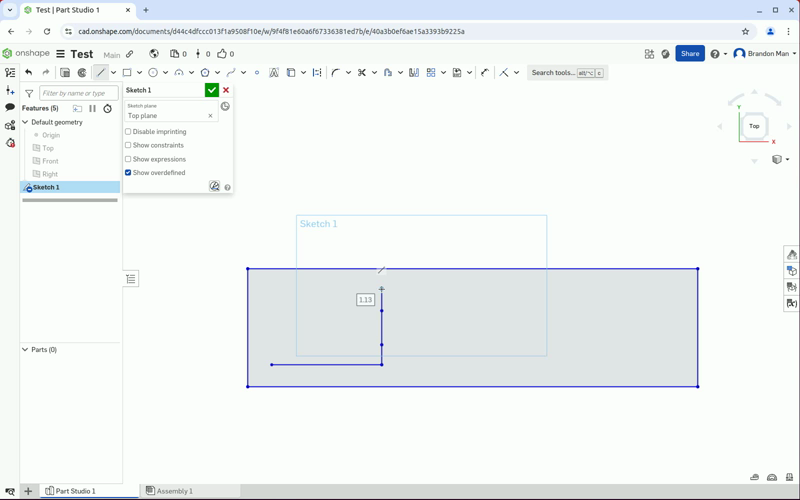
scroll(-6)
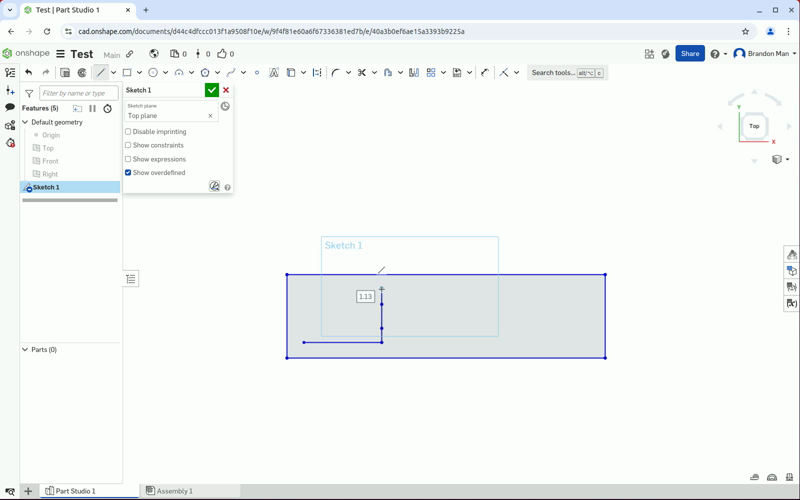
scroll(-6)
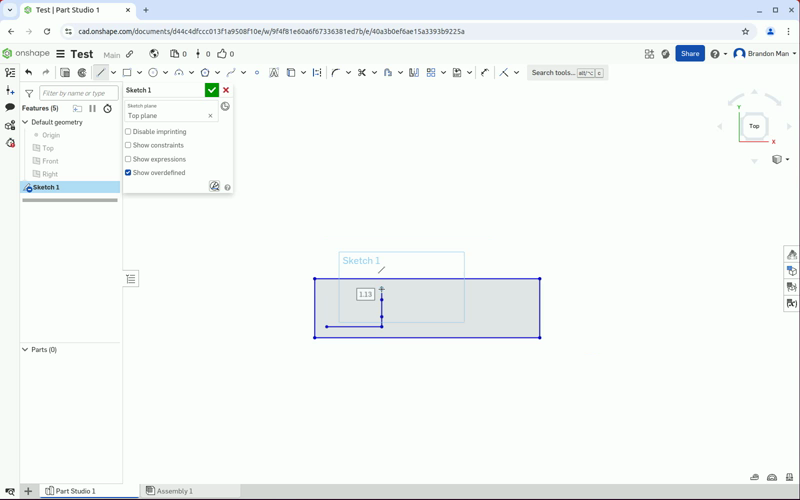
scroll(-6)
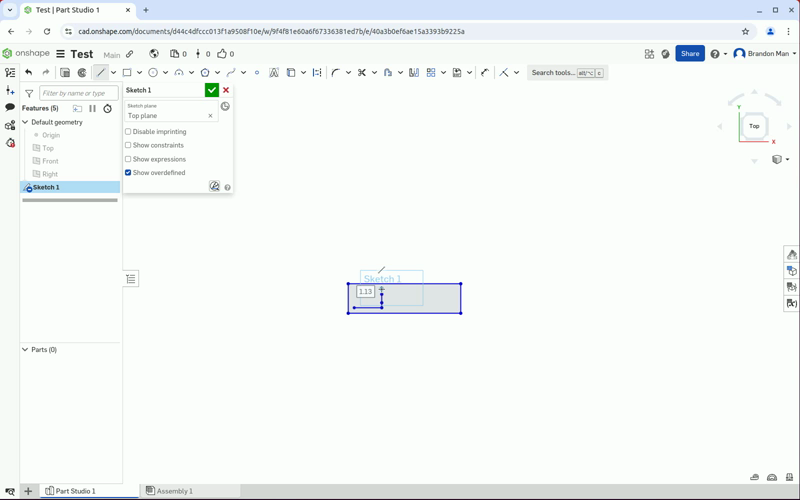
key_up(shift)
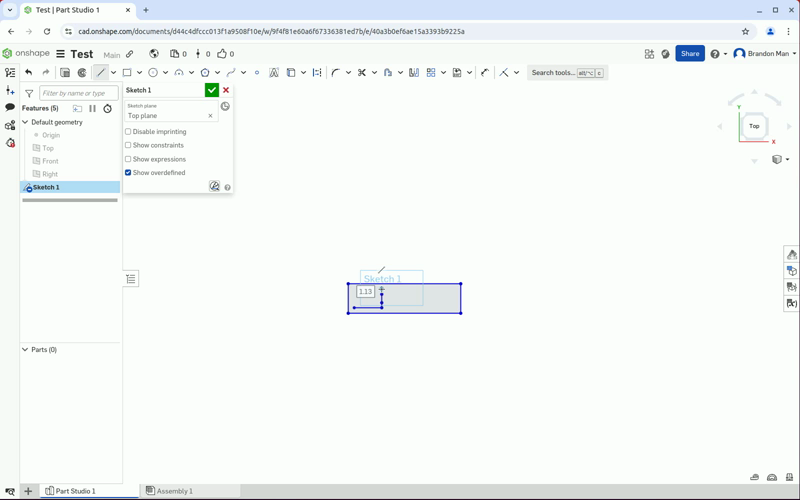
key_down(shift)
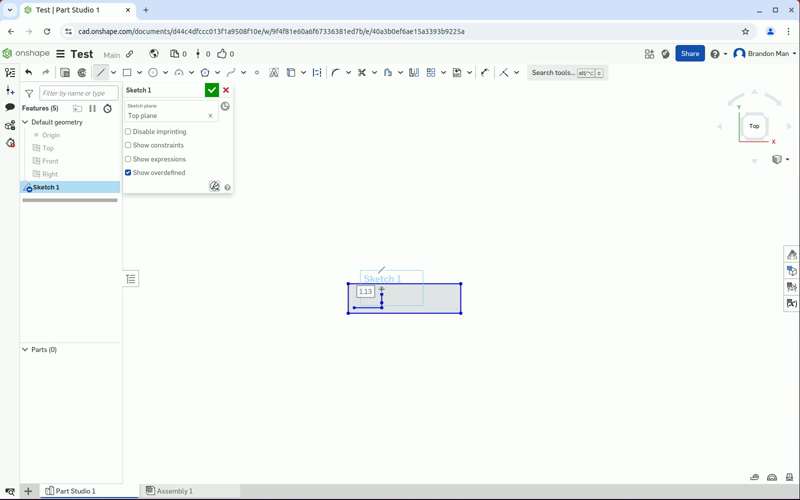
mouse_move(411, 288)
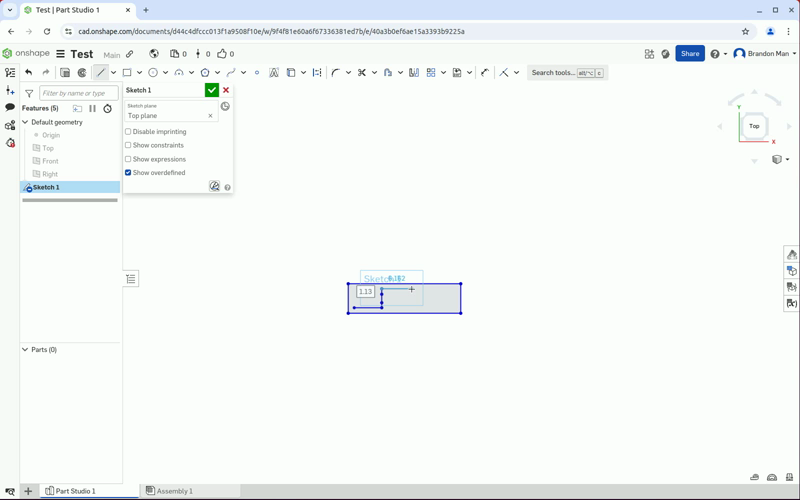
mouse_move(354, 288)
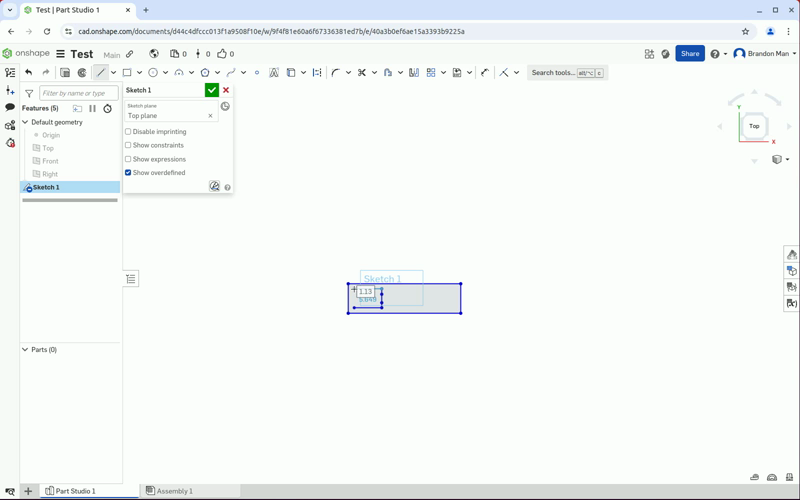
click(354, 288)
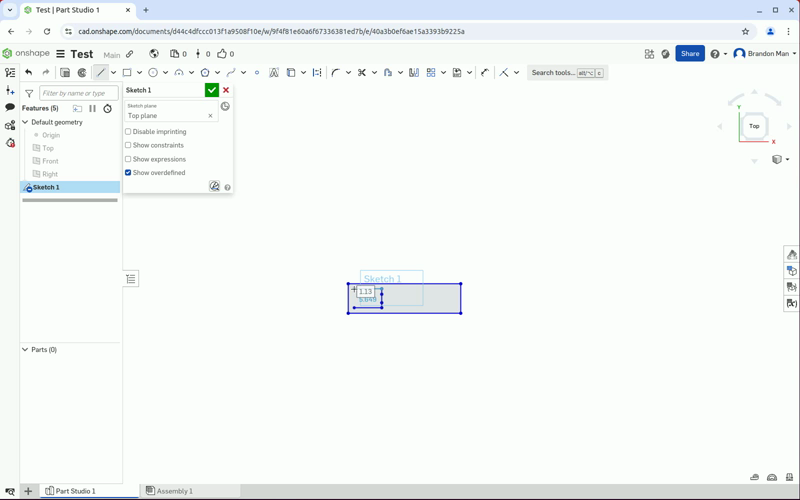
key_up(shift)
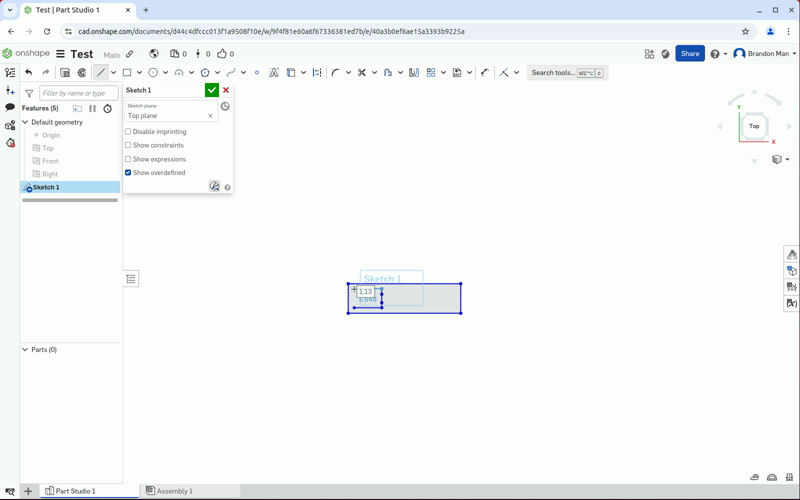
mouse_move(384, 288)
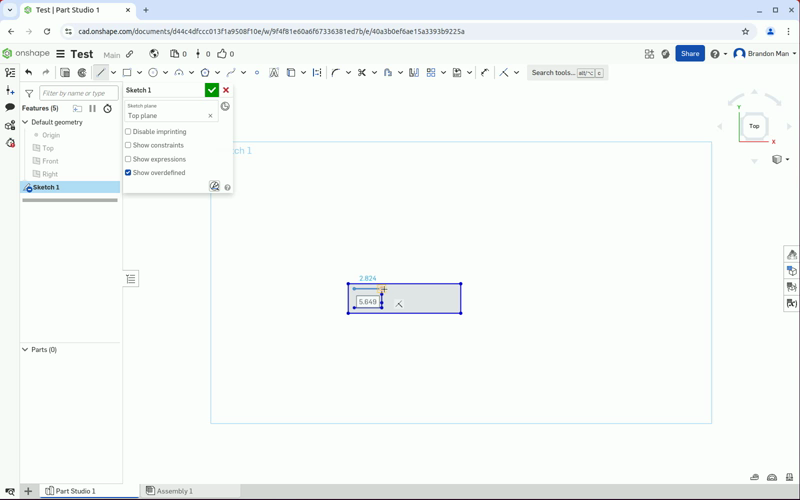
key_down(shift)
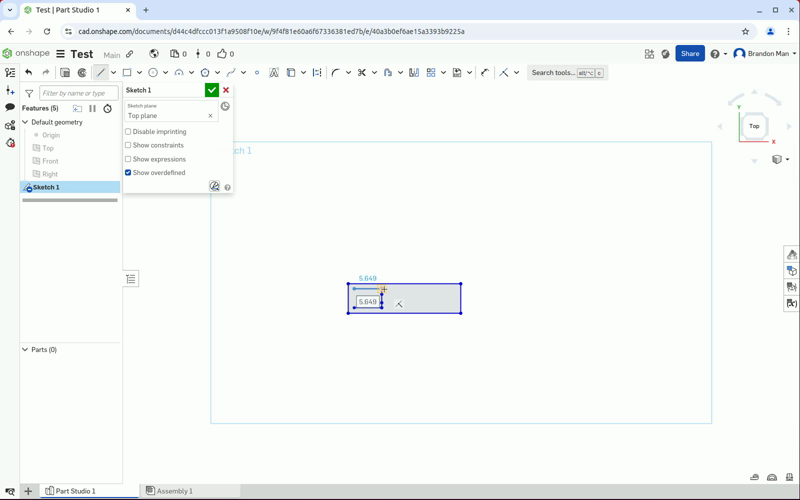
mouse_move(354, 307)
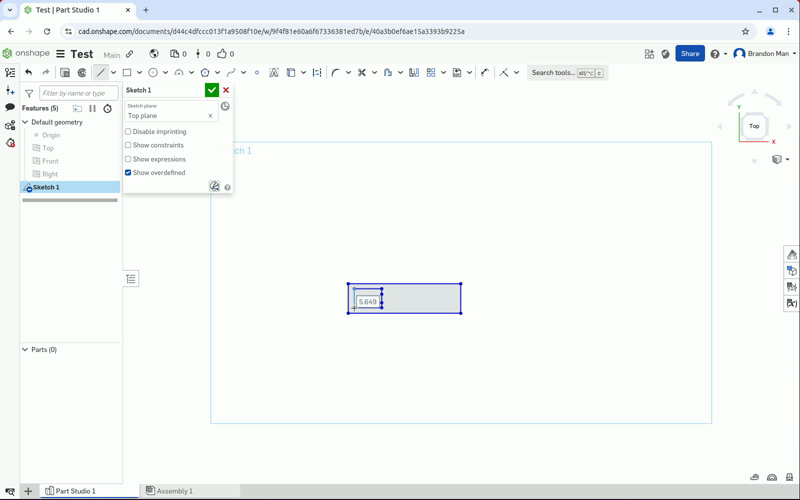
key_up(shift)
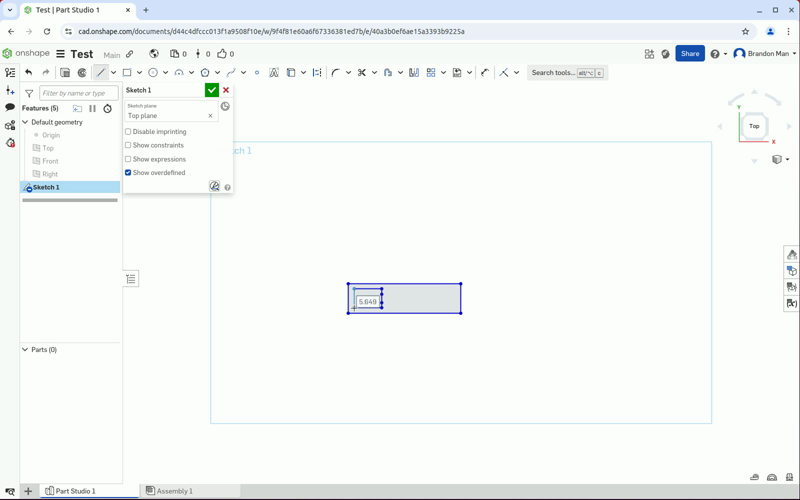
click(354, 307)
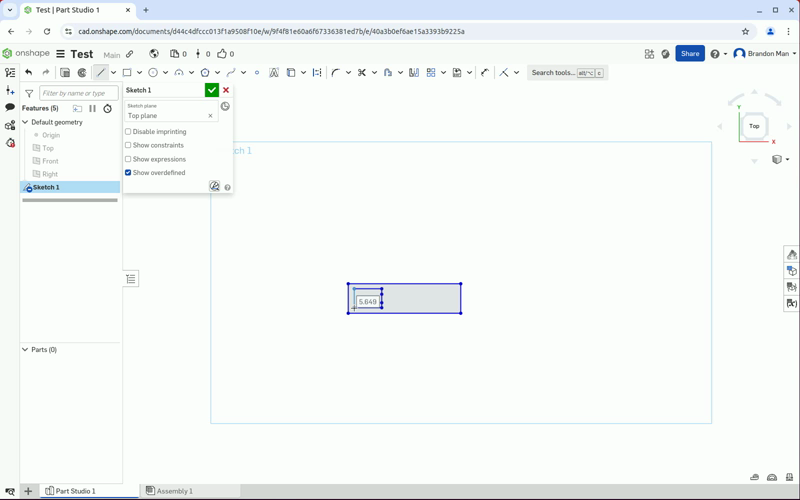
key(esc)
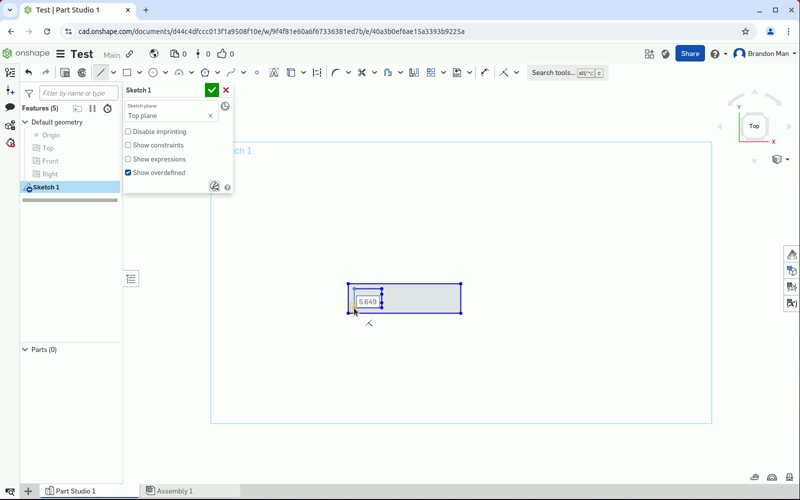
key(l)
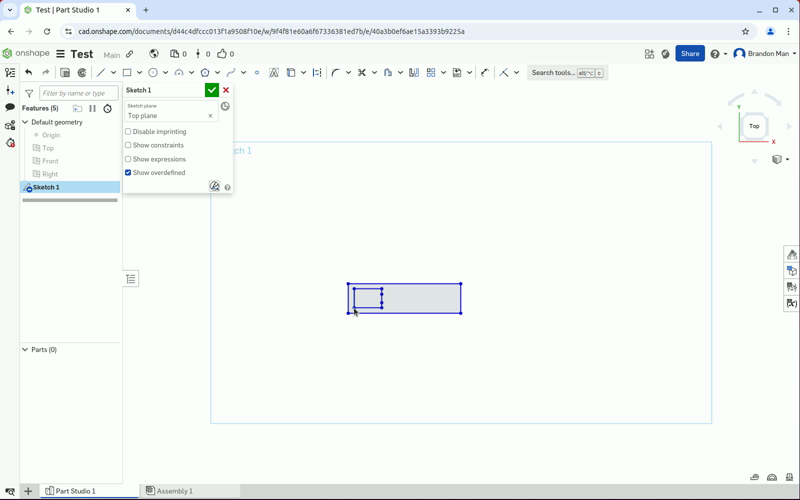
key_down(shift)
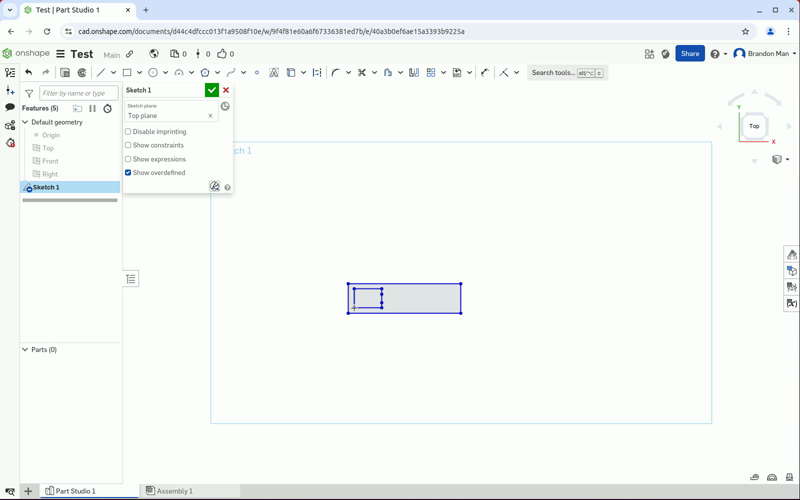
mouse_move(427, 307)
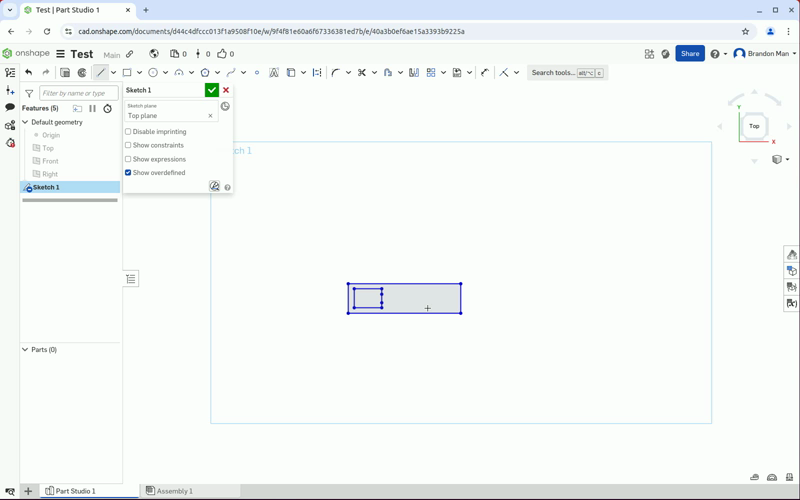
click(427, 307)
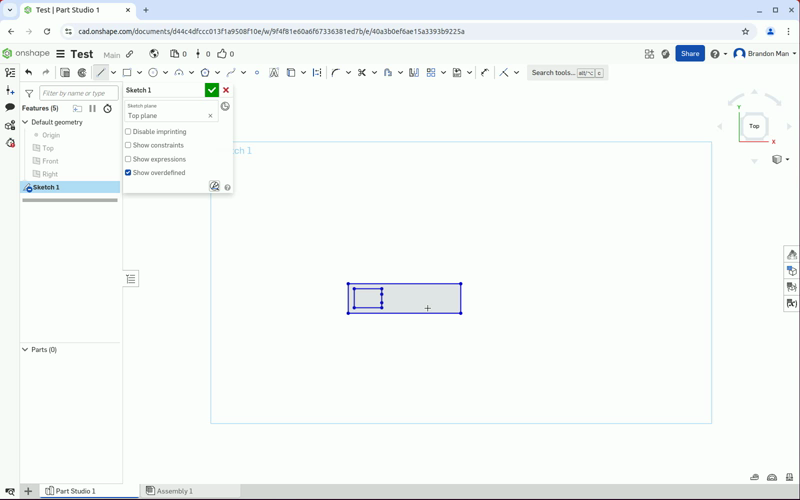
key_up(shift)
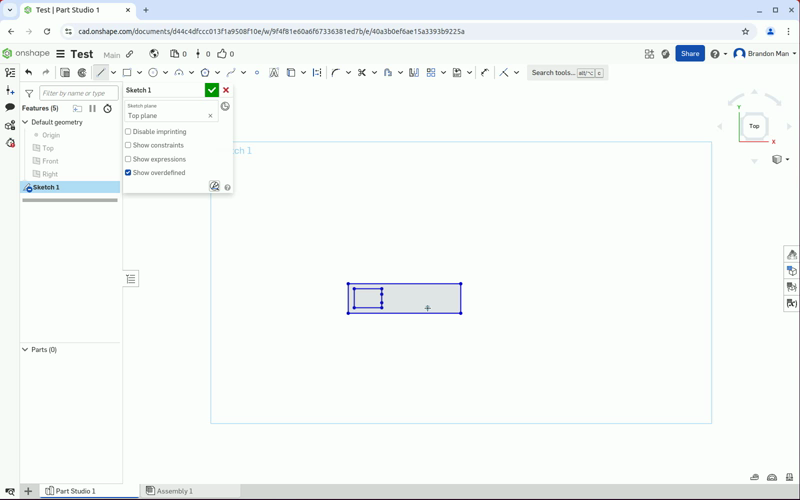
key_down(shift)
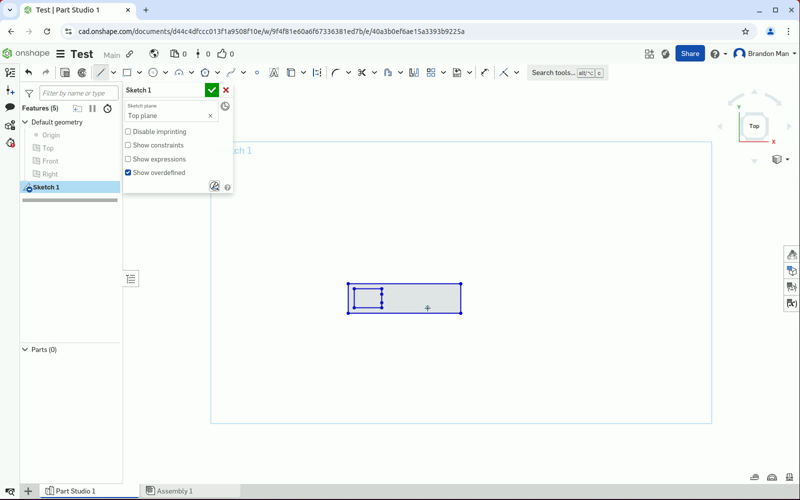
mouse_move(457, 307)
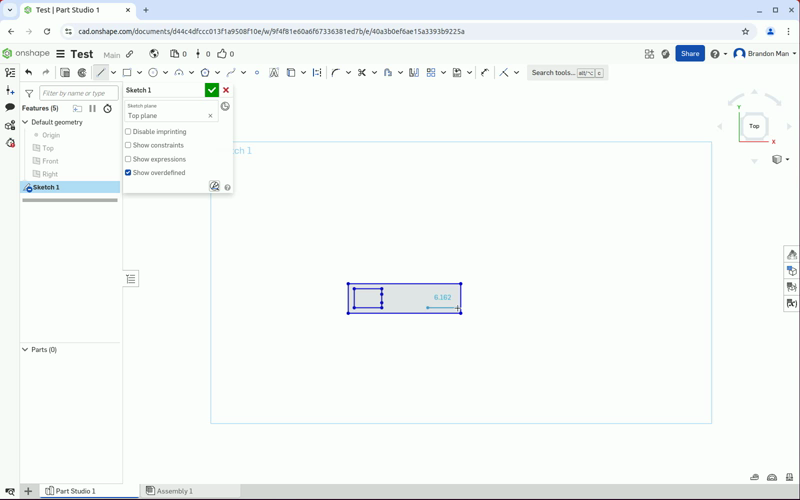
mouse_move(454, 307)
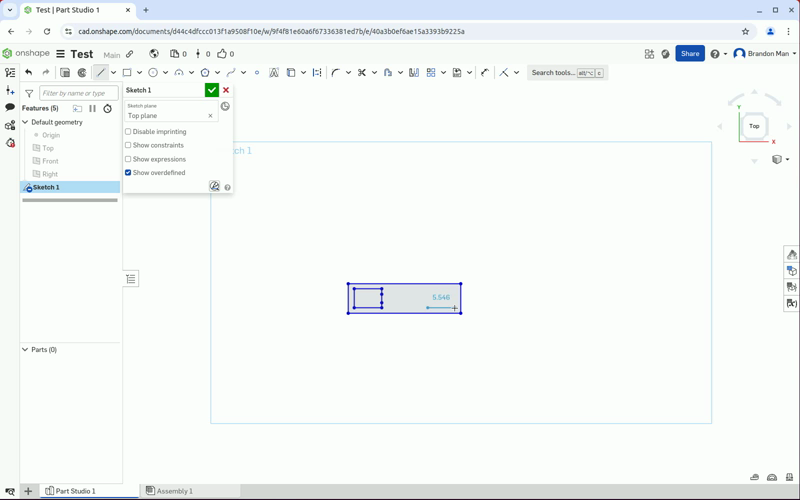
click(454, 307)
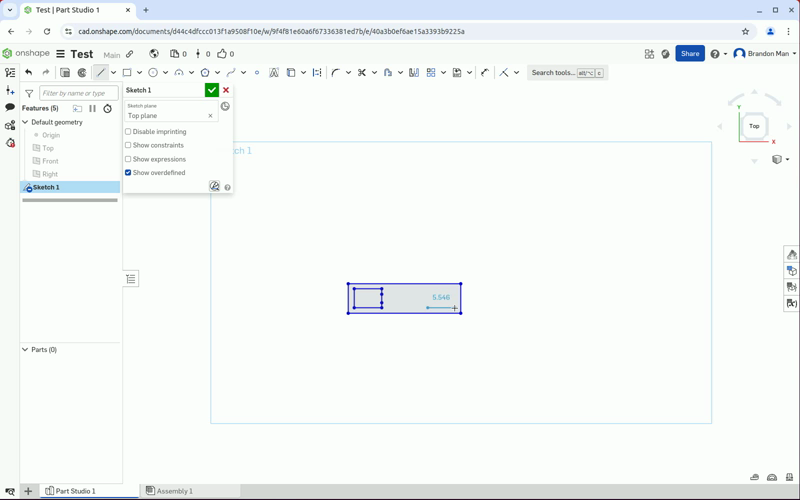
key_up(shift)
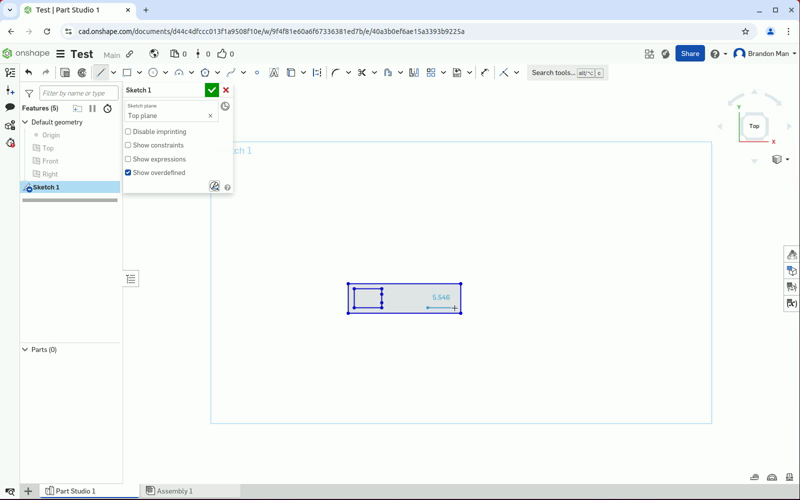
key_down(shift)
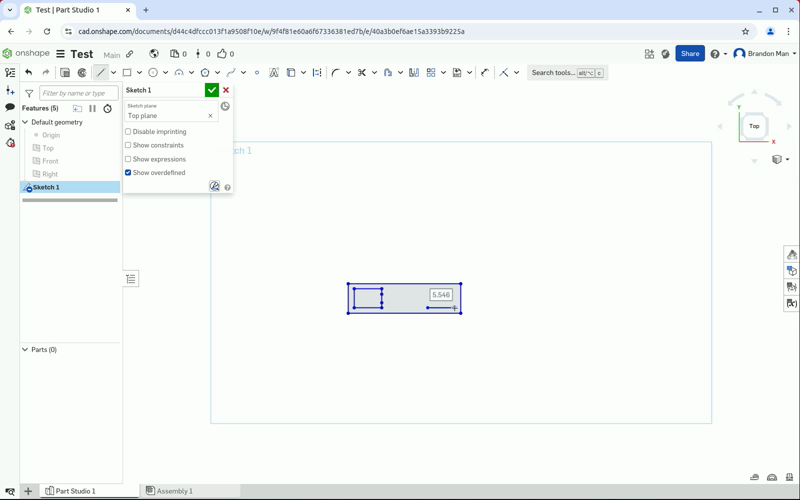
mouse_move(484, 307)
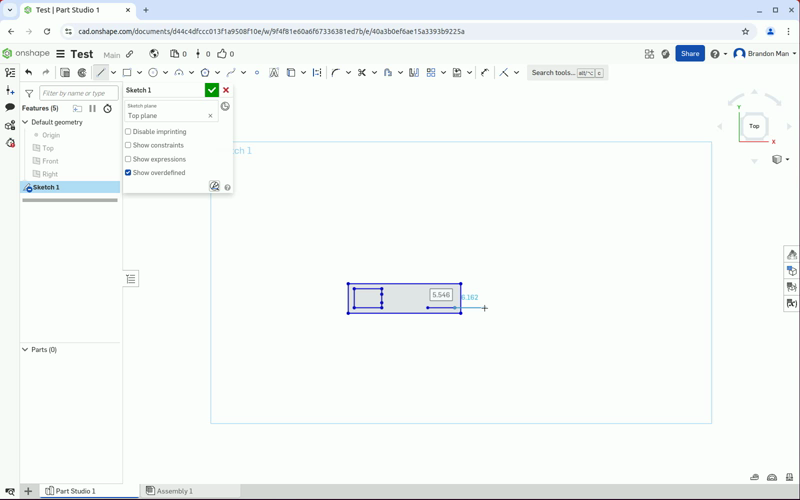
mouse_move(454, 288)
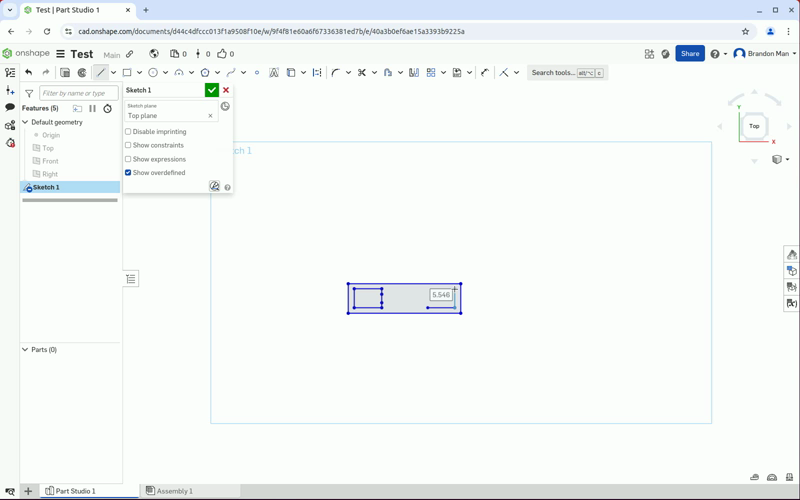
click(454, 288)
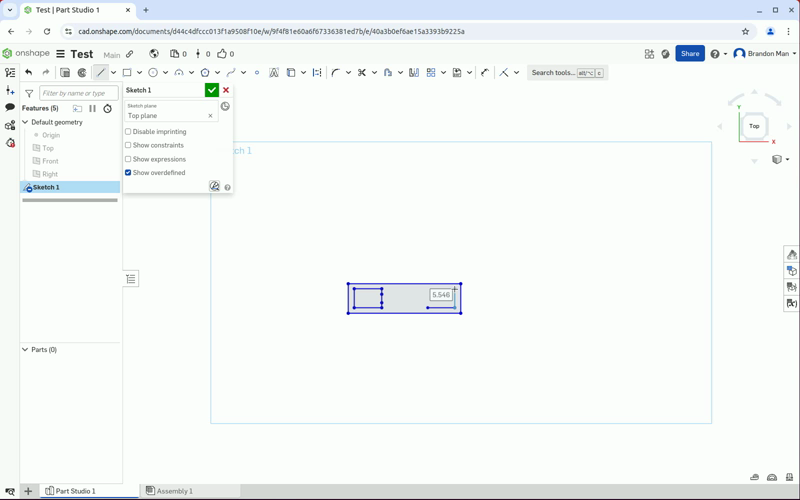
key_up(shift)
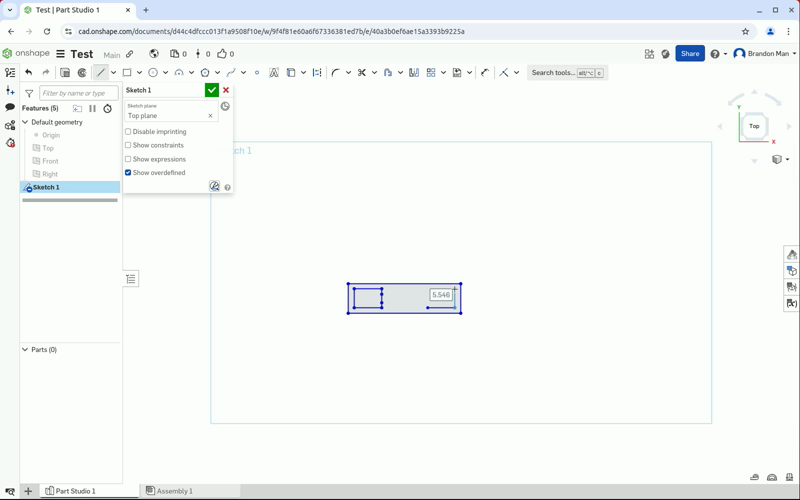
key_down(shift)
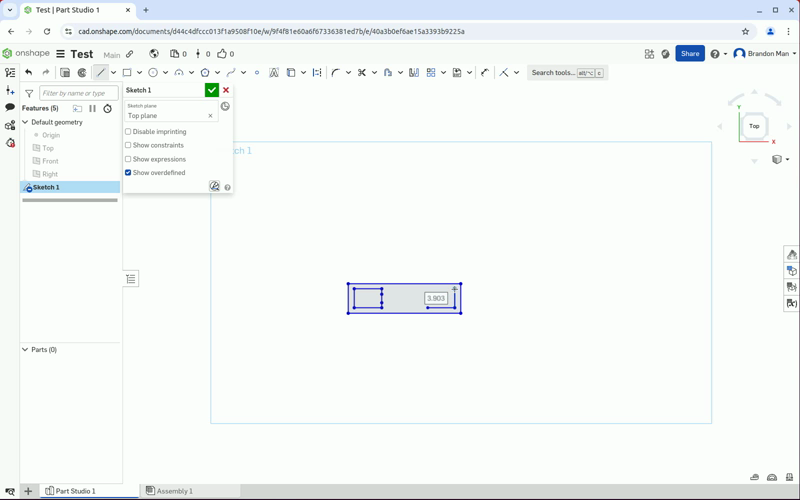
mouse_move(484, 288)
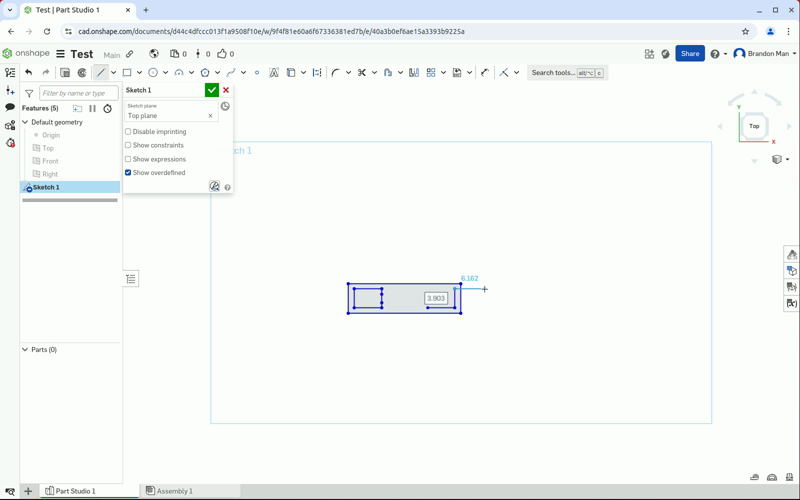
mouse_move(427, 288)
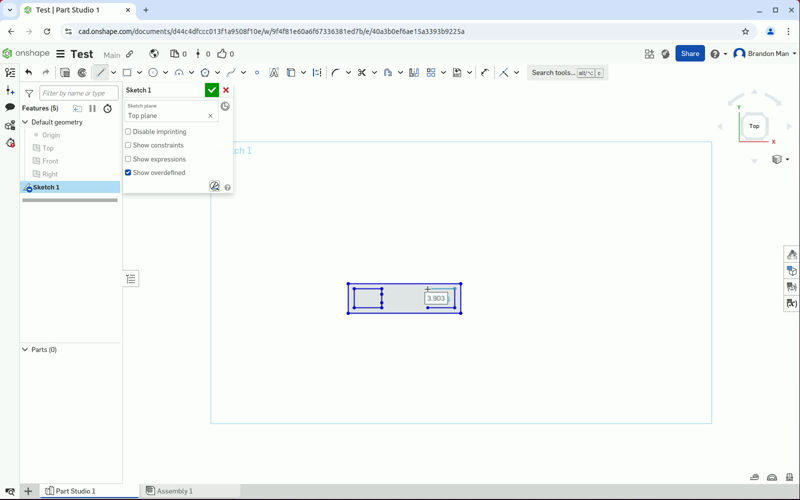
click(427, 288)
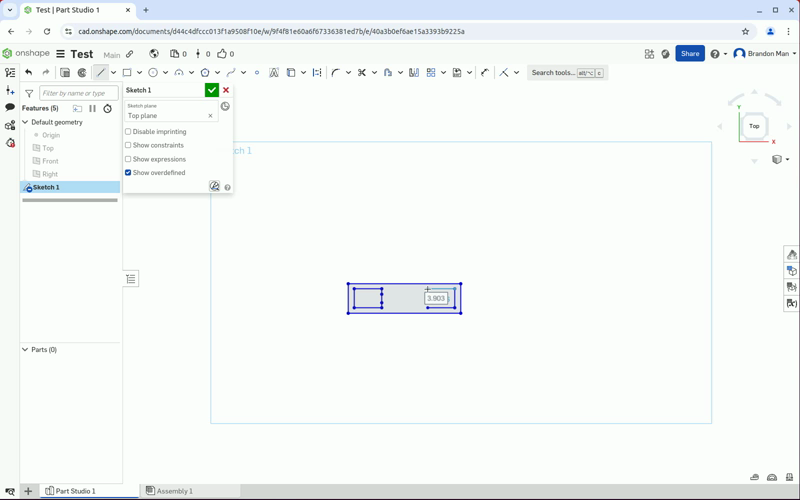
key_up(shift)
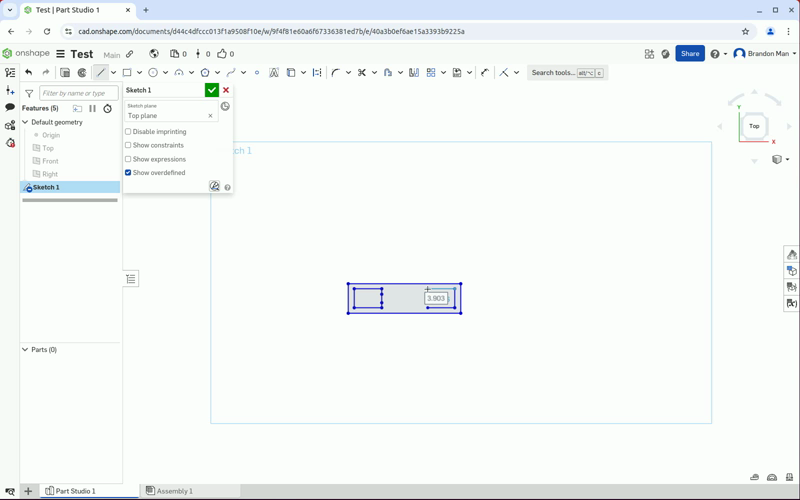
key_down(shift)
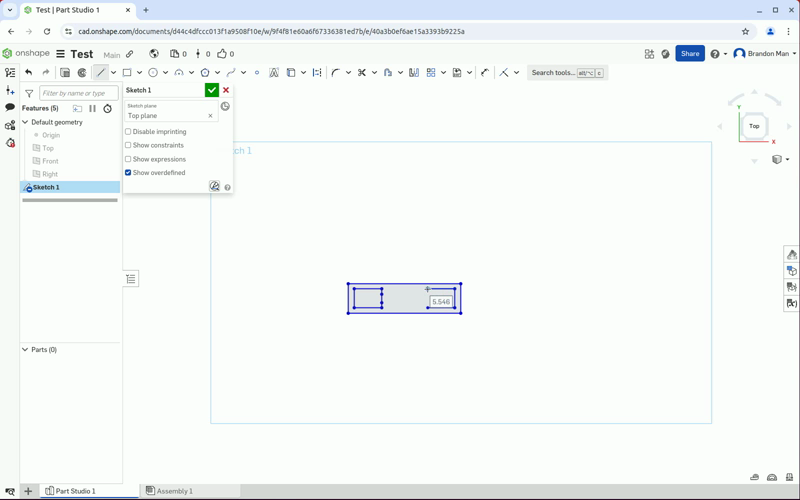
mouse_move(457, 288)
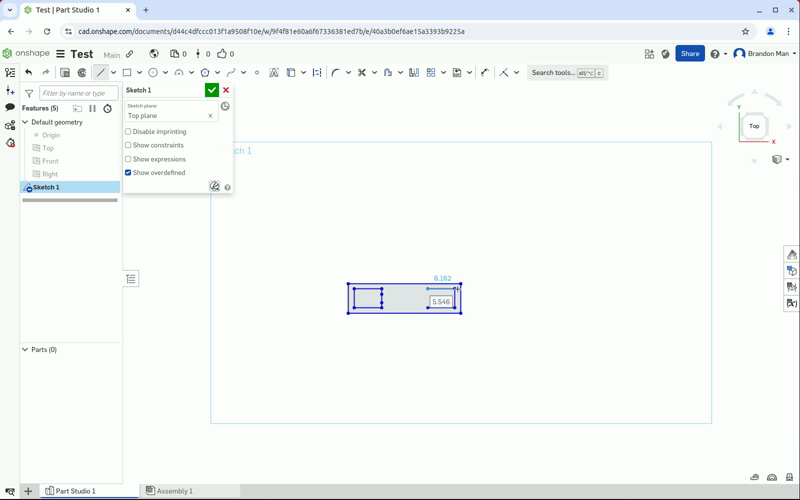
mouse_move(427, 294)
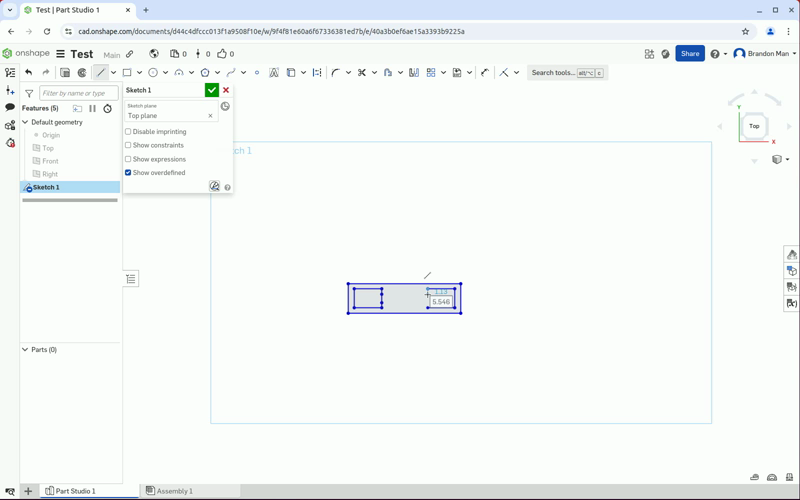
scroll(6)
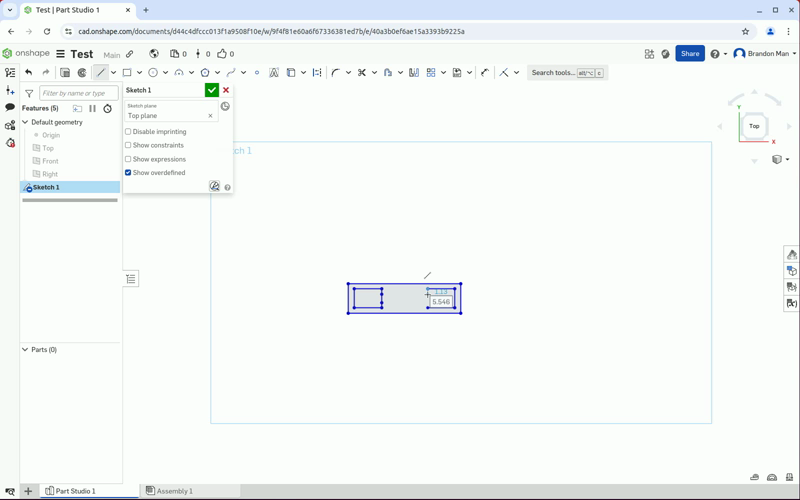
scroll(6)
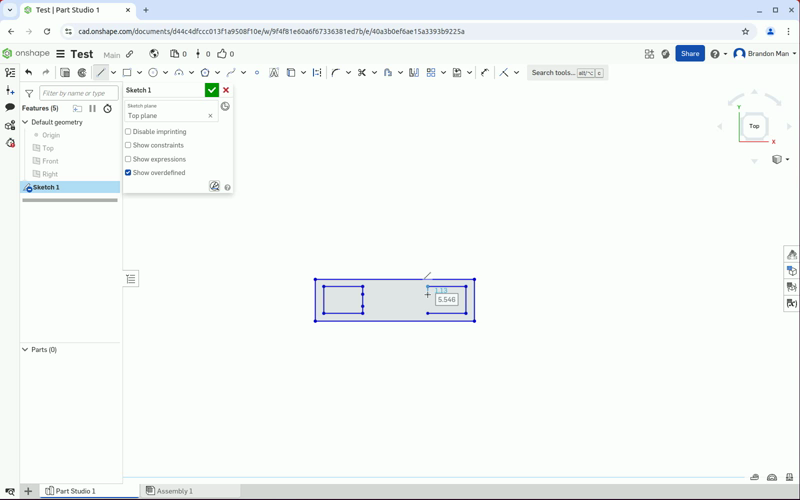
scroll(6)
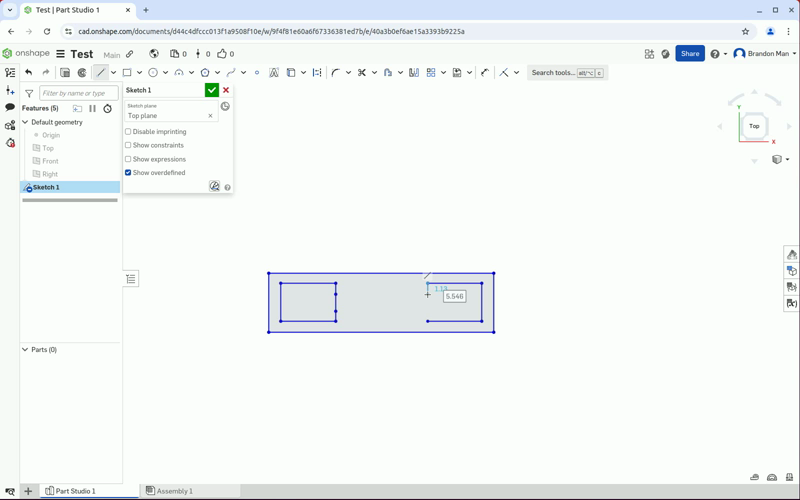
scroll(6)
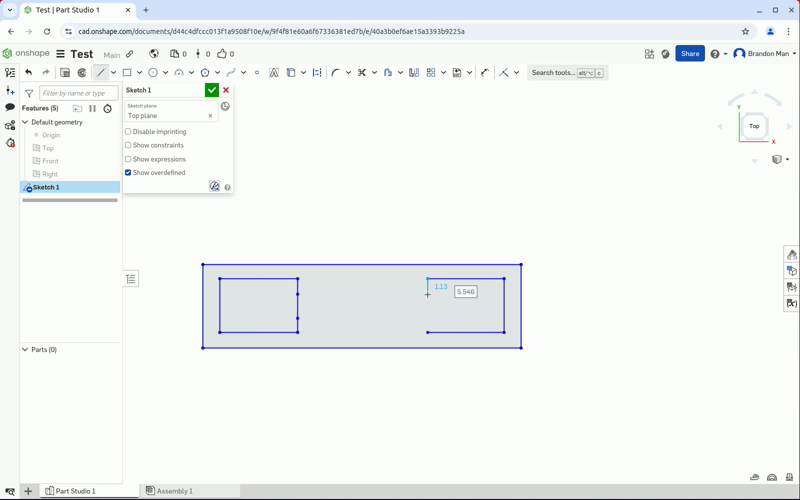
scroll(6)
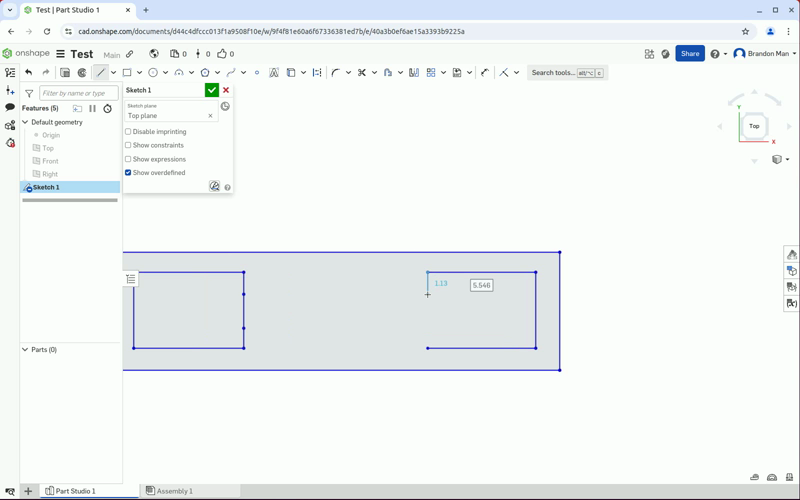
scroll(6)
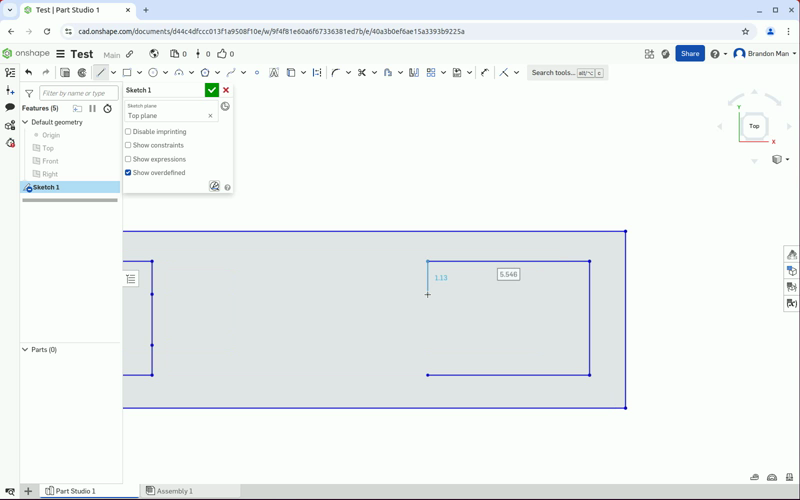
scroll(6)
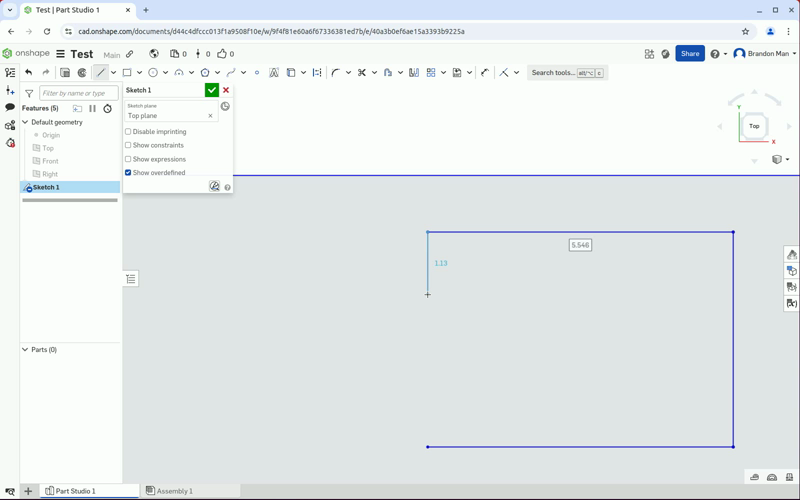
click(427, 294)
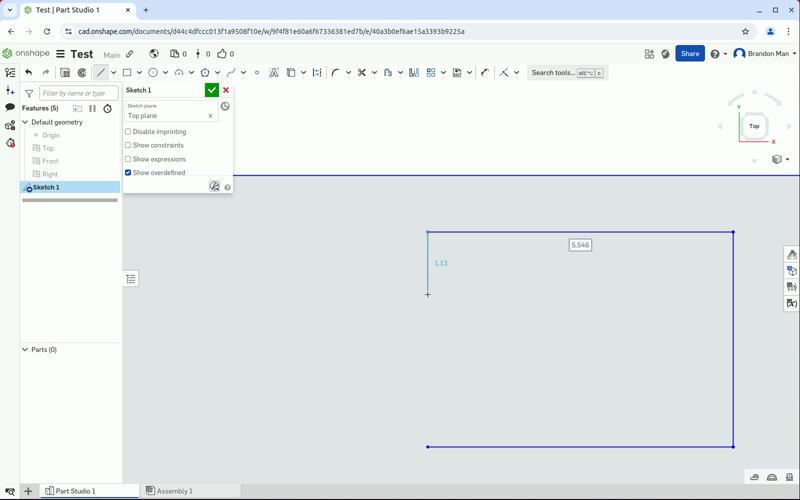
scroll(-6)
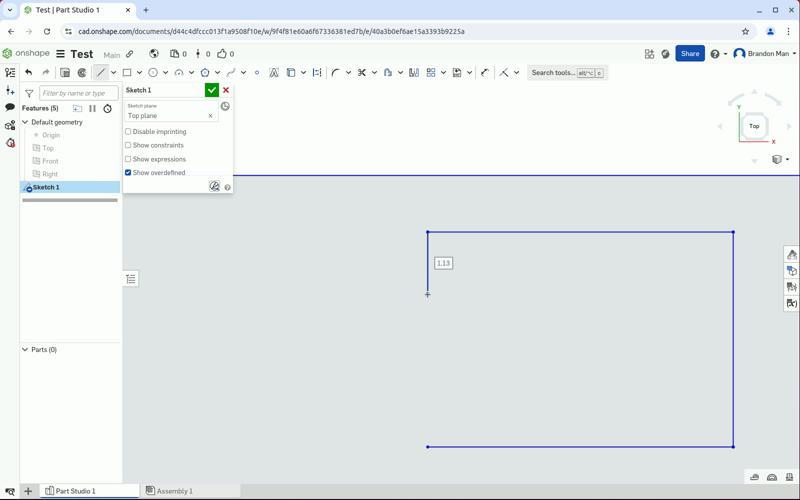
scroll(-6)
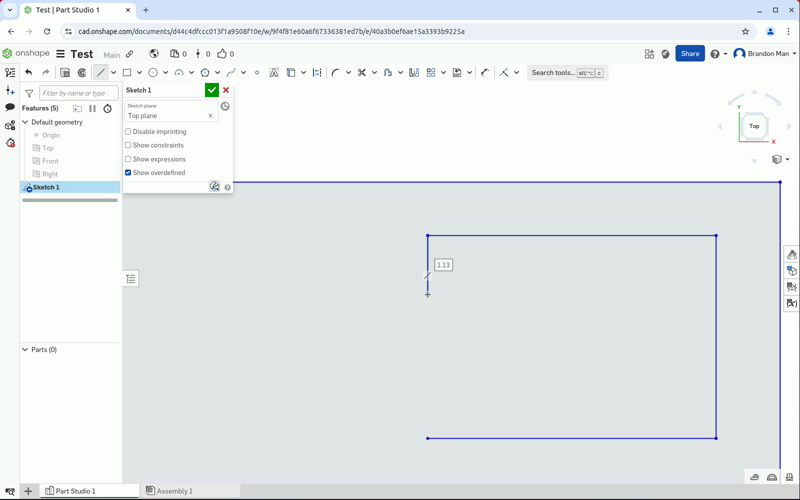
scroll(-6)
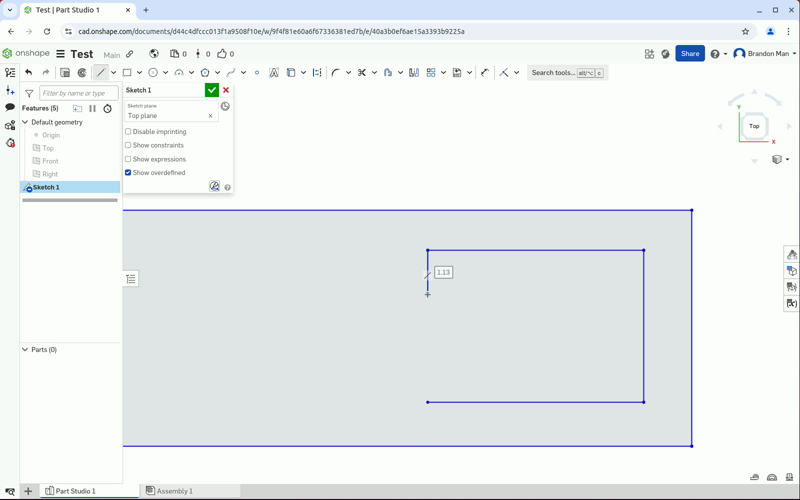
scroll(-6)
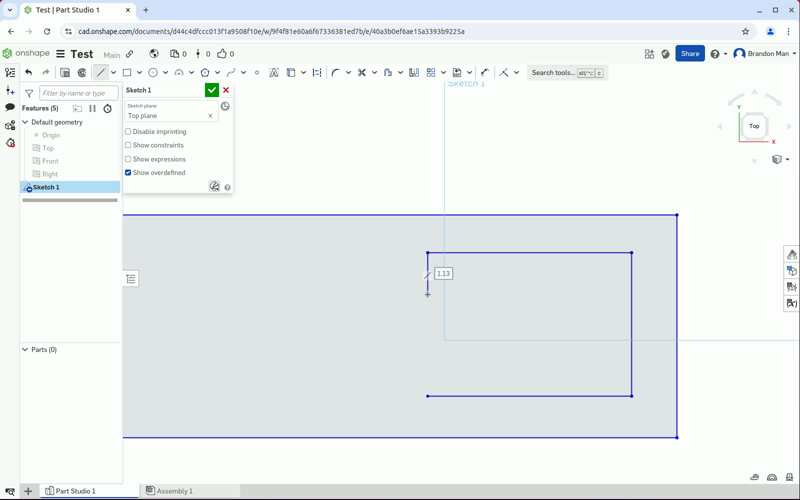
scroll(-6)
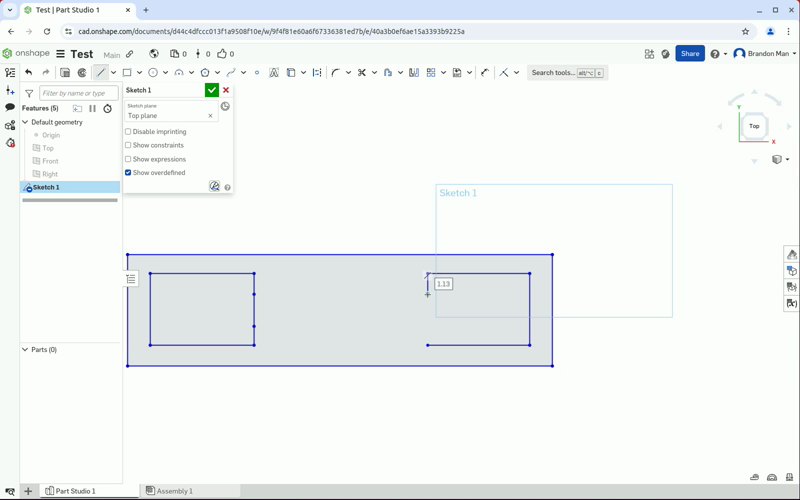
scroll(-6)
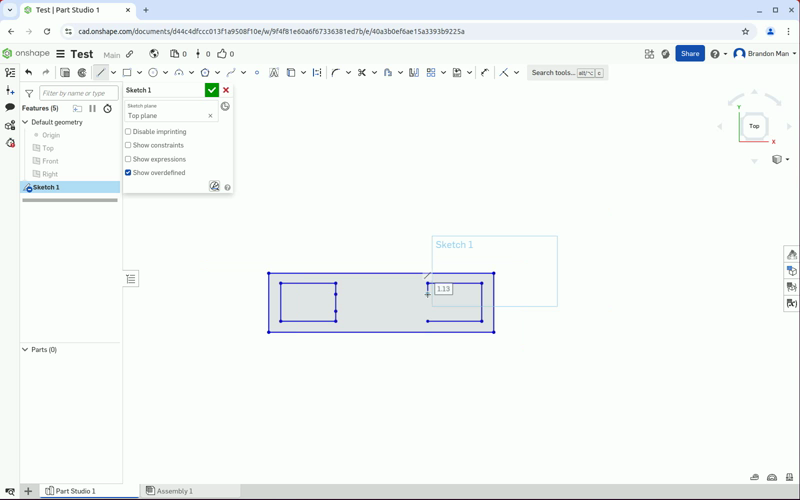
scroll(-6)
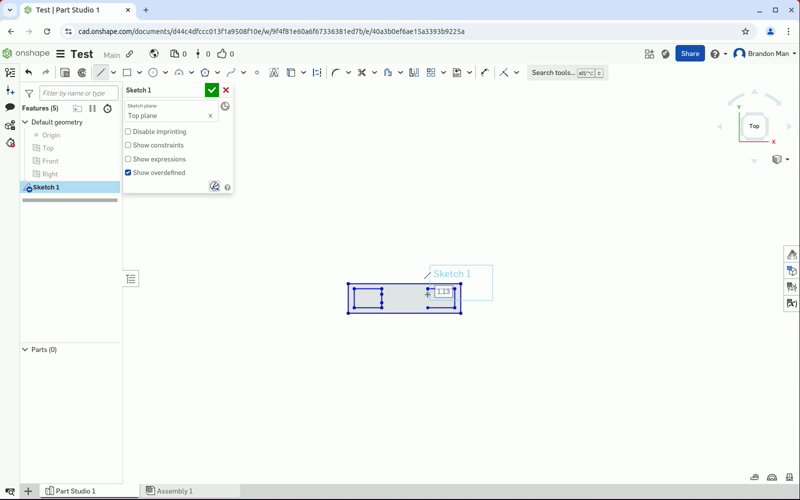
key_up(shift)
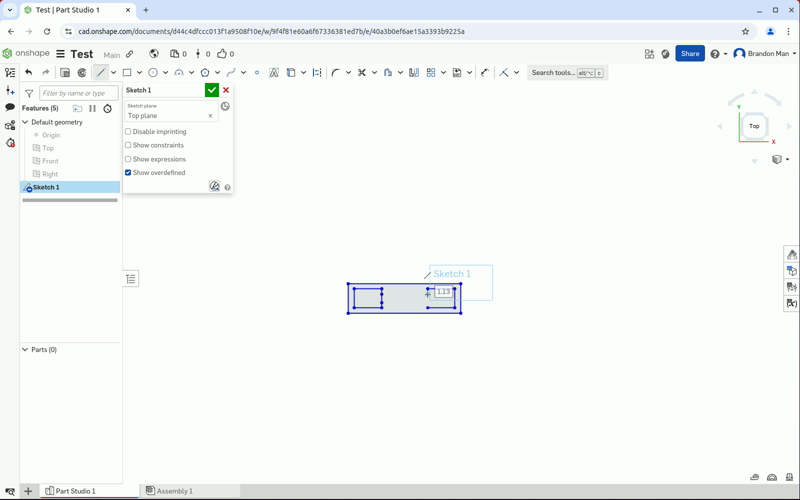
key_down(shift)
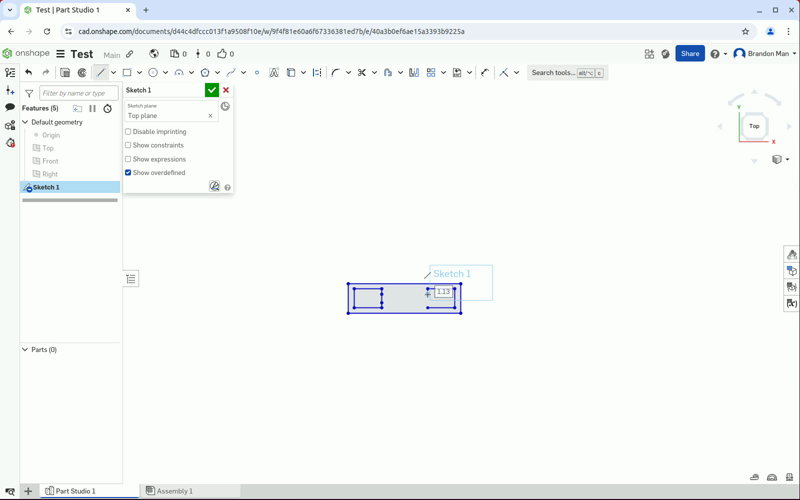
mouse_move(457, 294)
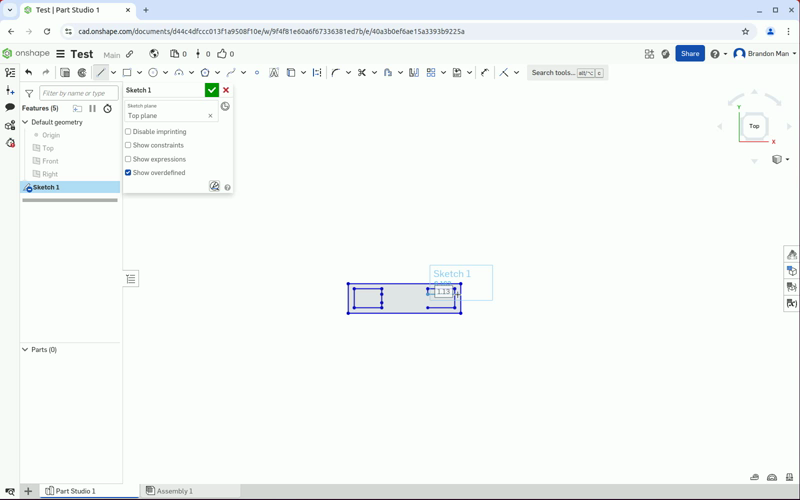
mouse_move(427, 302)
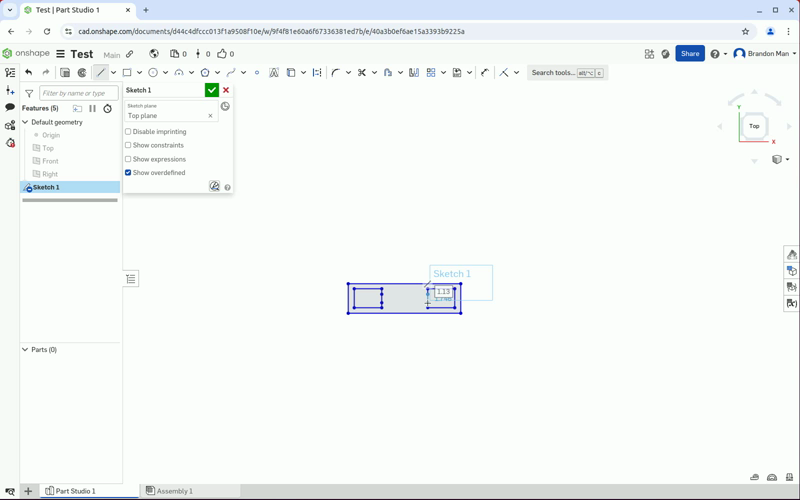
click(427, 302)
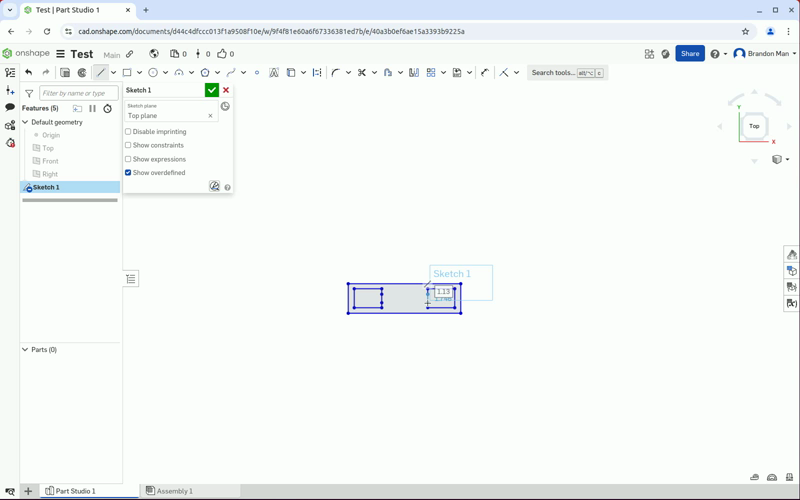
key_up(shift)
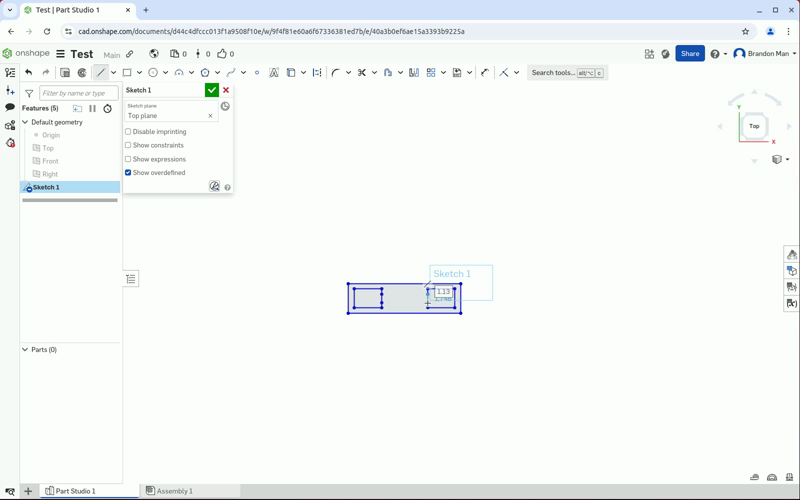
mouse_move(457, 302)
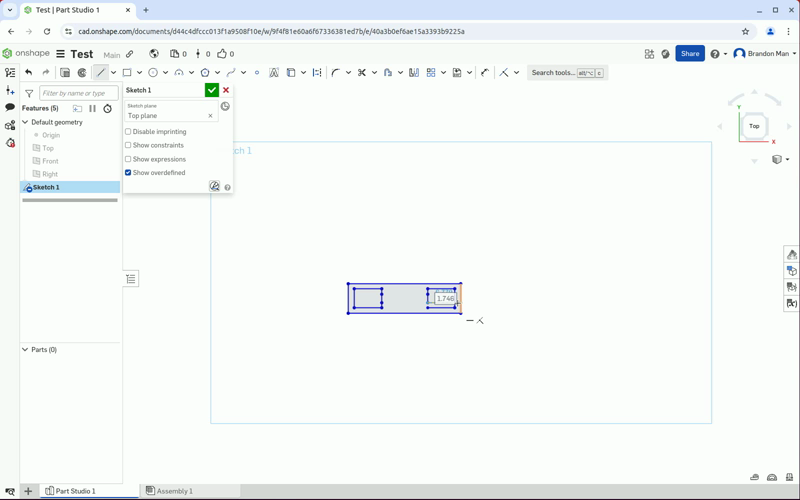
key_down(shift)
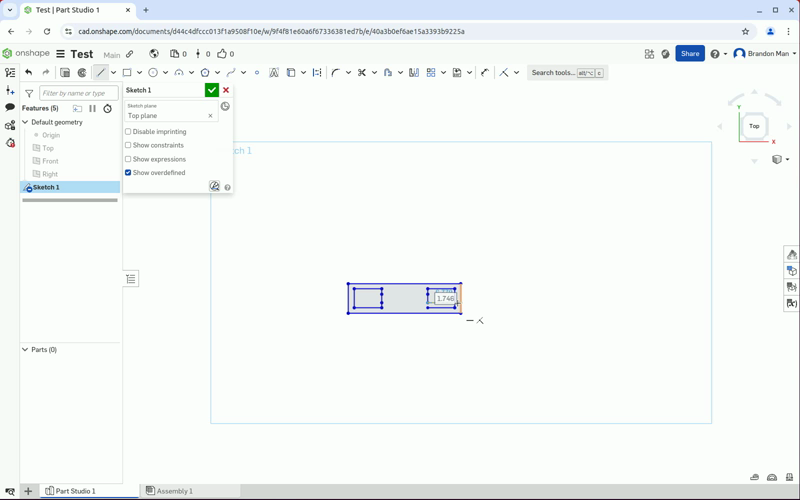
mouse_move(427, 307)
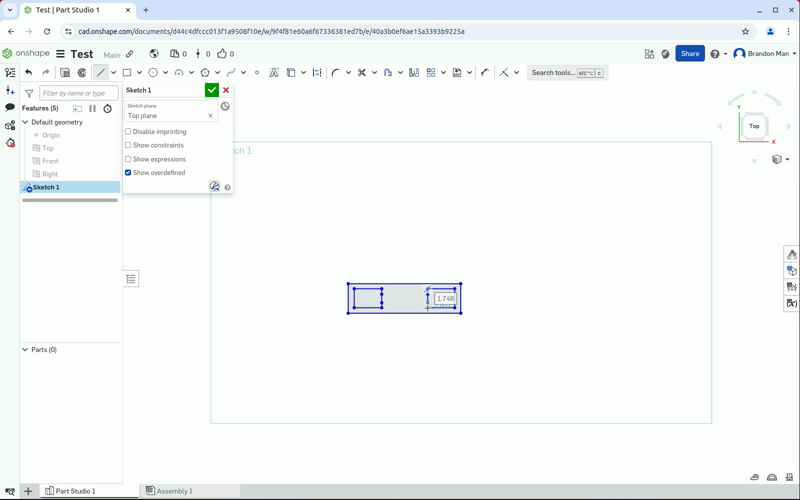
scroll(6)
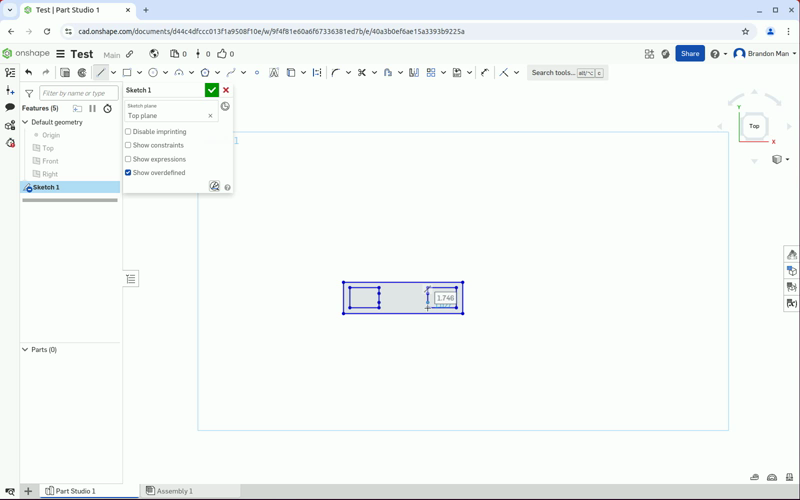
scroll(6)
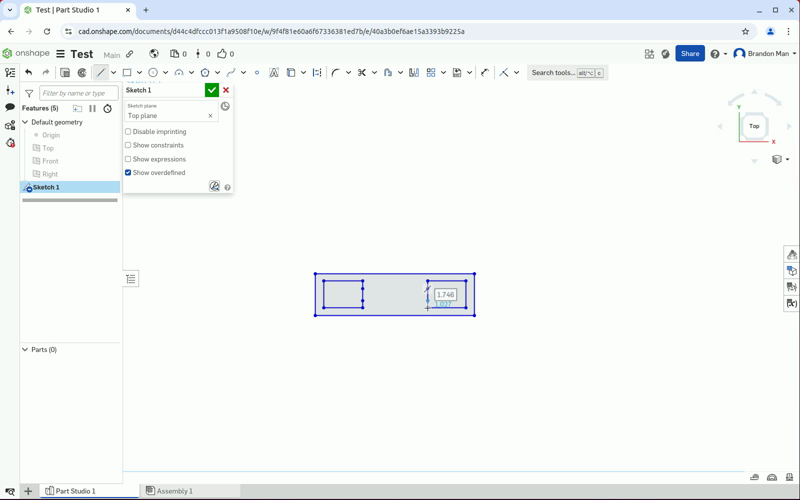
scroll(6)
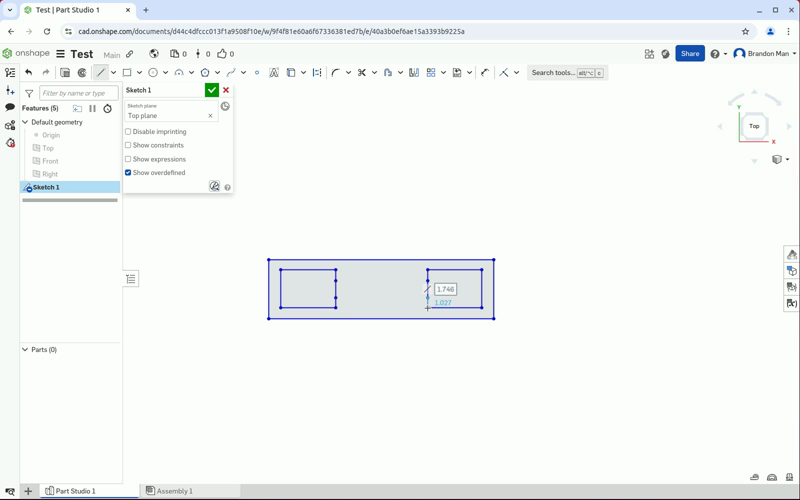
scroll(6)
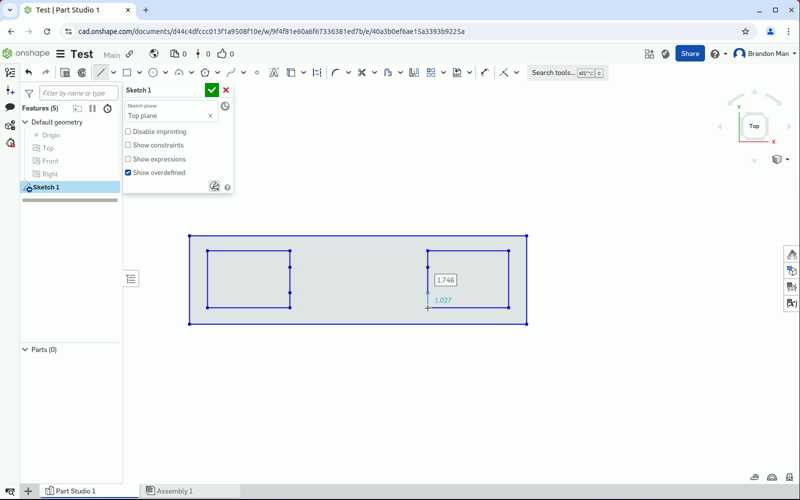
scroll(6)
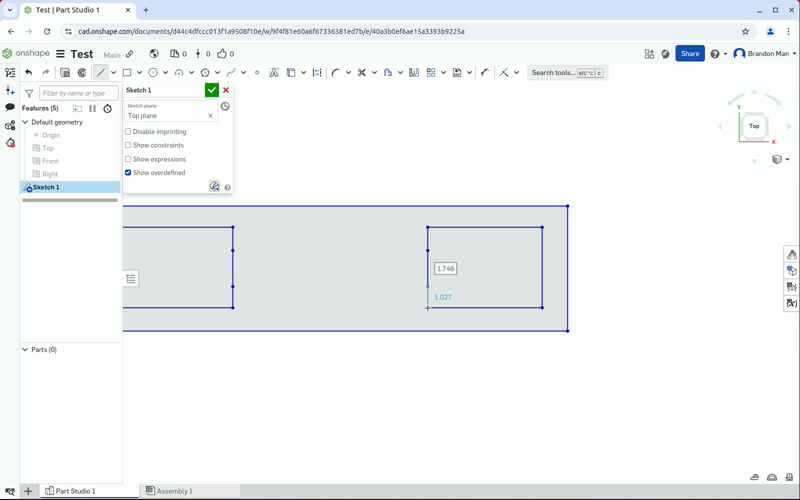
scroll(6)
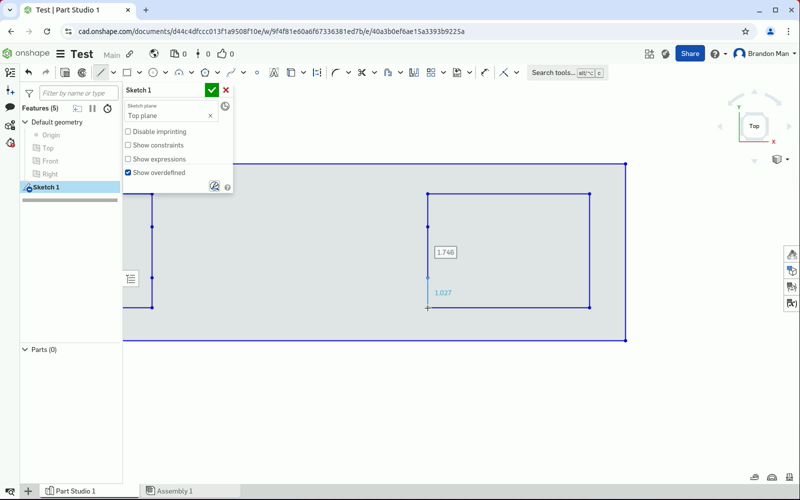
scroll(6)
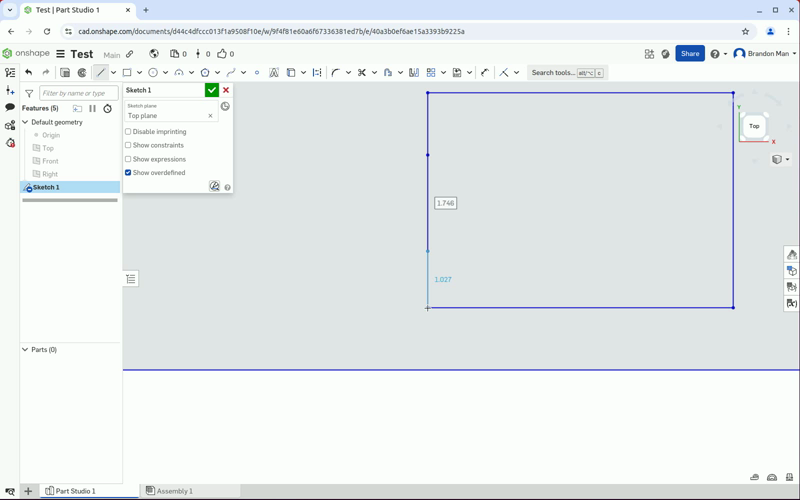
key_up(shift)
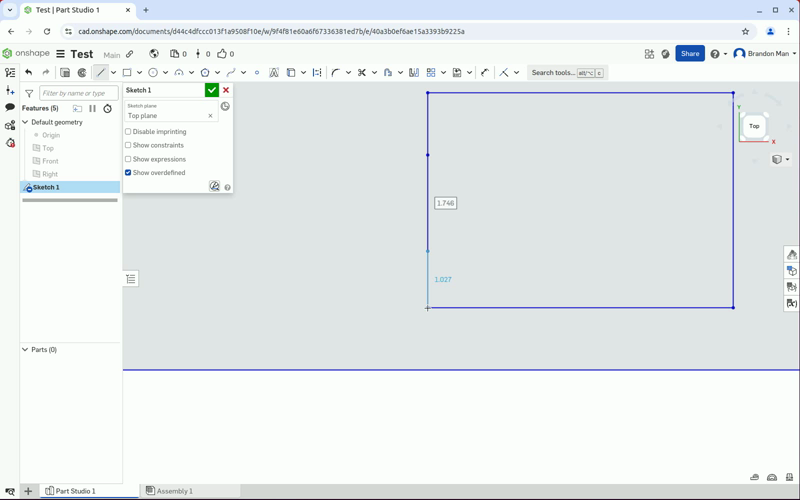
click(427, 307)
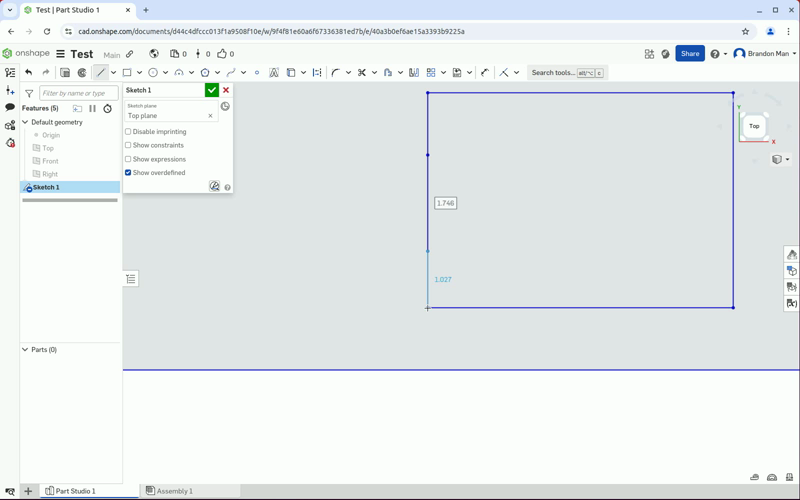
scroll(-6)
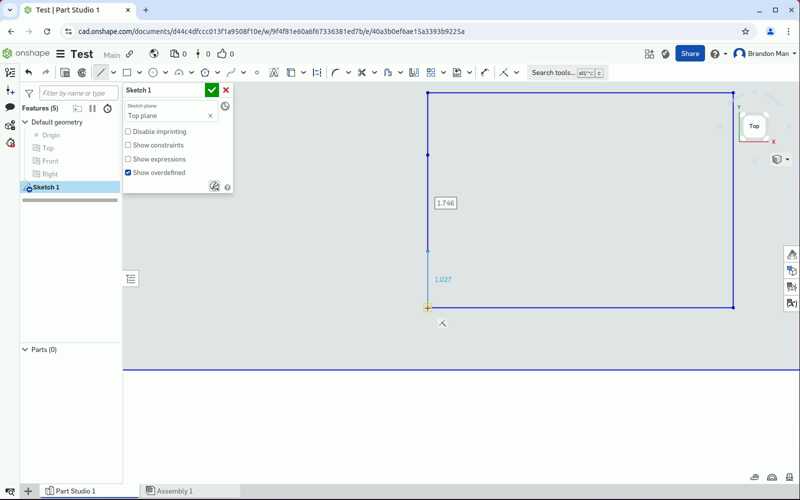
scroll(-6)
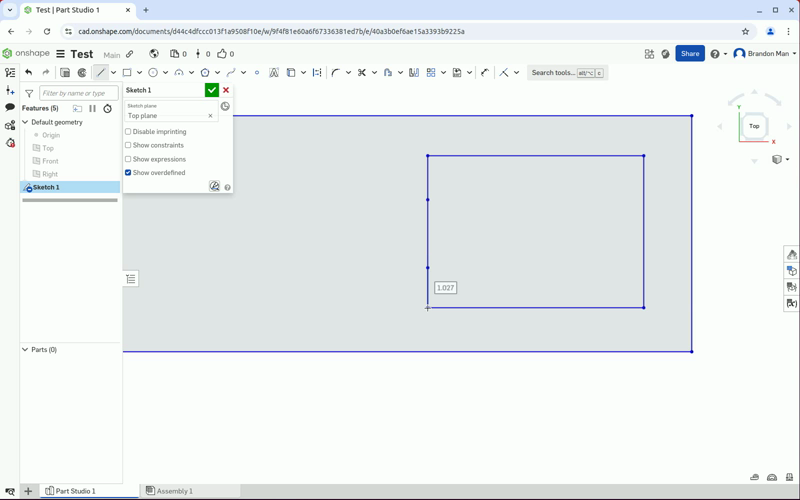
scroll(-6)
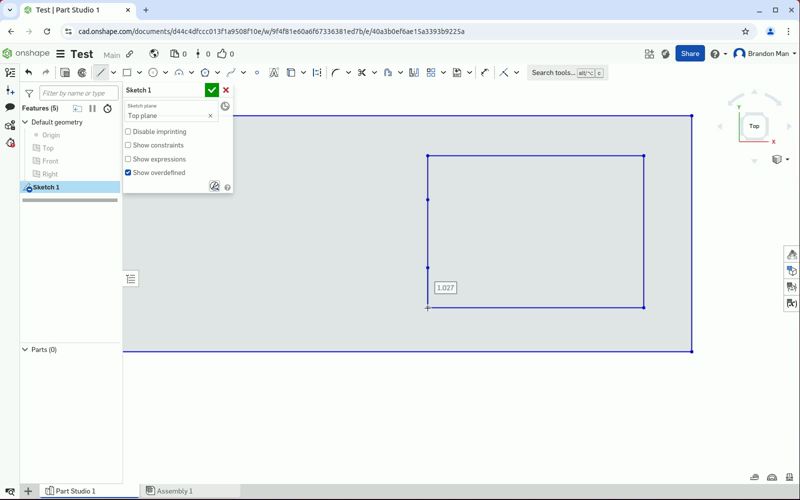
scroll(-6)
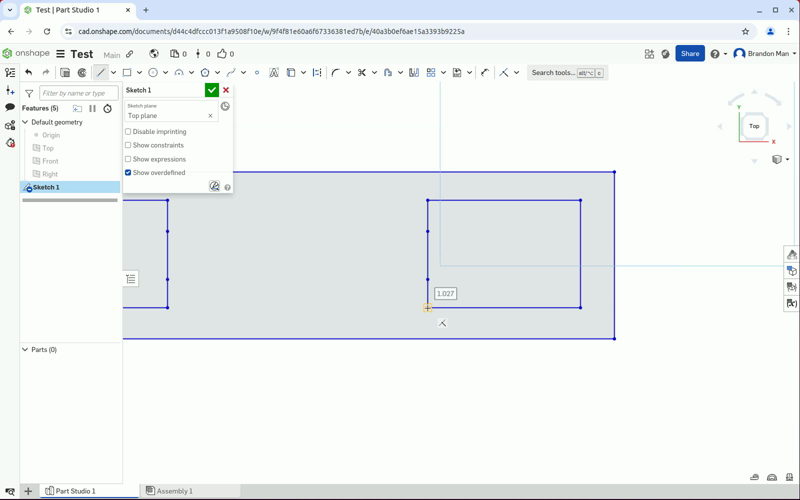
scroll(-6)
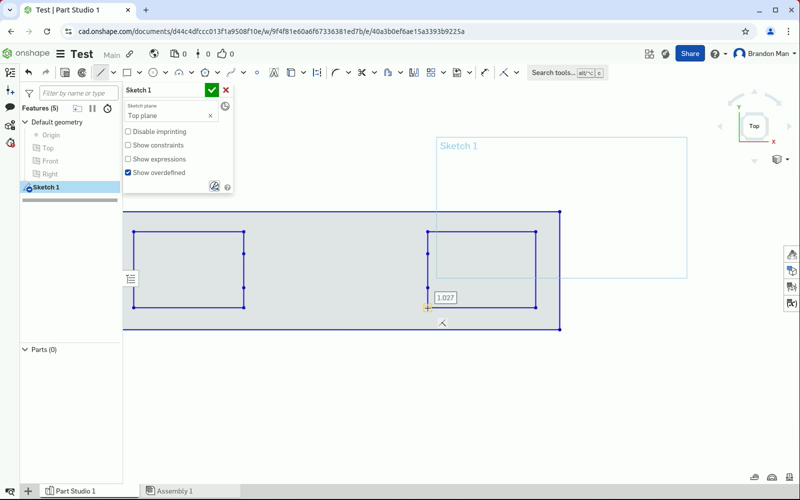
scroll(-6)
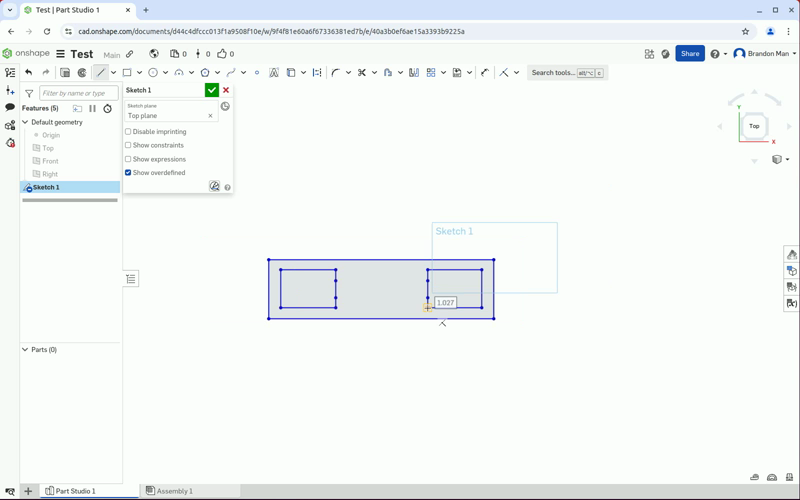
scroll(-6)
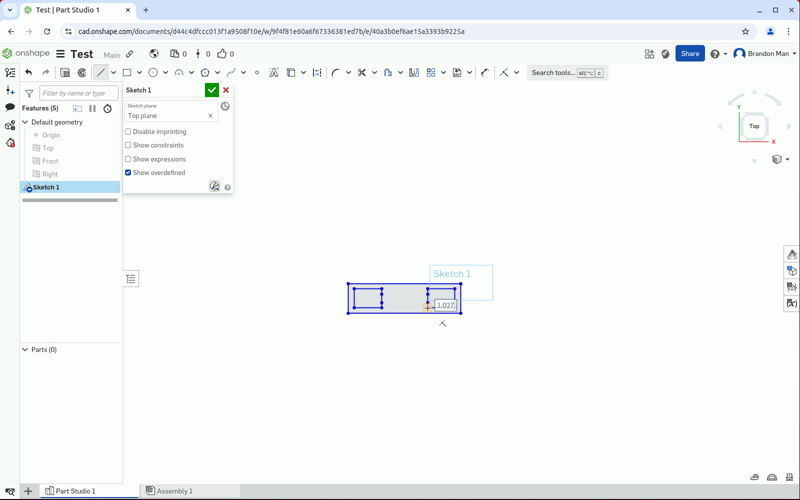
key(esc)
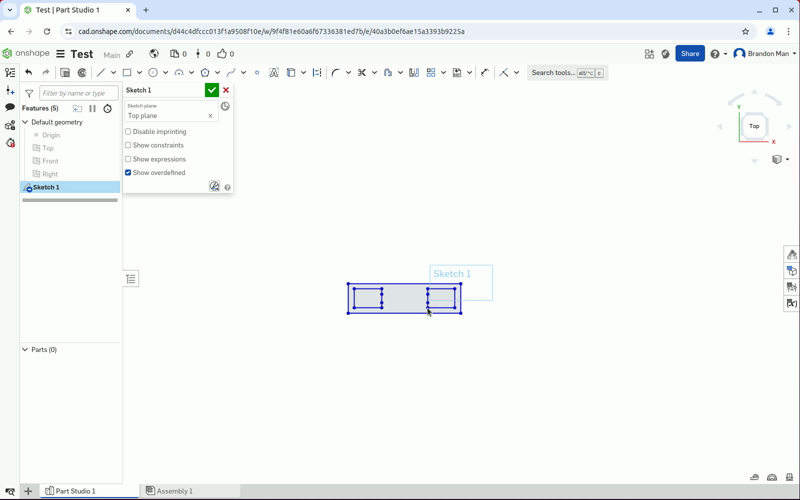
mouse_move(384, 288)
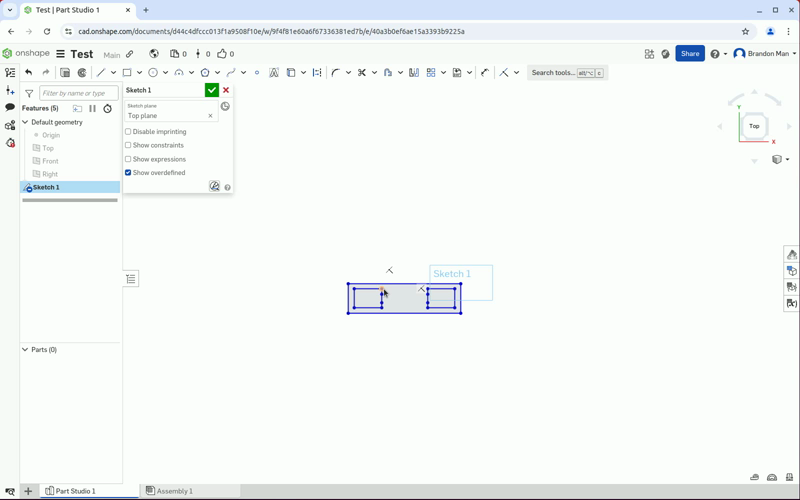
click(384, 288)
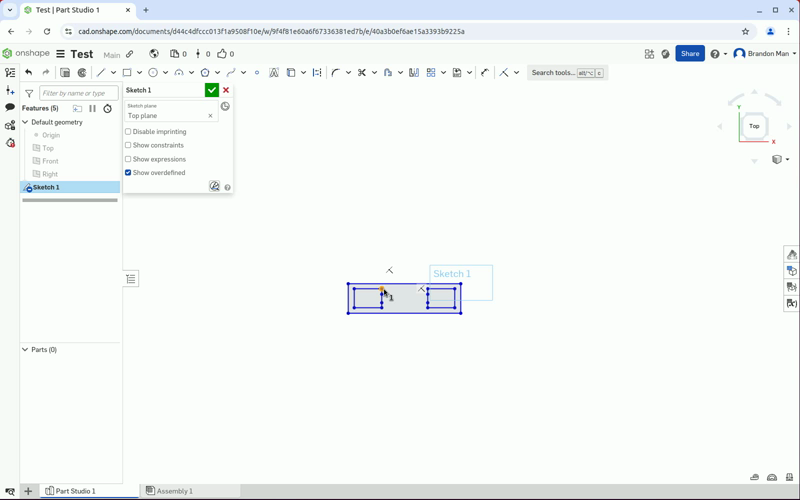
mouse_move(73, 352)
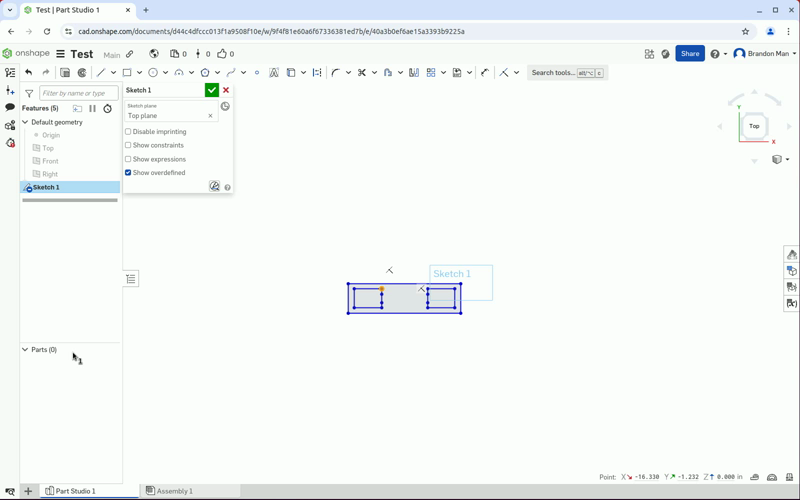
key(shift+y)
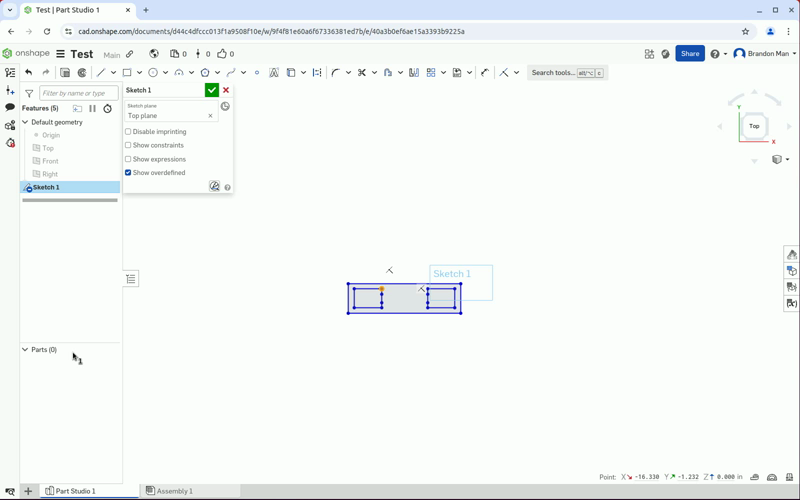
key(shift+e)
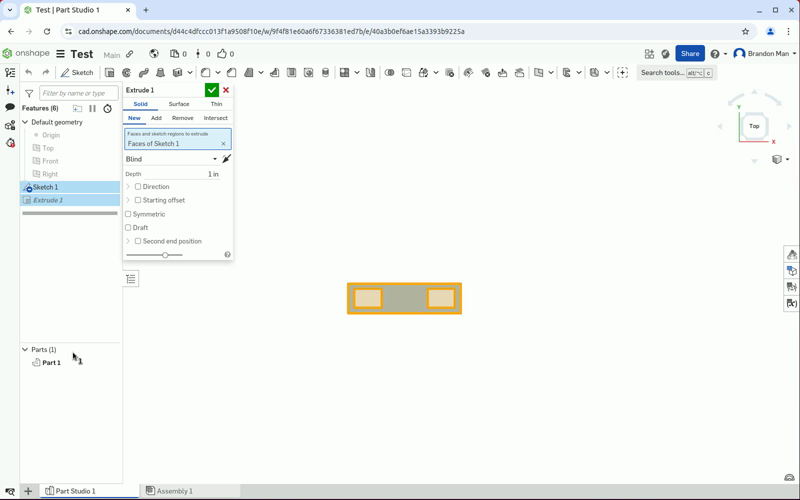
mouse_move(143, 106)
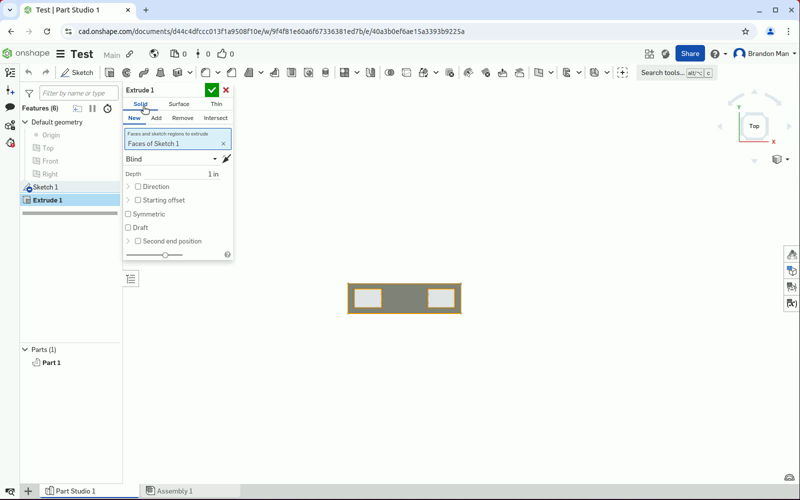
click(143, 106)
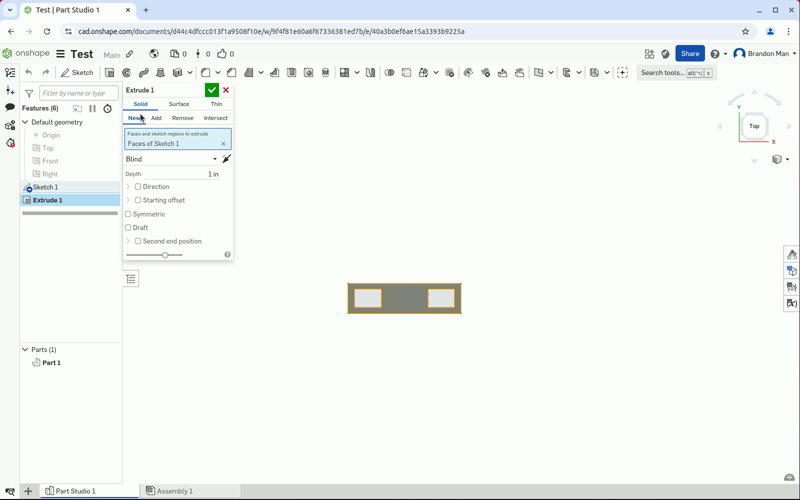
mouse_move(137, 120)
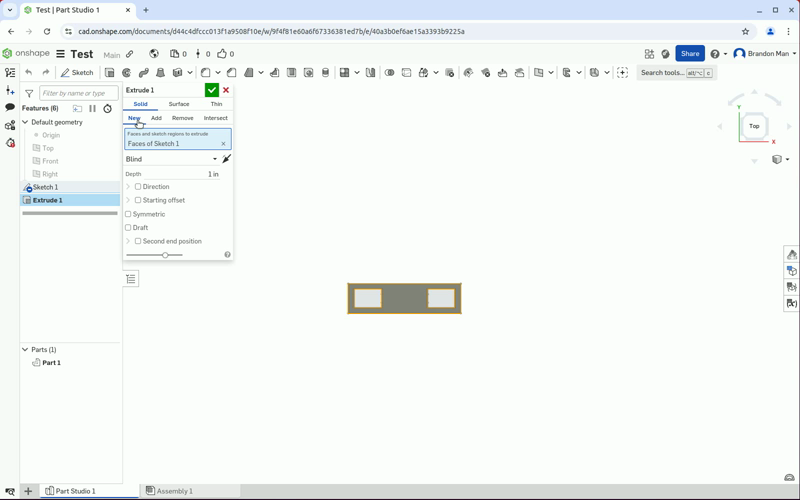
click(137, 120)
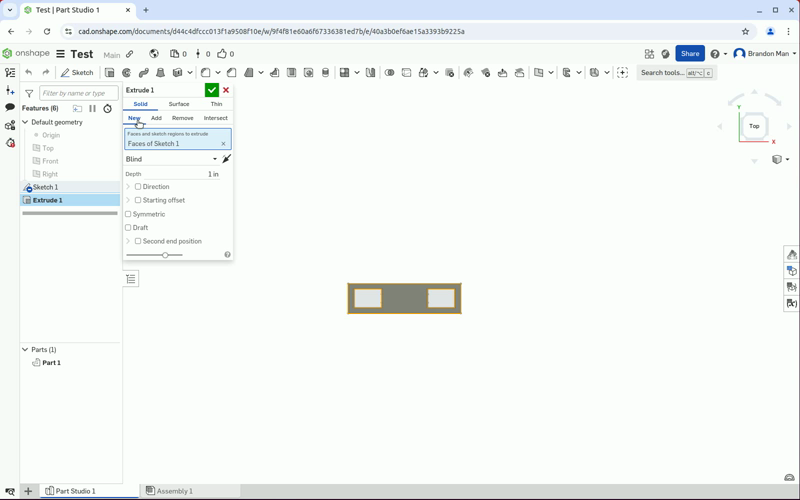
key(tab, 4)
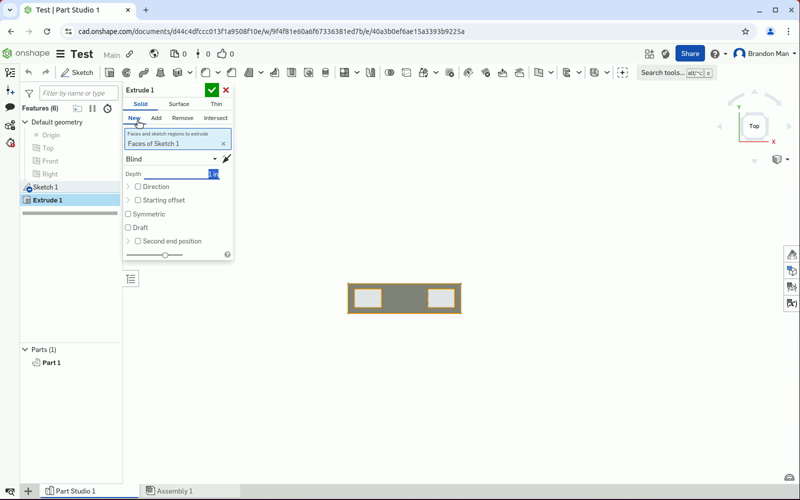
text(1.204)
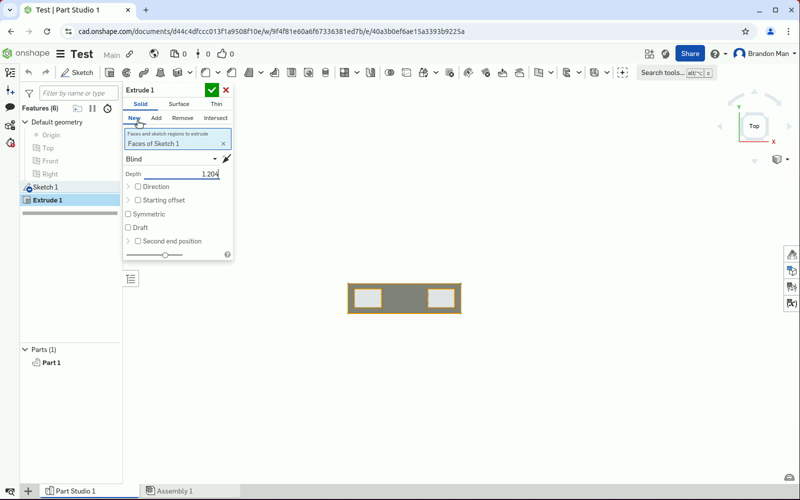
key(enter)
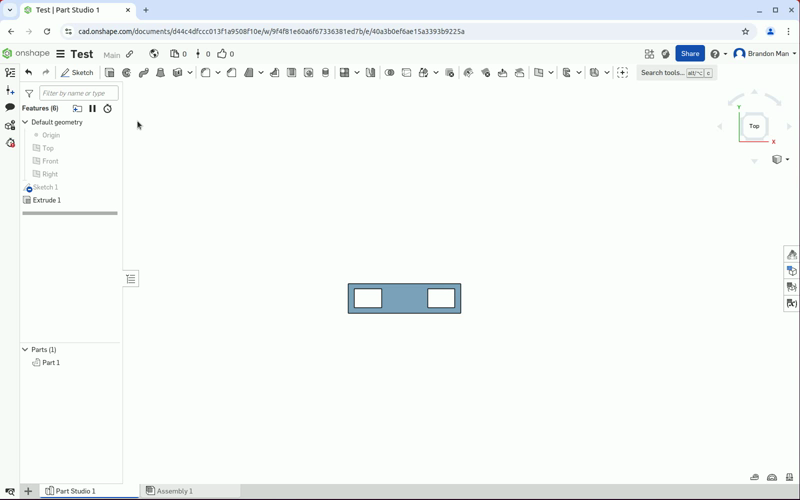
key(shift+h)
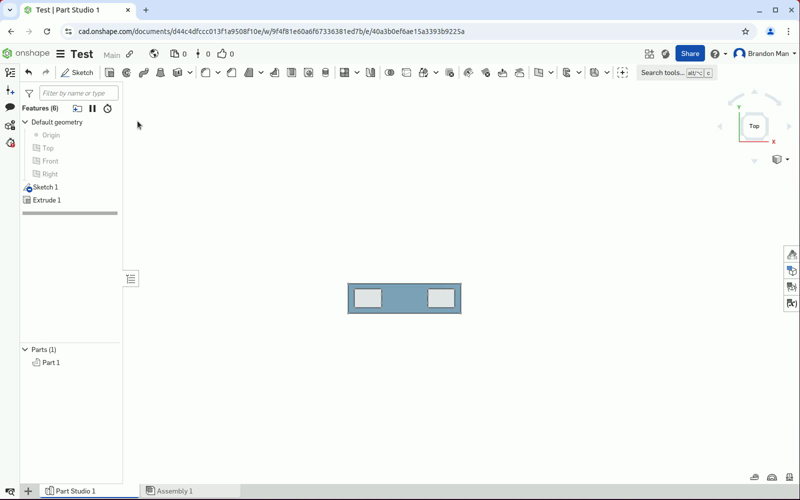
key(shift+h)
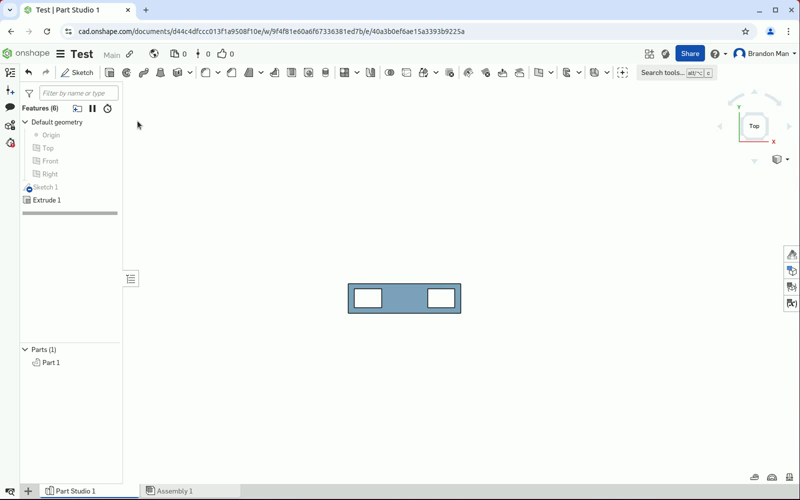
mouse_move(73, 189)
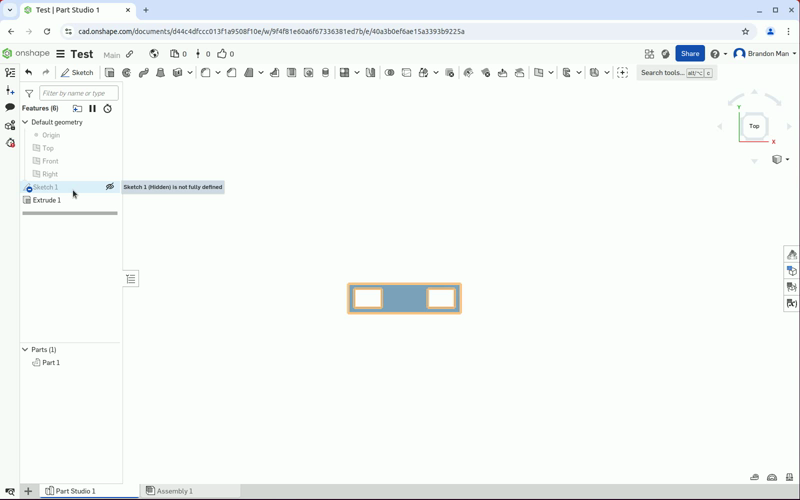
click(73, 189)
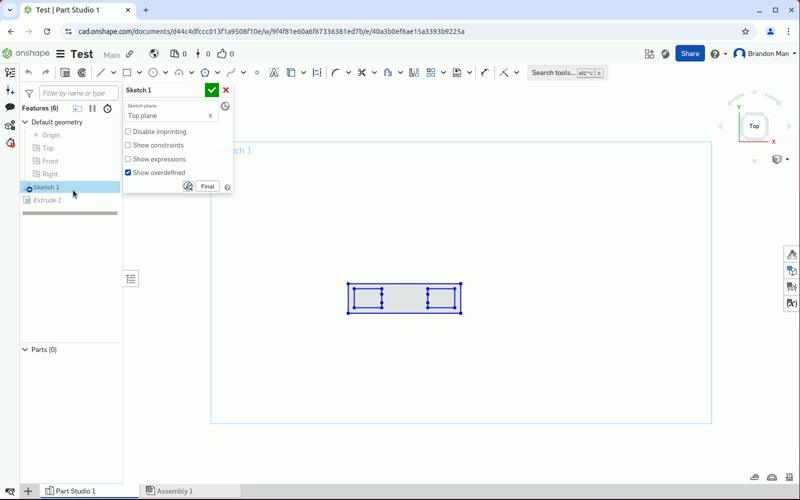
mouse_move(229, 92)
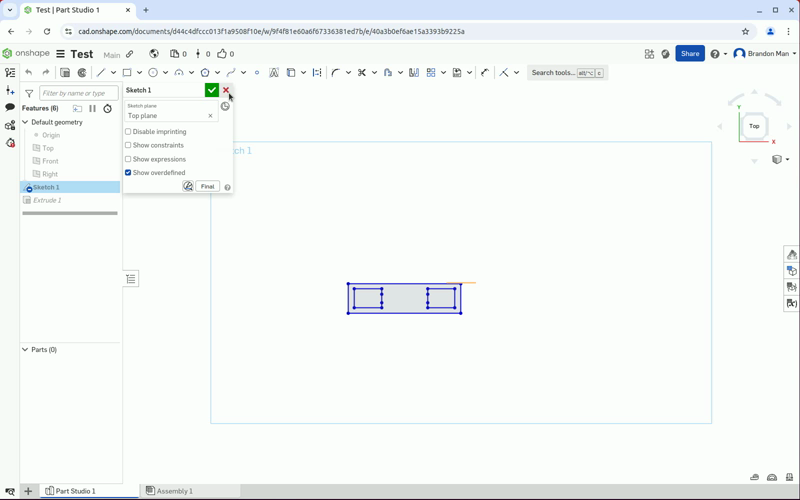
click(229, 92)
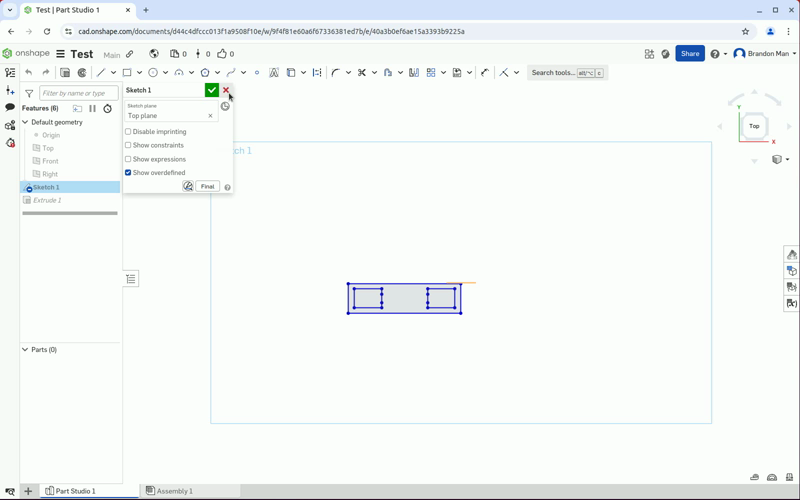
key(shift+s)
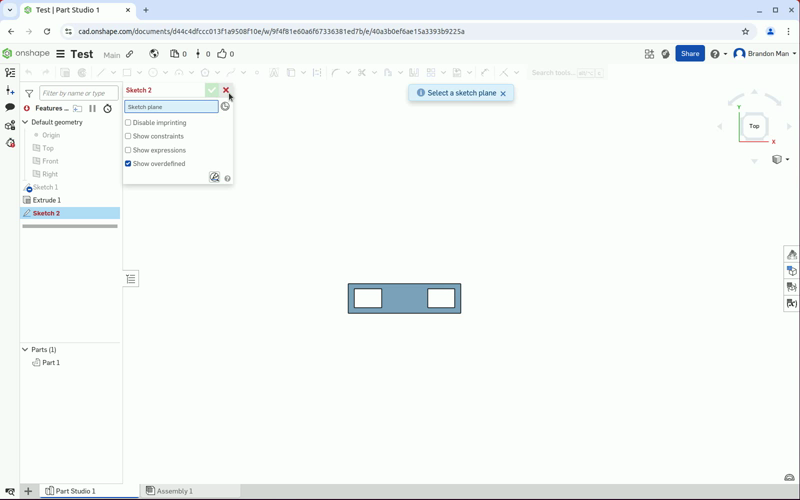
mouse_move(73, 150)
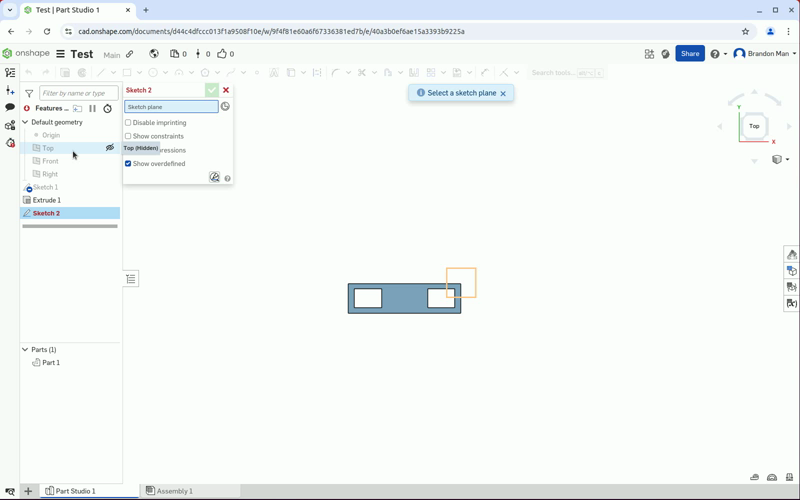
click(73, 150)
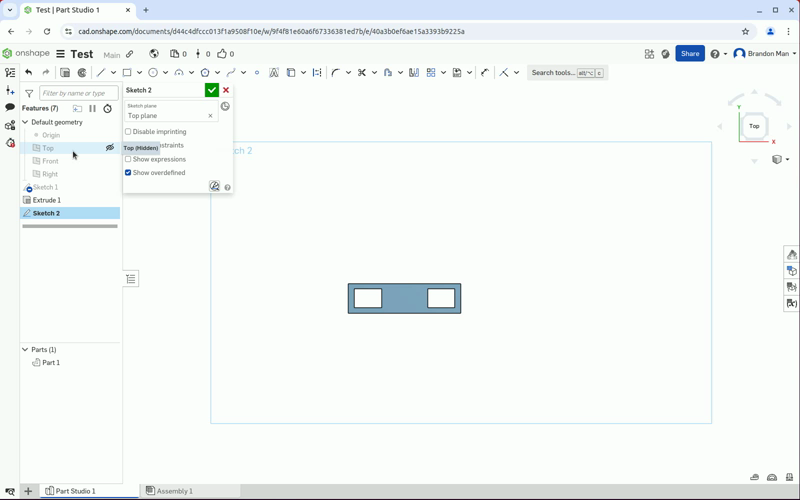
mouse_move(73, 352)
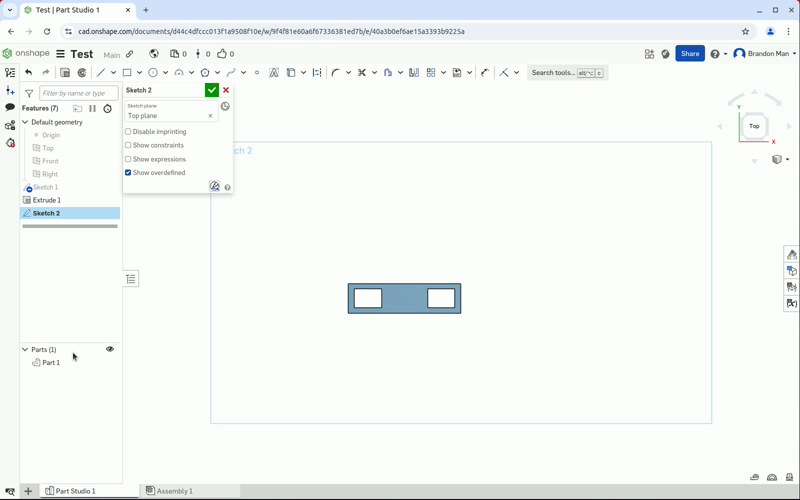
key(y)
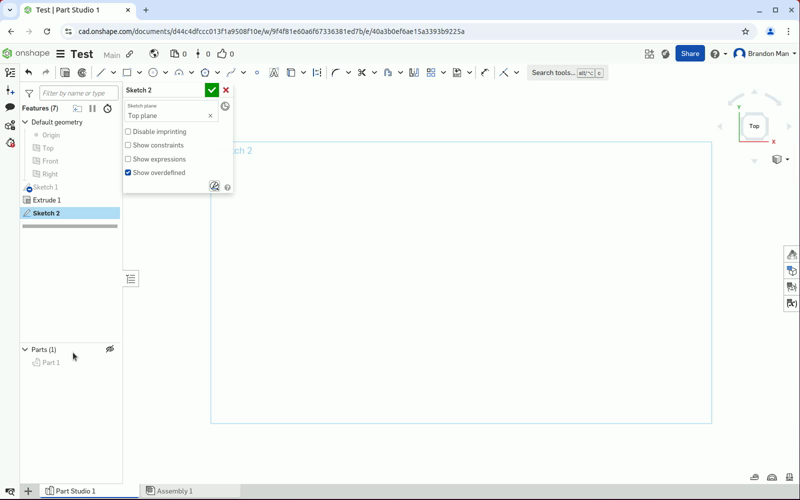
key(l)
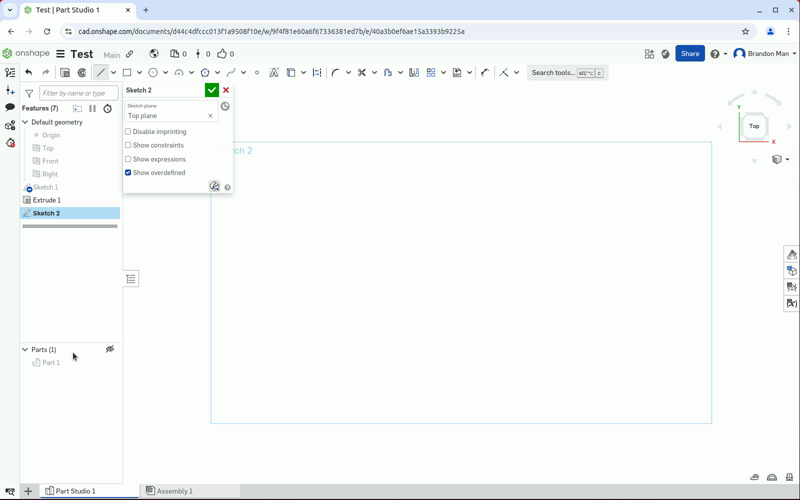
key_down(shift)
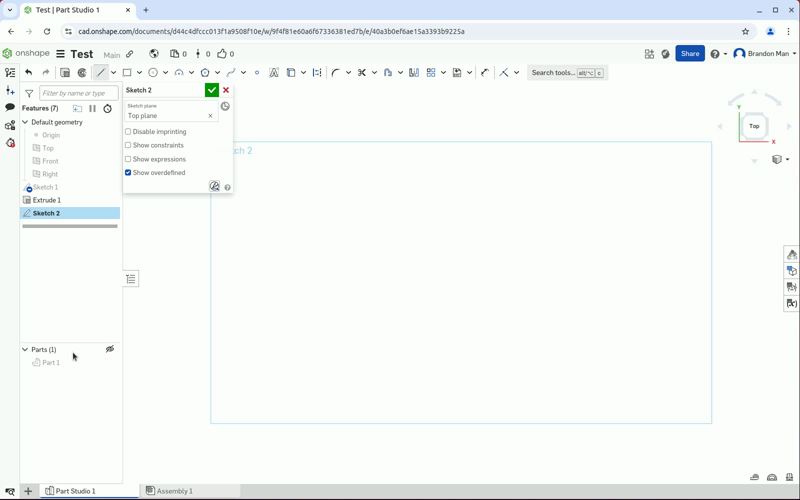
mouse_move(358, 301)
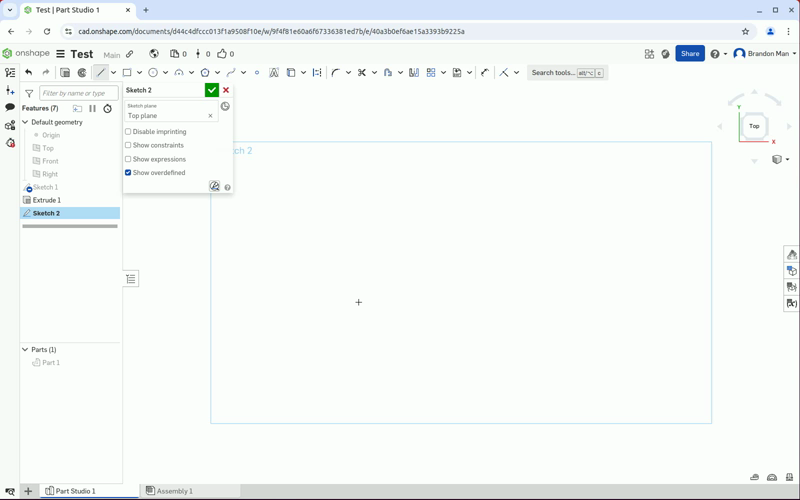
click(358, 301)
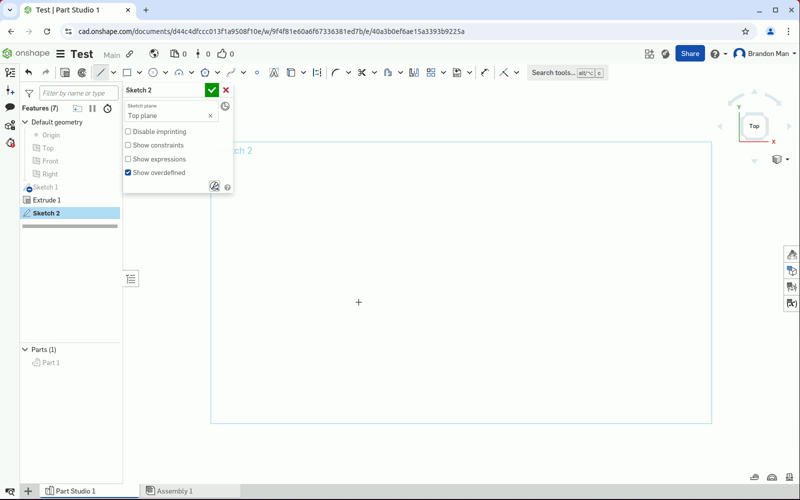
key_up(shift)
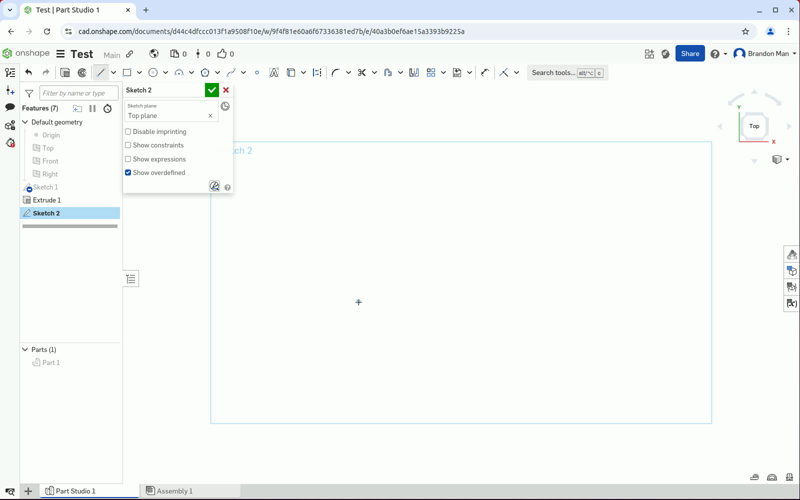
key_down(shift)
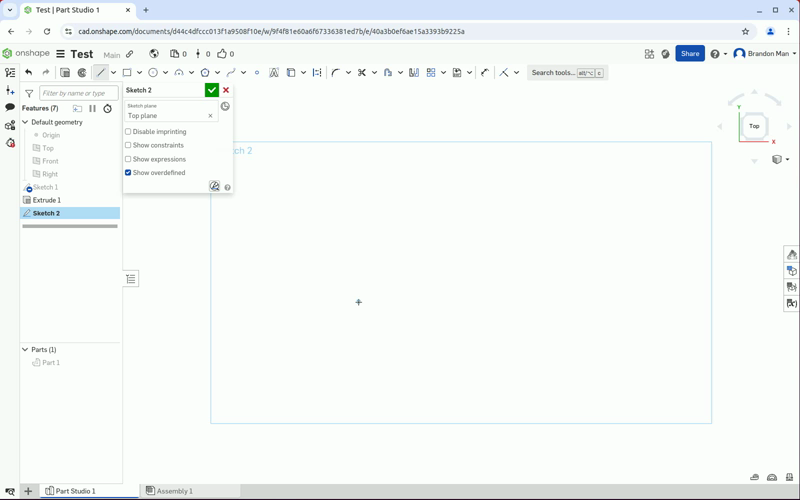
mouse_move(388, 301)
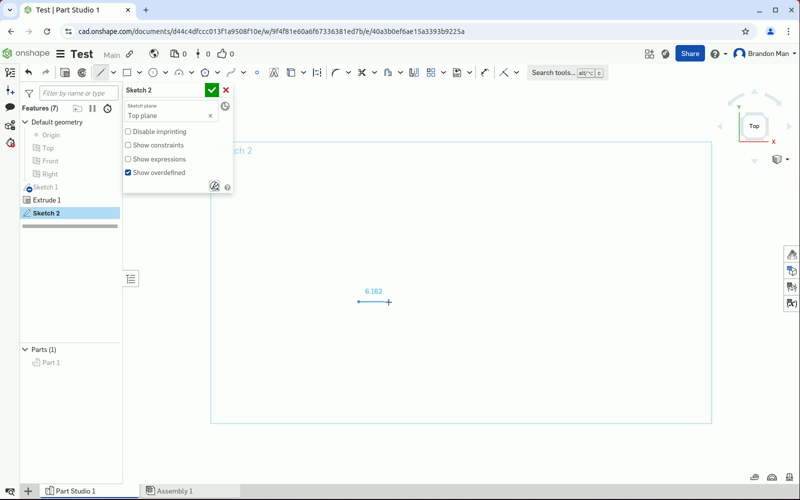
mouse_move(381, 301)
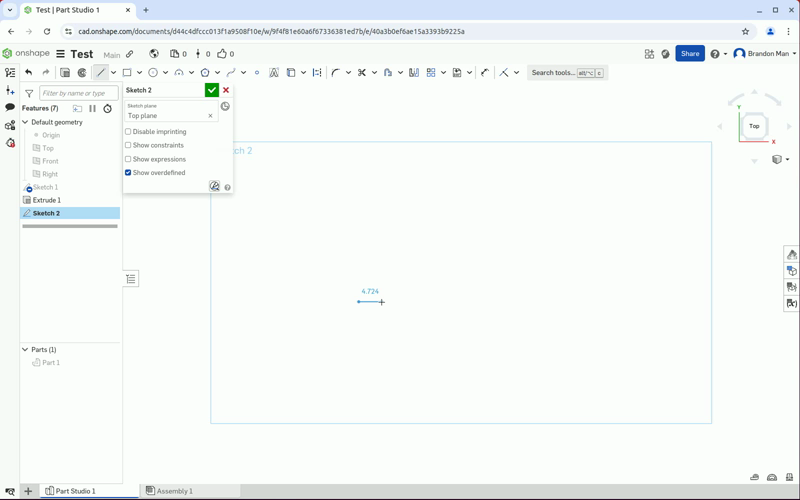
click(381, 301)
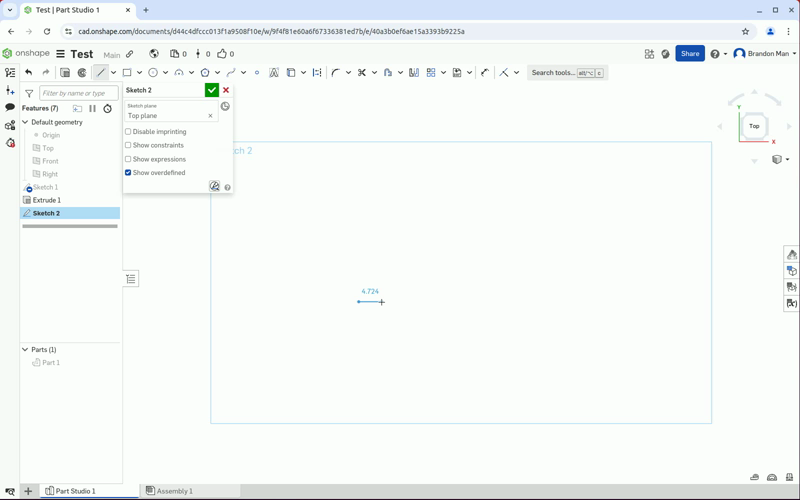
key_up(shift)
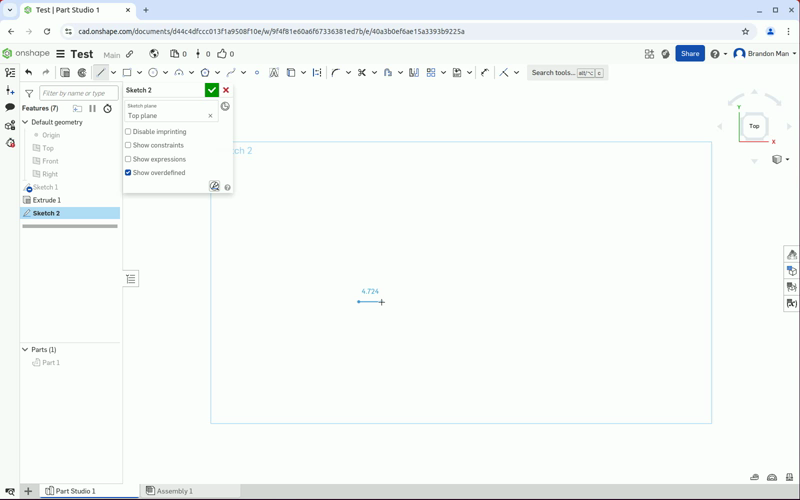
key_down(shift)
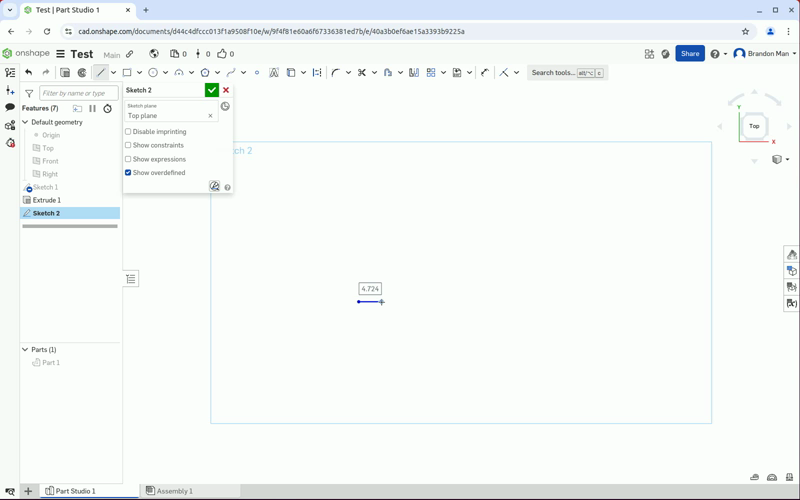
mouse_move(411, 301)
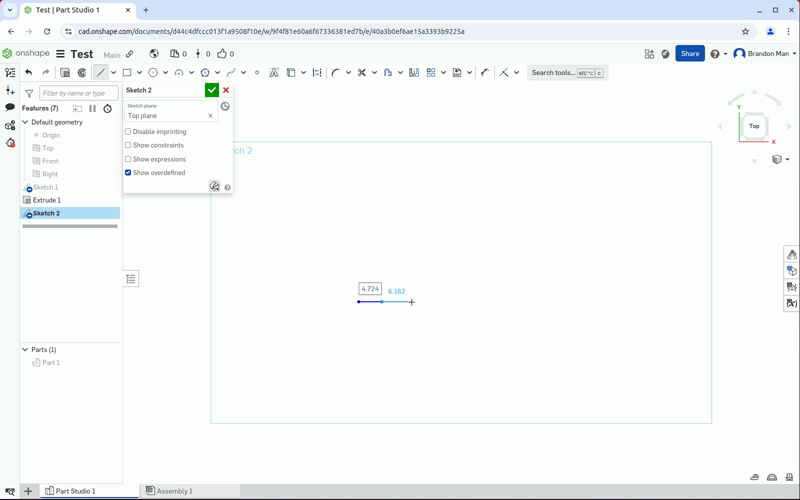
mouse_move(381, 292)
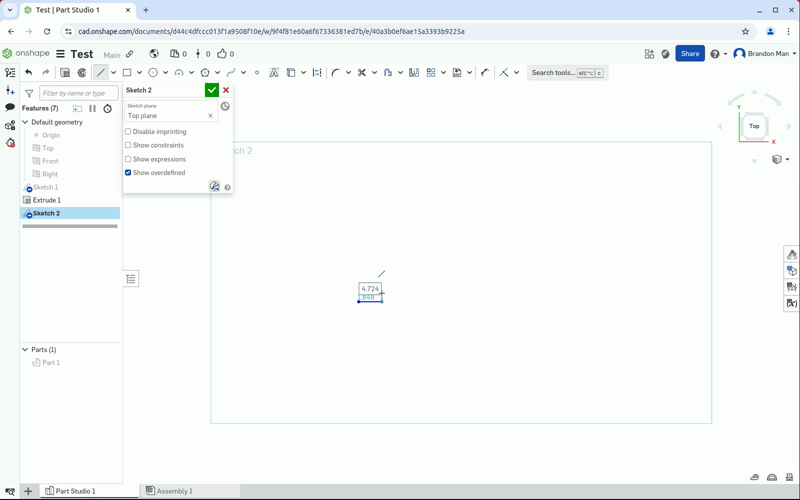
click(381, 292)
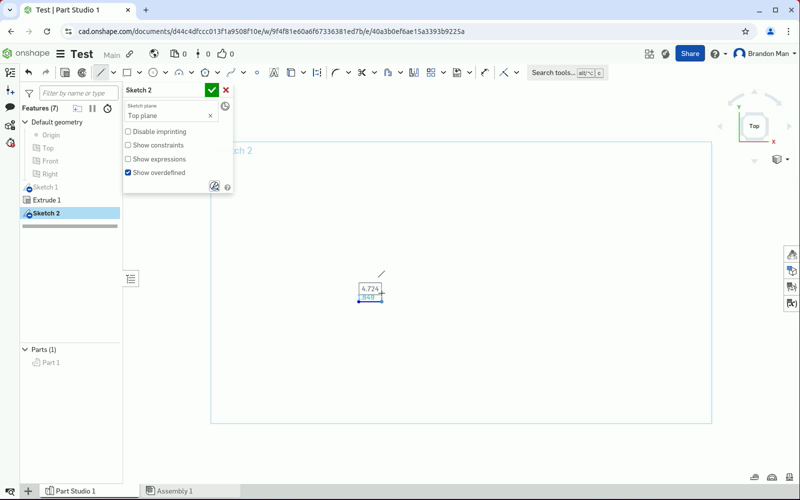
key_up(shift)
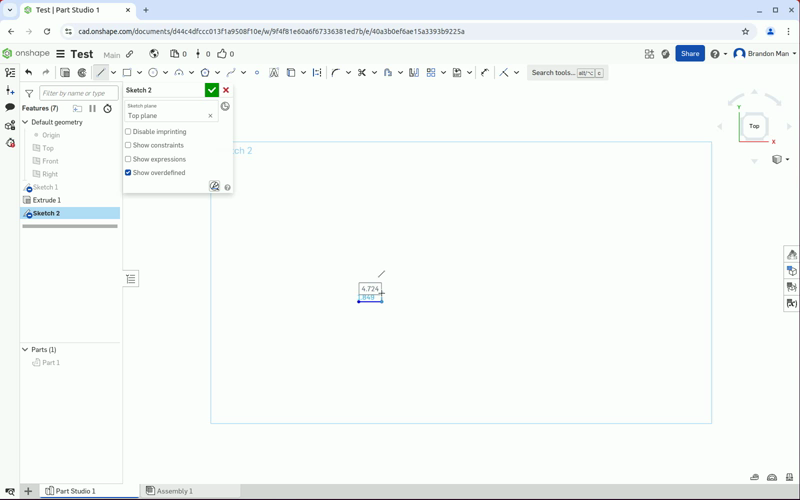
key_down(shift)
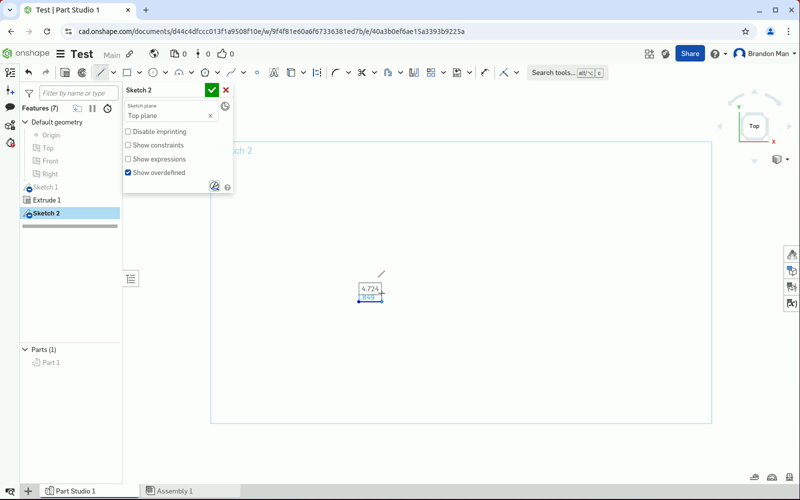
mouse_move(411, 292)
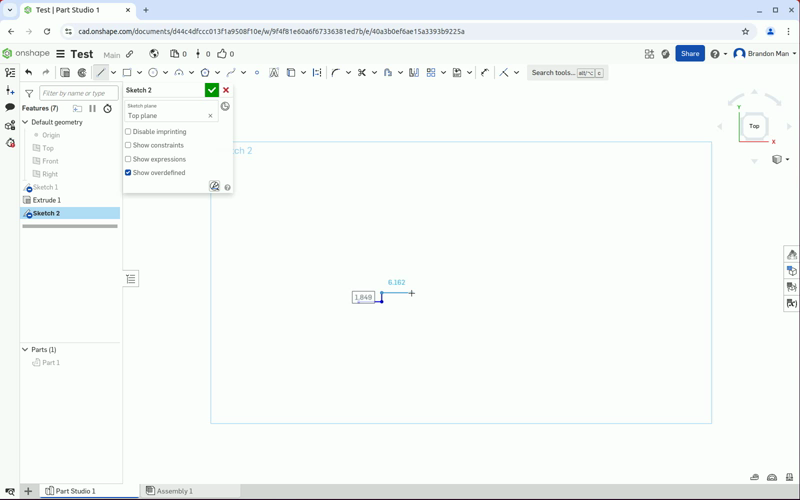
mouse_move(358, 292)
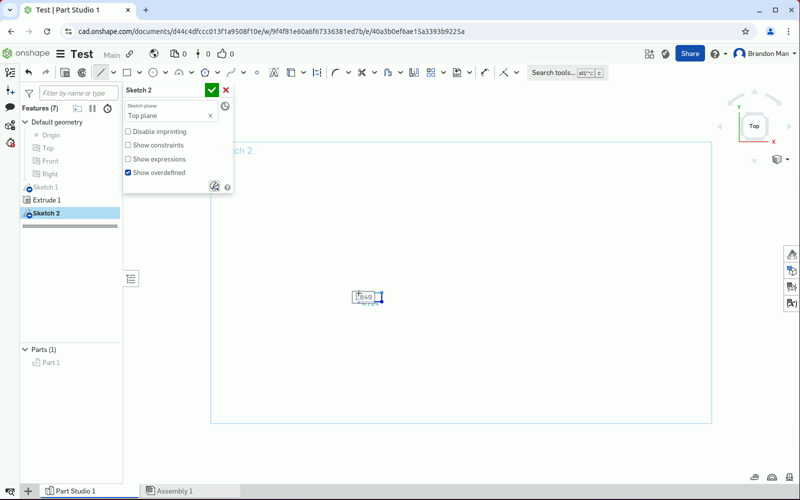
click(358, 292)
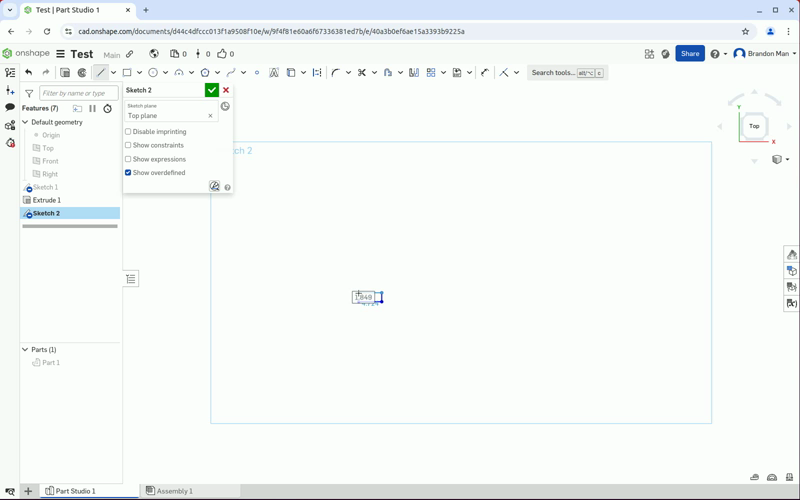
key_up(shift)
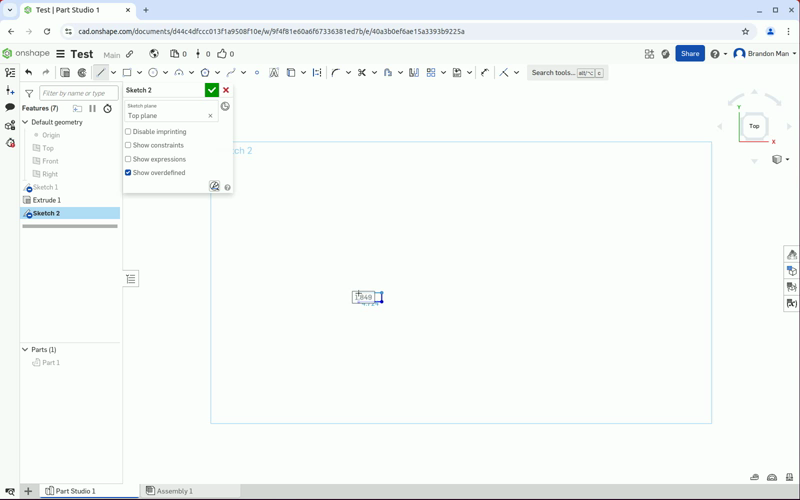
mouse_move(388, 292)
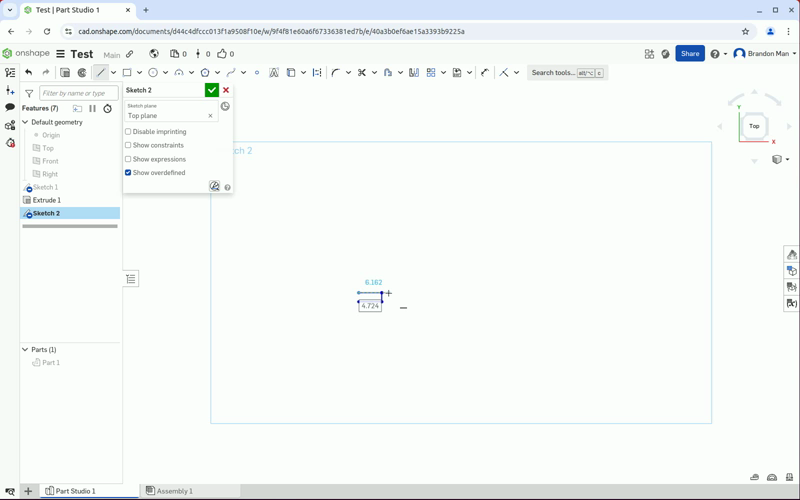
key_down(shift)
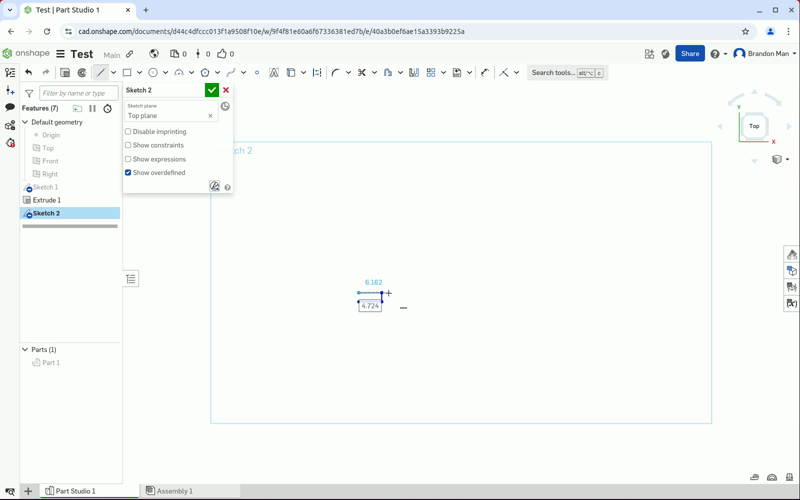
mouse_move(358, 301)
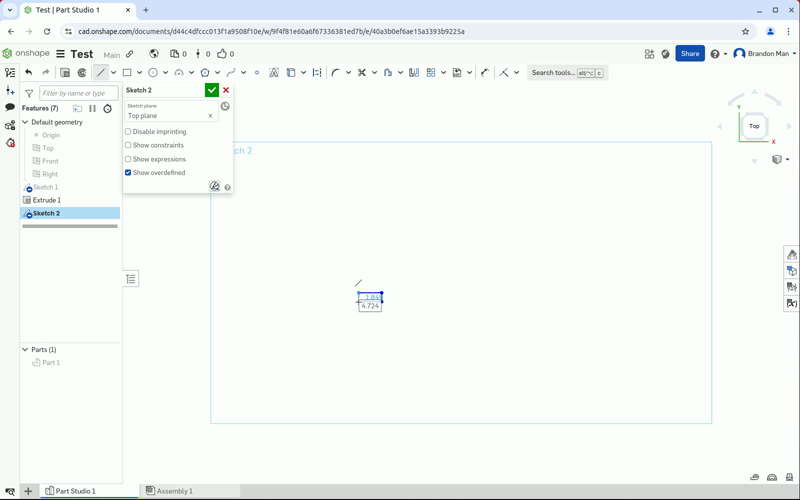
key_up(shift)
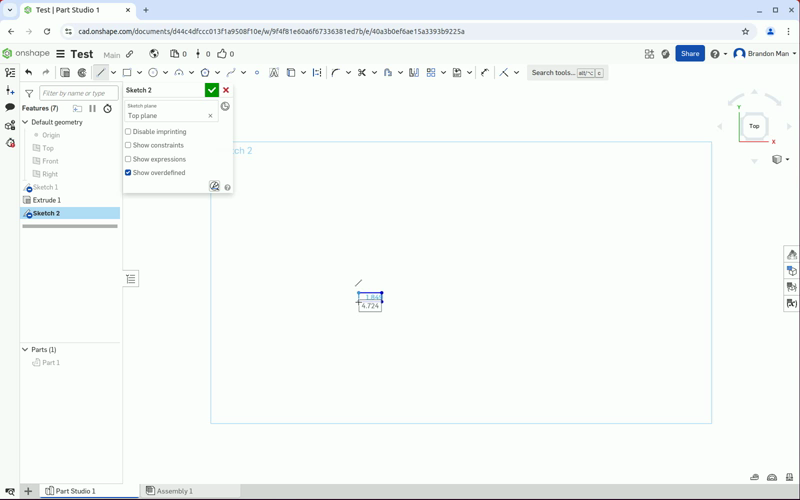
click(358, 301)
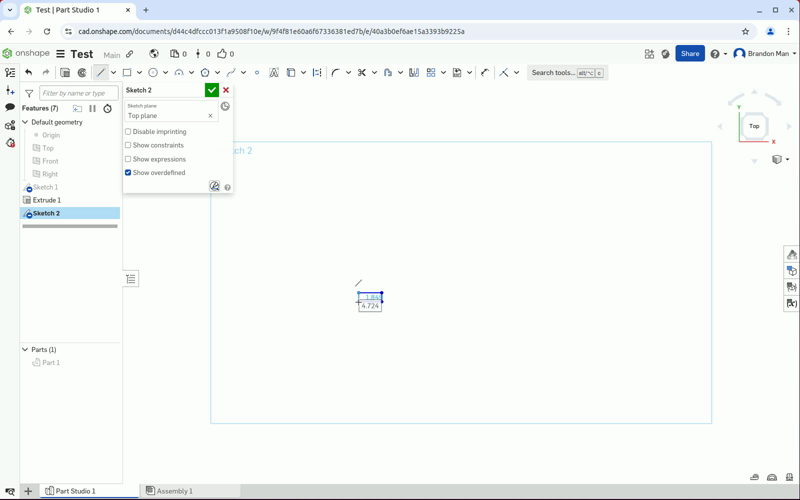
key(esc)
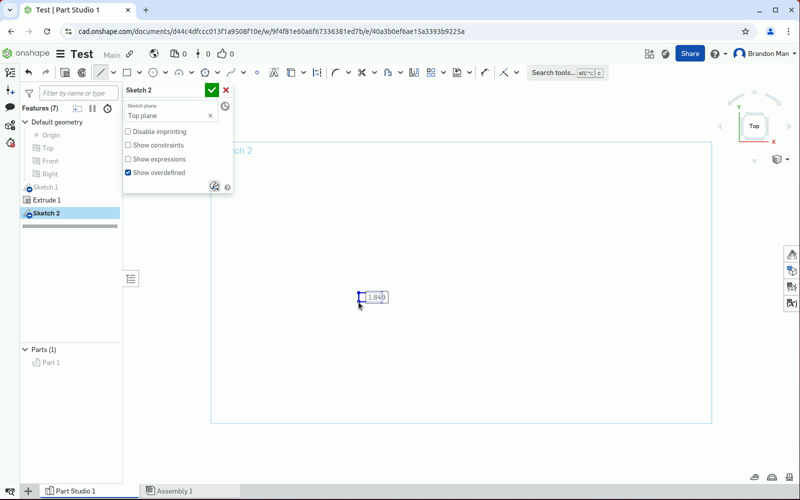
mouse_move(377, 299)
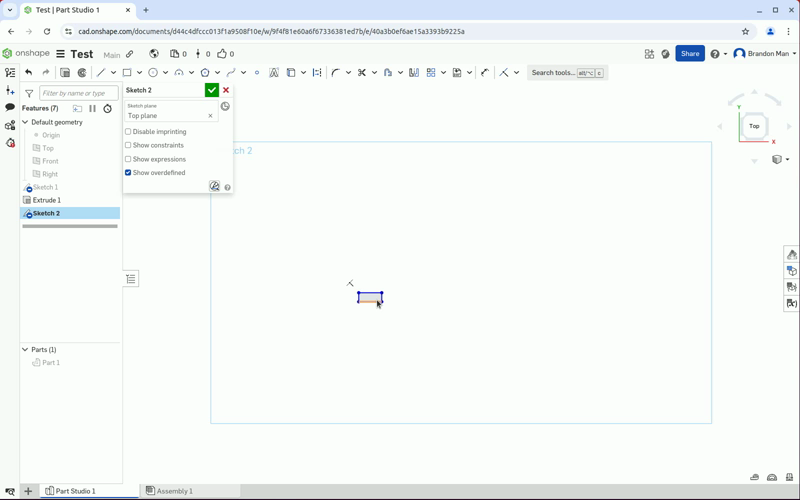
scroll(6)
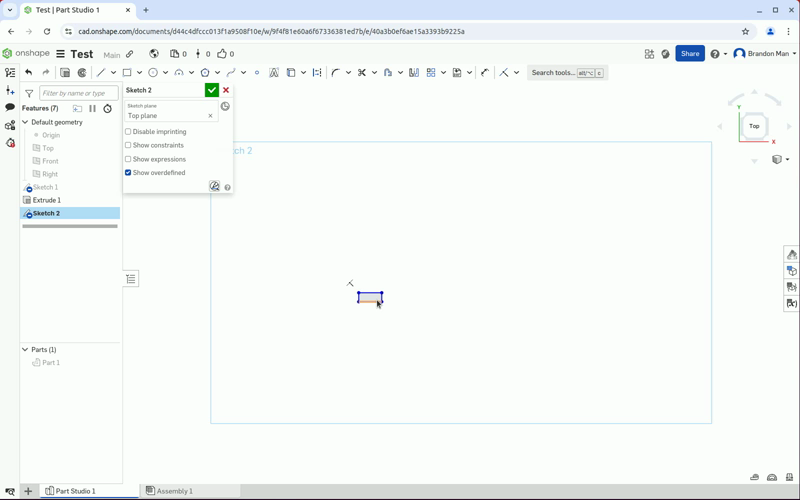
scroll(6)
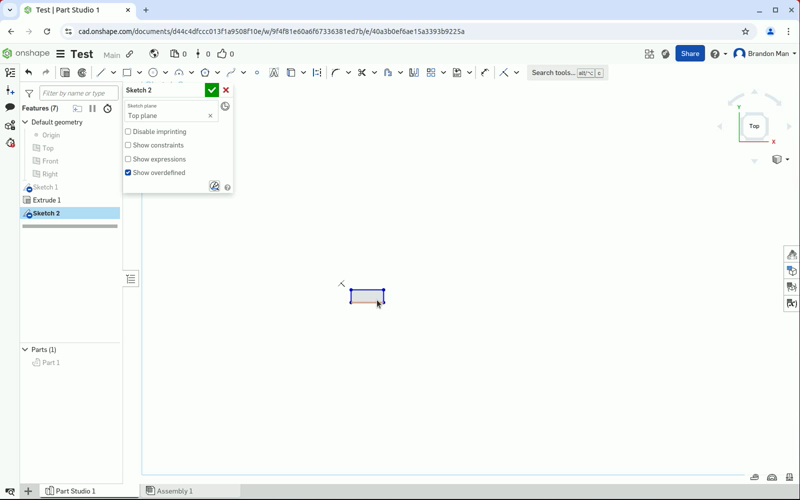
scroll(6)
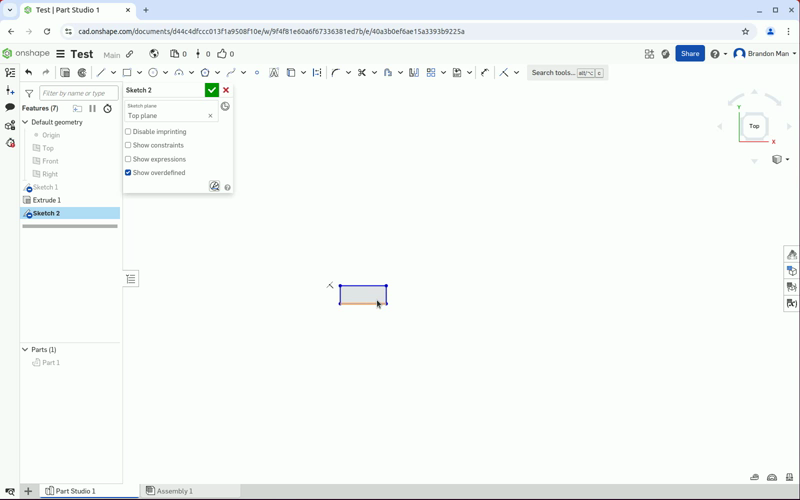
scroll(6)
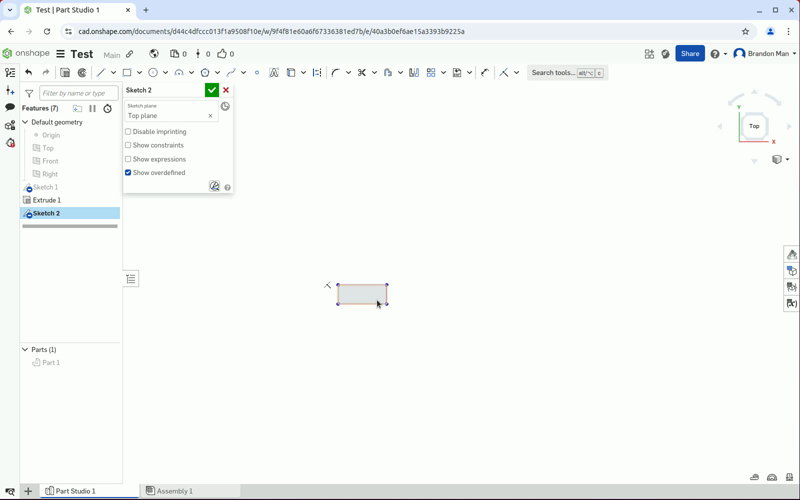
scroll(6)
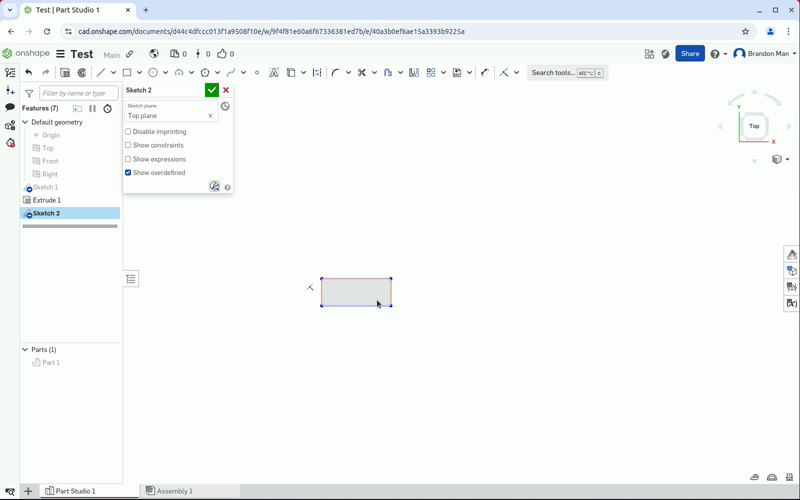
scroll(6)
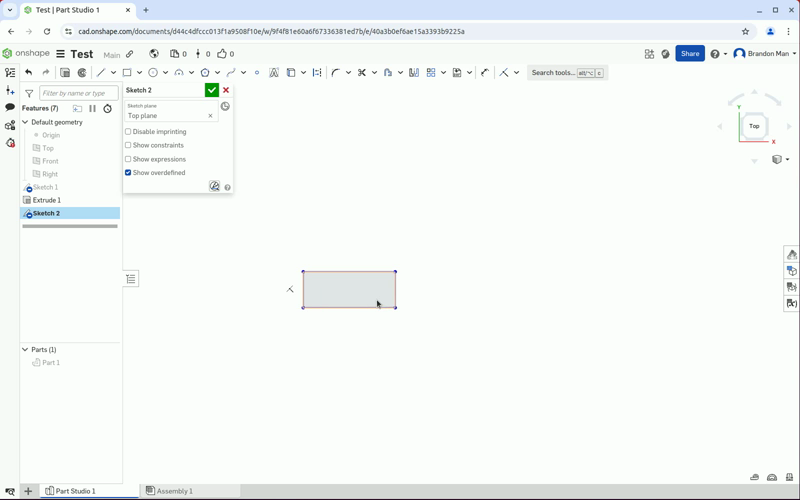
scroll(6)
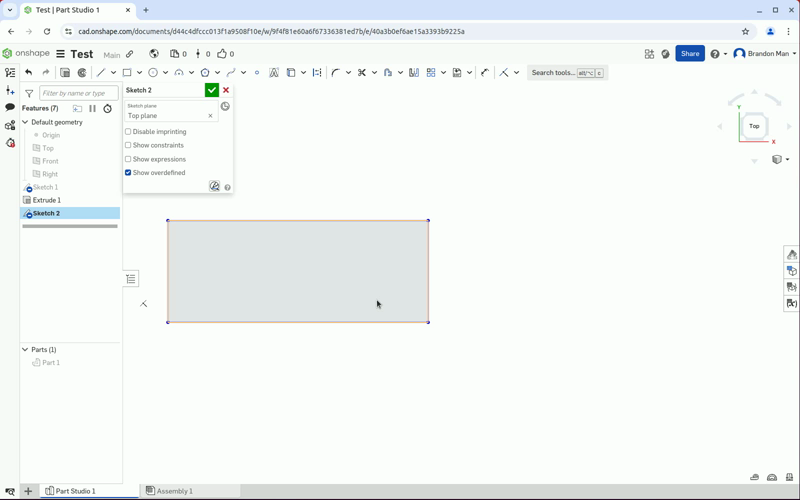
click(377, 299)
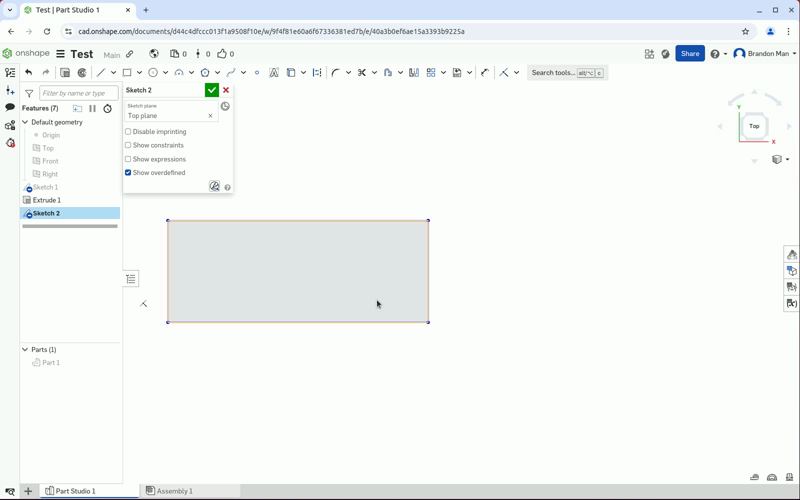
scroll(-6)
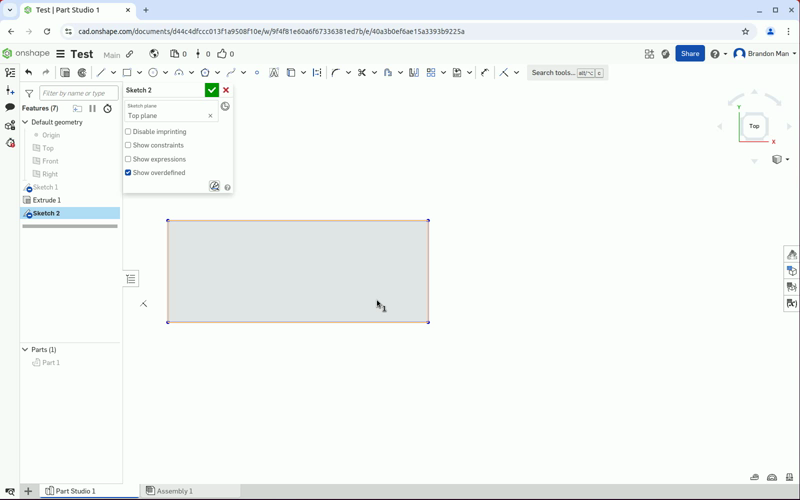
scroll(-6)
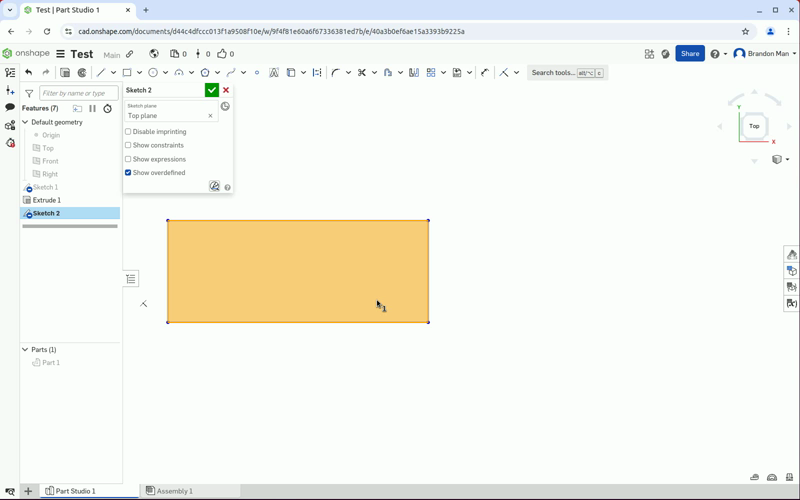
scroll(-6)
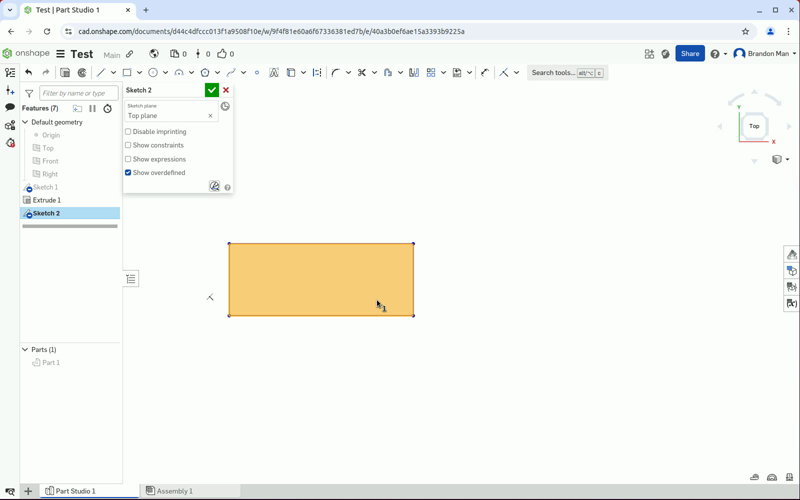
scroll(-6)
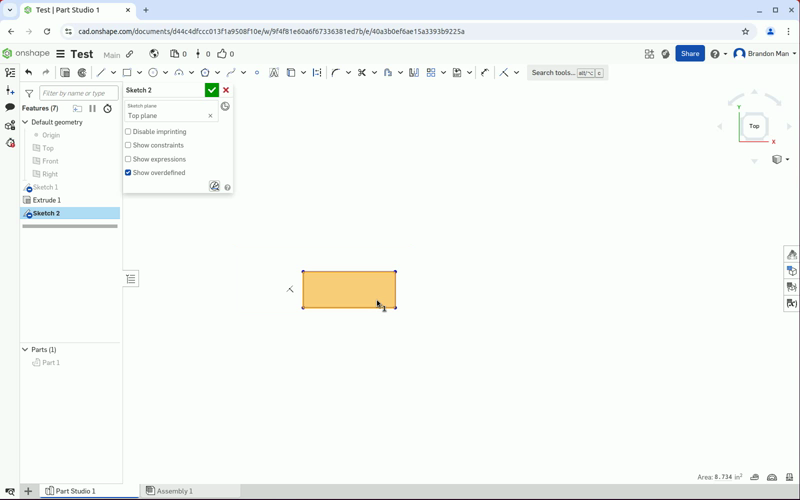
scroll(-6)
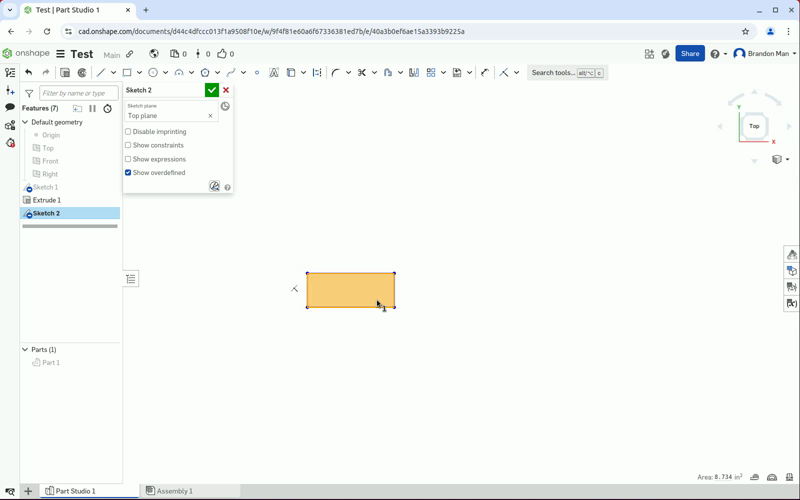
scroll(-6)
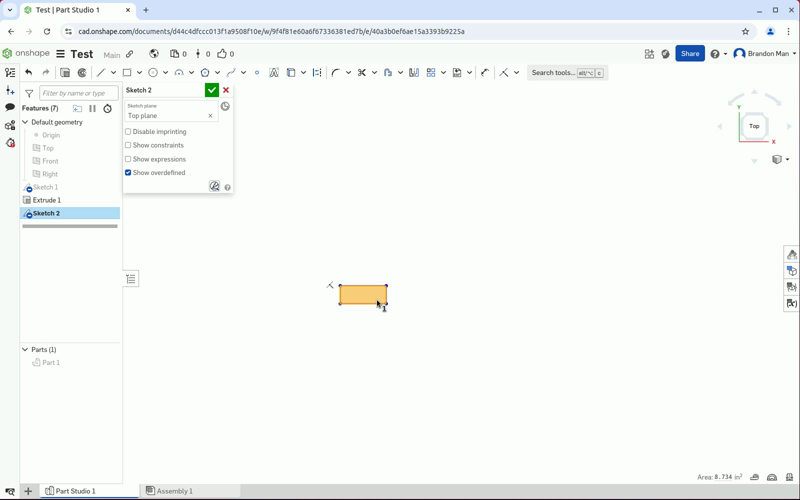
scroll(-6)
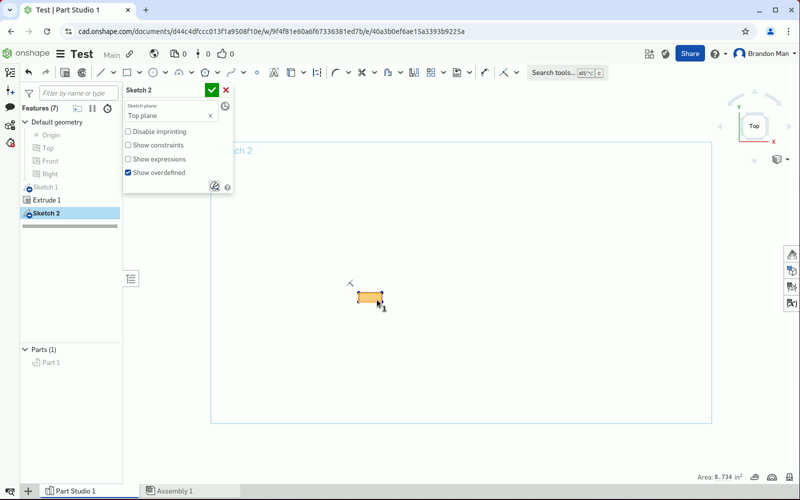
mouse_move(73, 352)
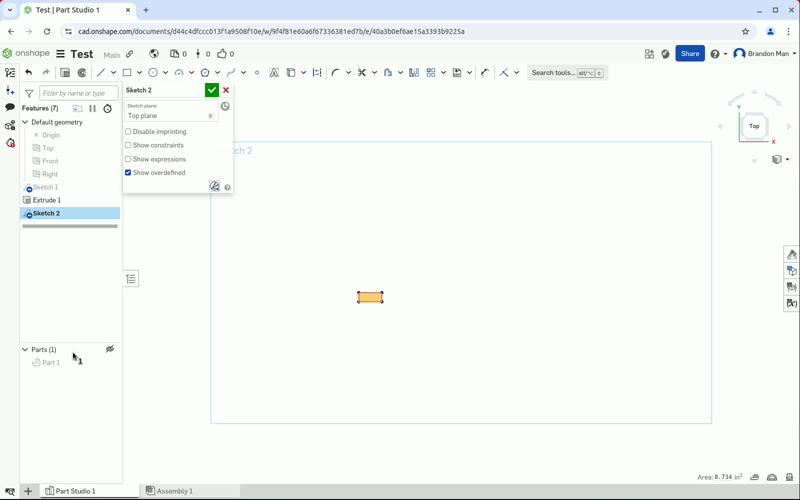
key(shift+y)
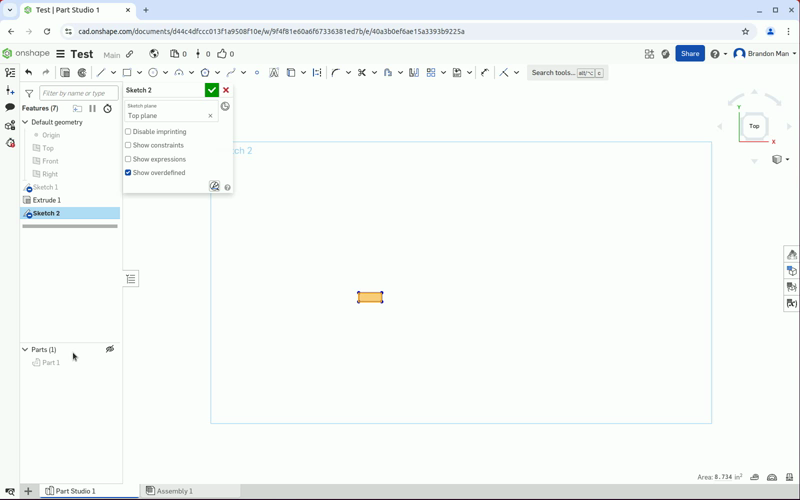
key(shift+e)
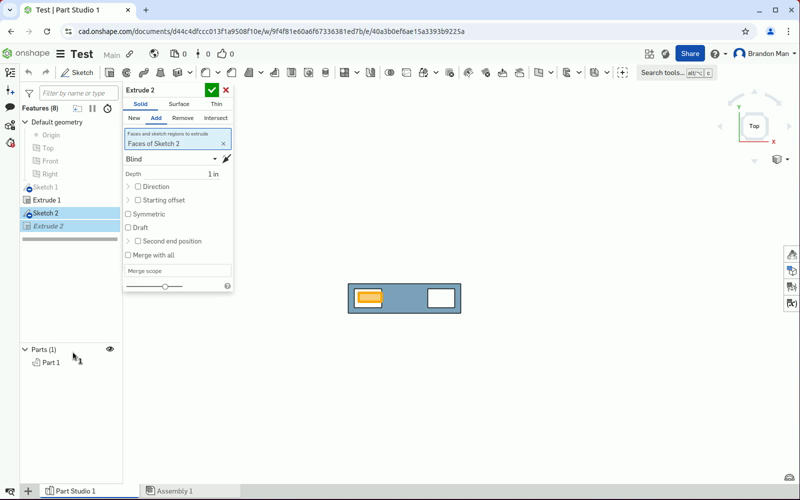
mouse_move(143, 106)
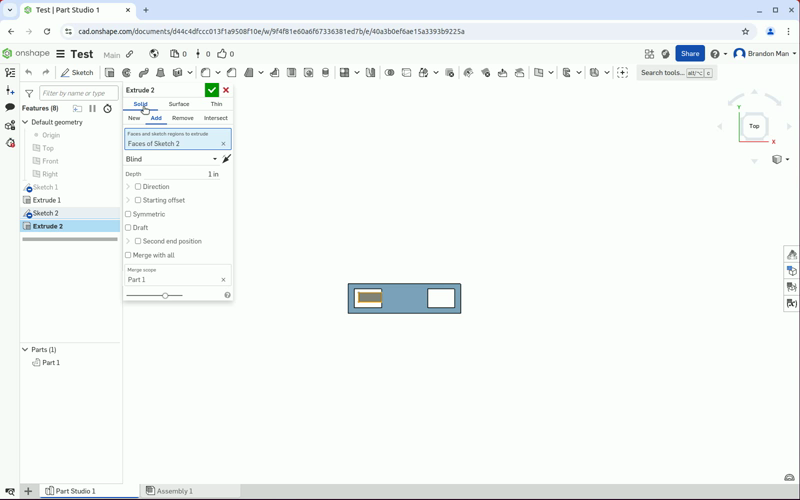
click(143, 106)
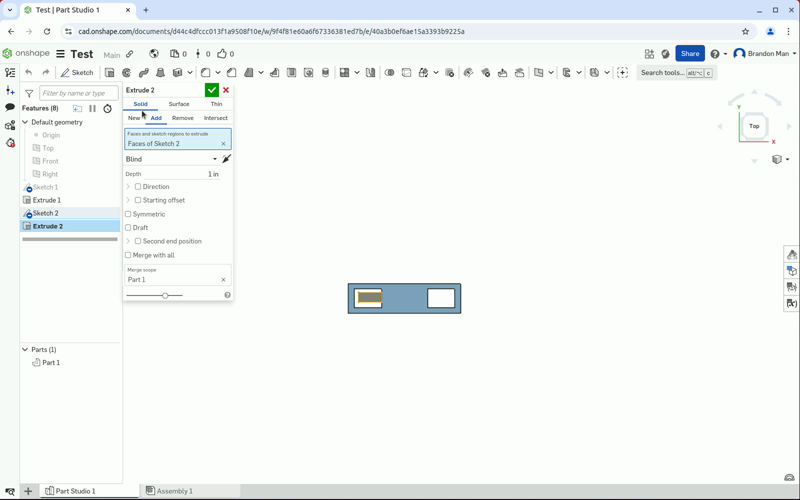
mouse_move(137, 120)
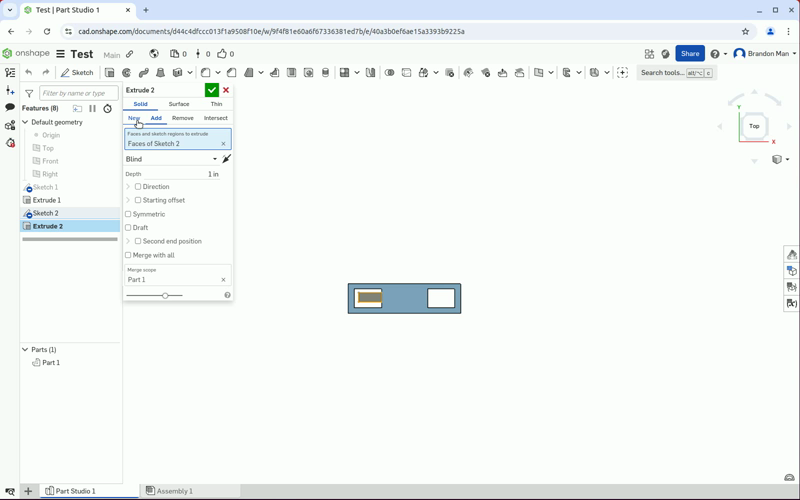
click(137, 120)
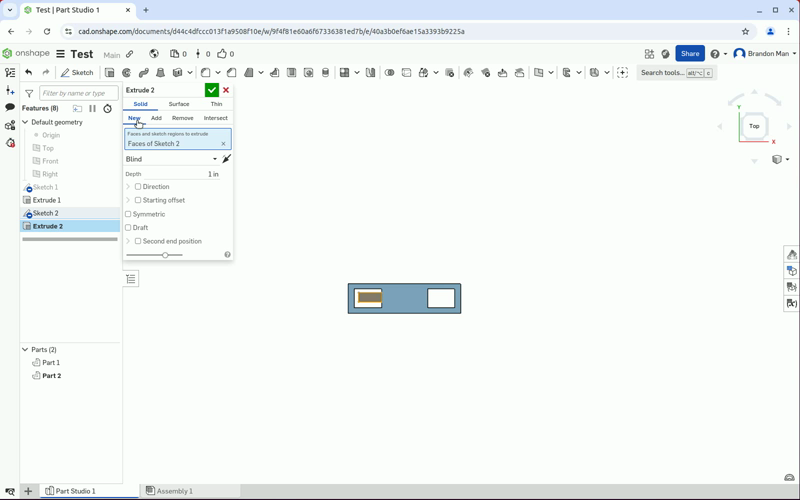
key(tab, 4)
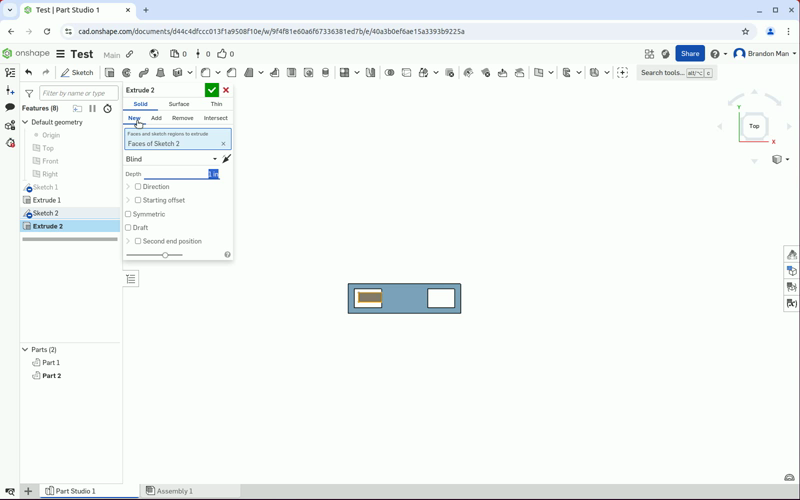
text(1.926)
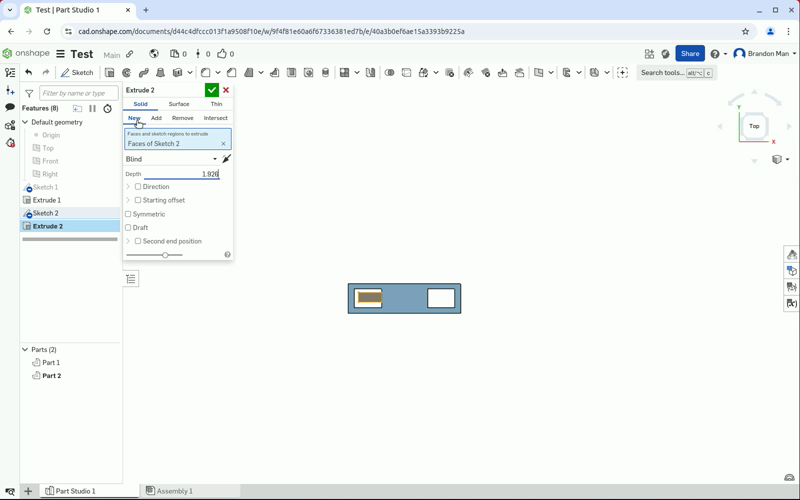
key(enter)
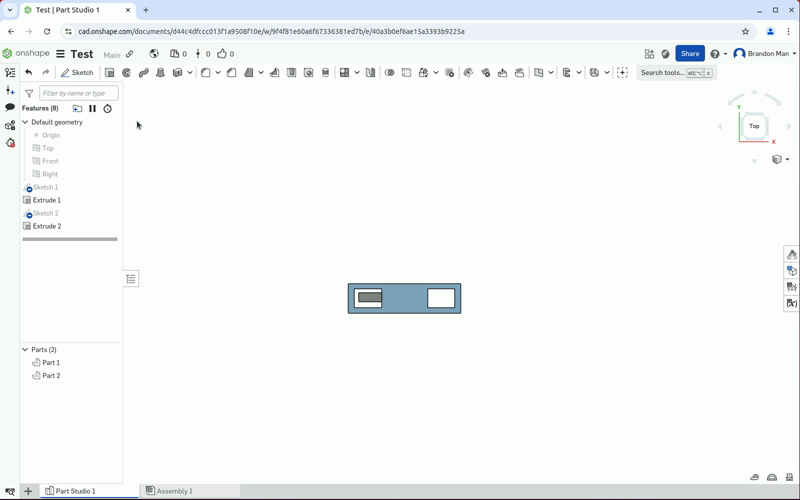
key(shift+h)
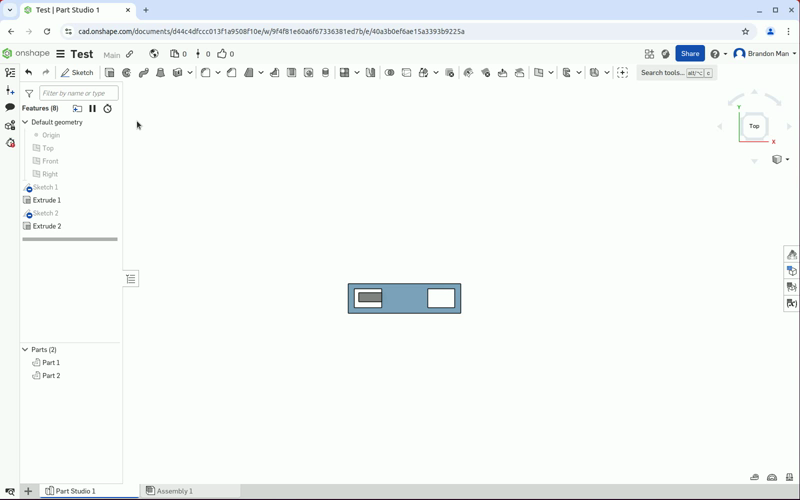
key(shift+h)
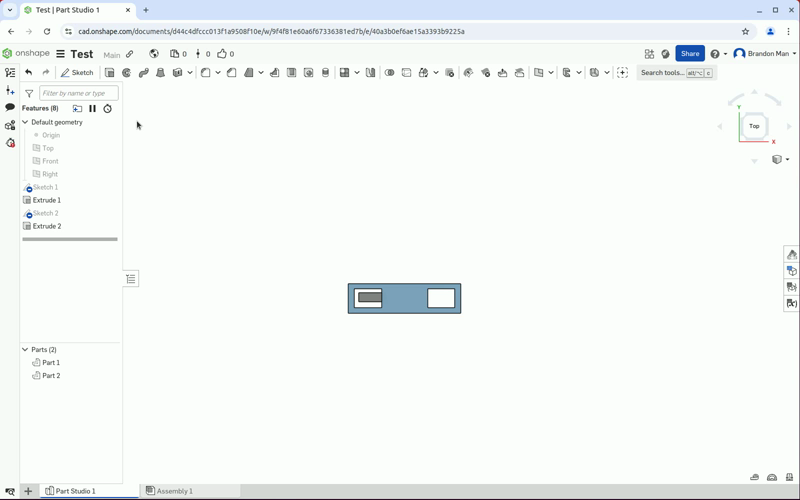
mouse_move(73, 189)
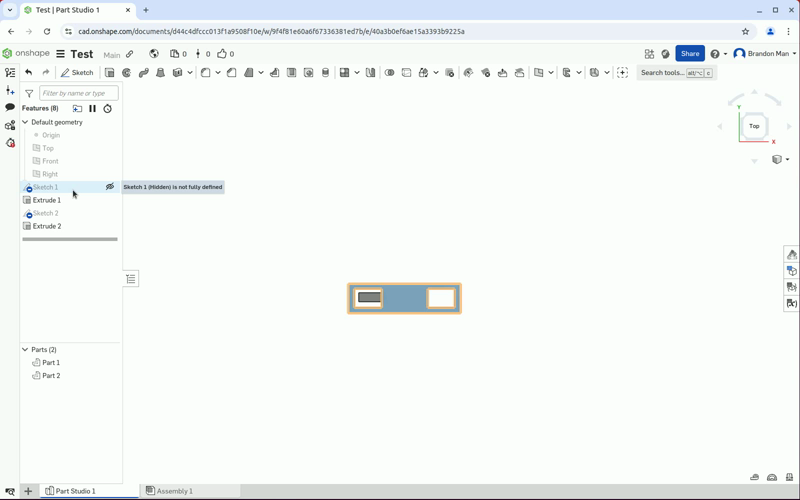
click(73, 189)
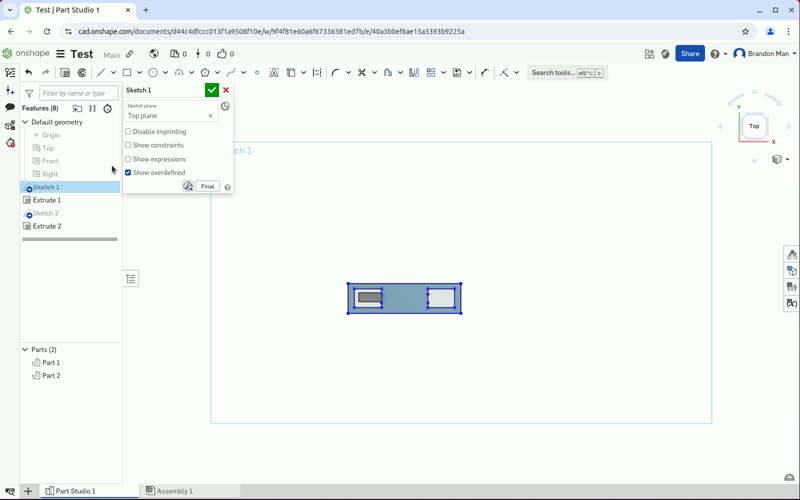
mouse_move(229, 92)
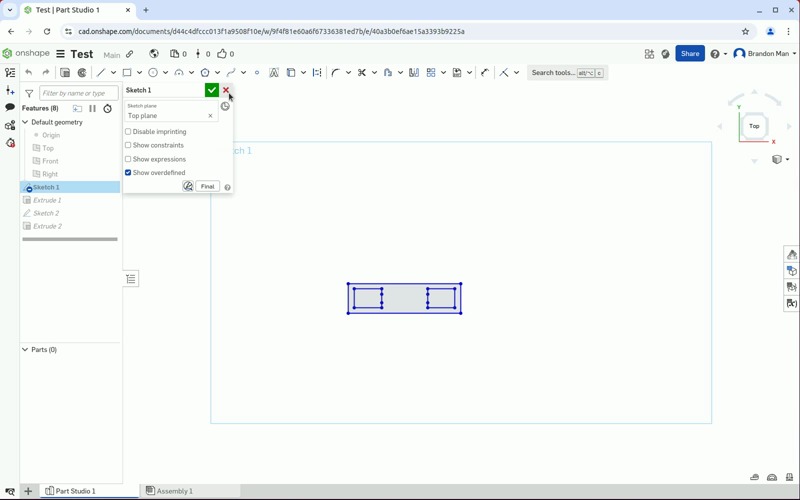
click(229, 92)
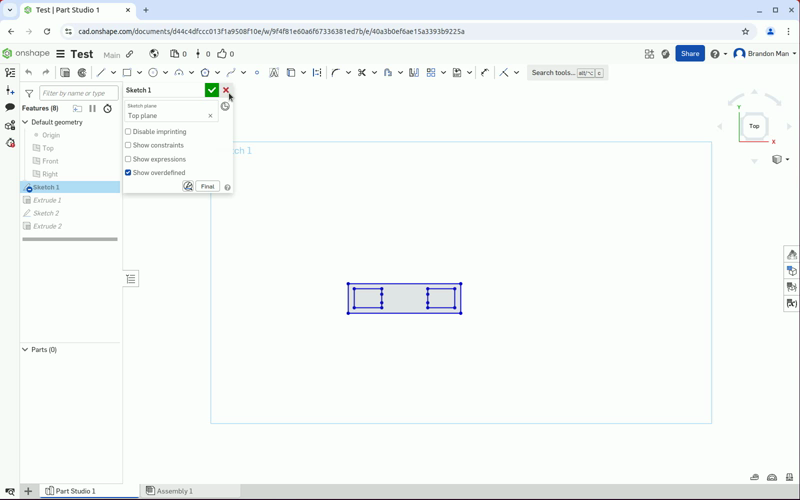
key(shift+s)
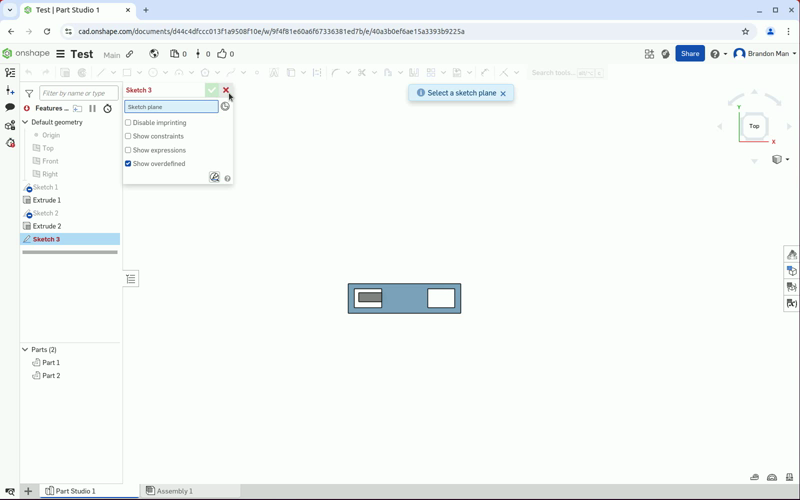
mouse_move(73, 150)
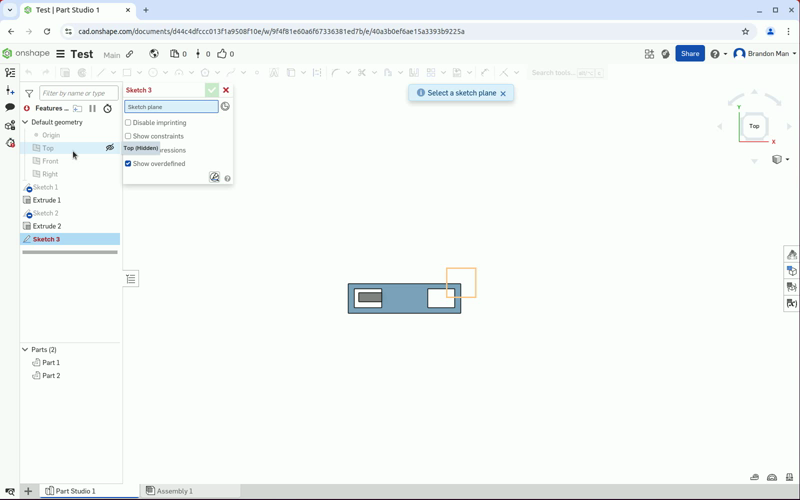
click(73, 150)
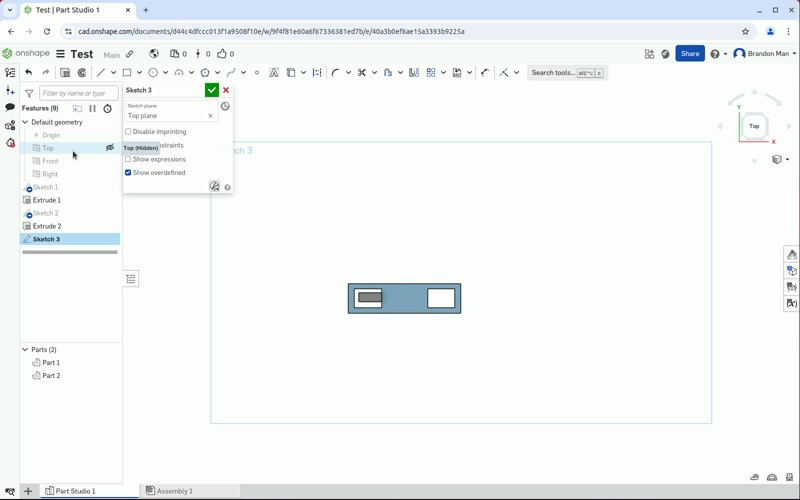
mouse_move(73, 352)
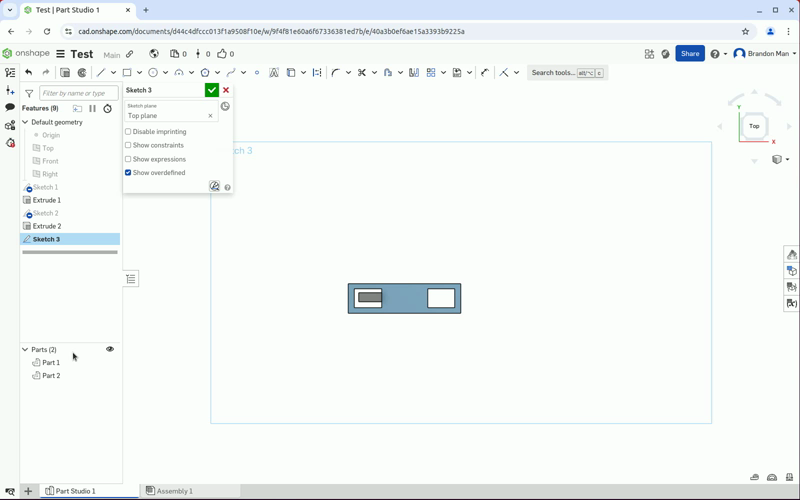
key(y)
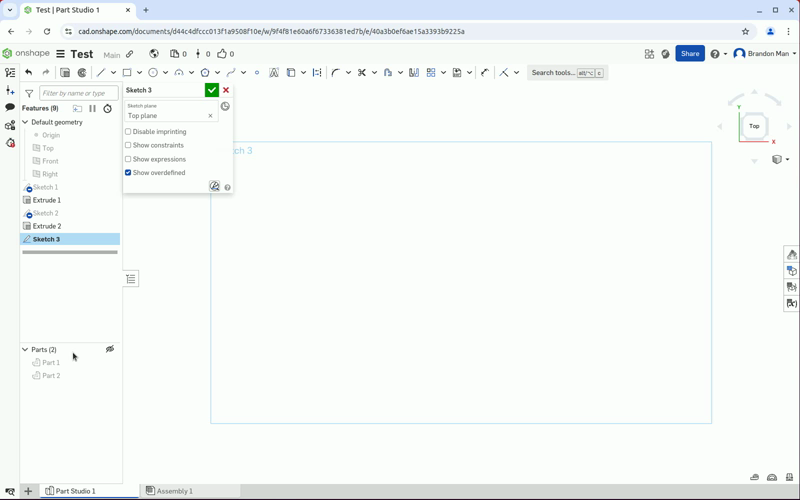
key(l)
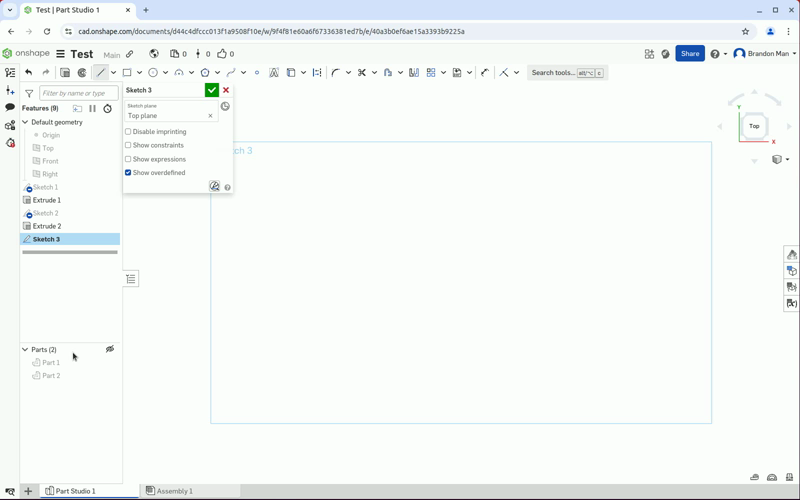
key_down(shift)
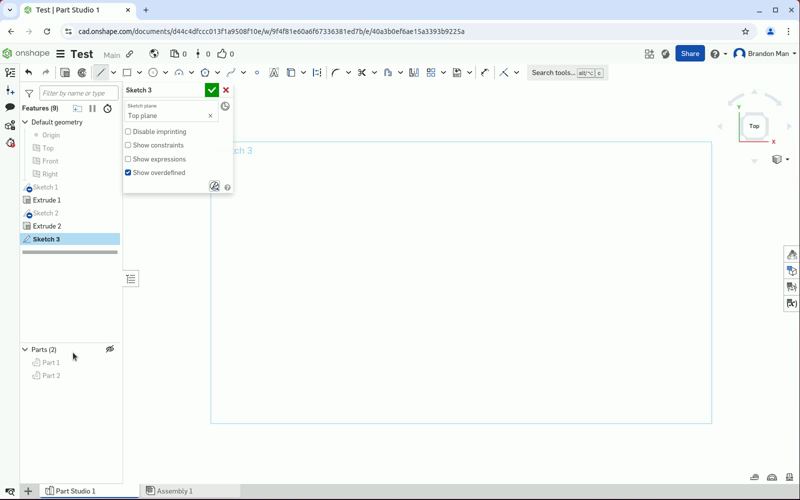
mouse_move(427, 301)
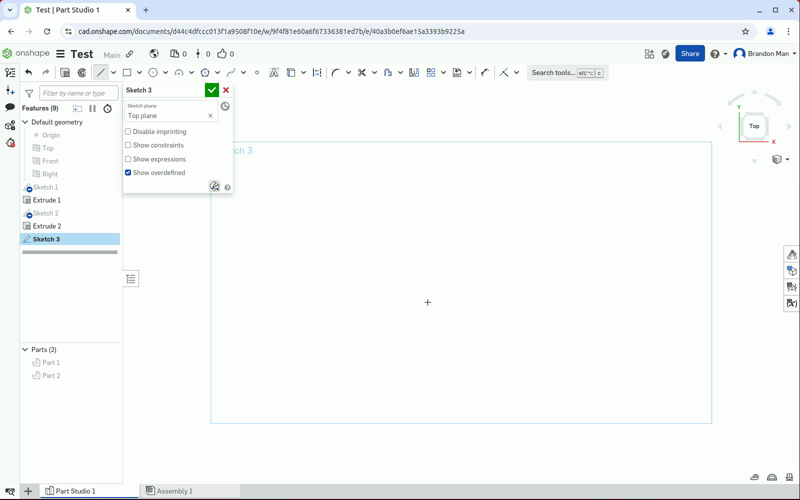
click(427, 301)
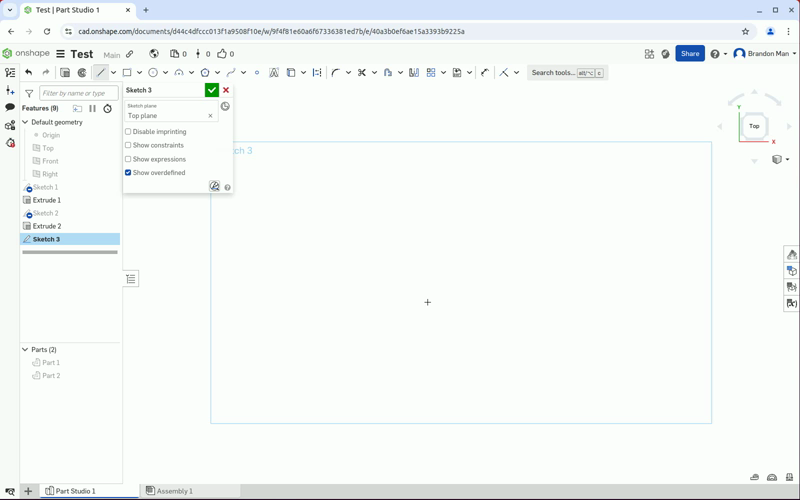
key_up(shift)
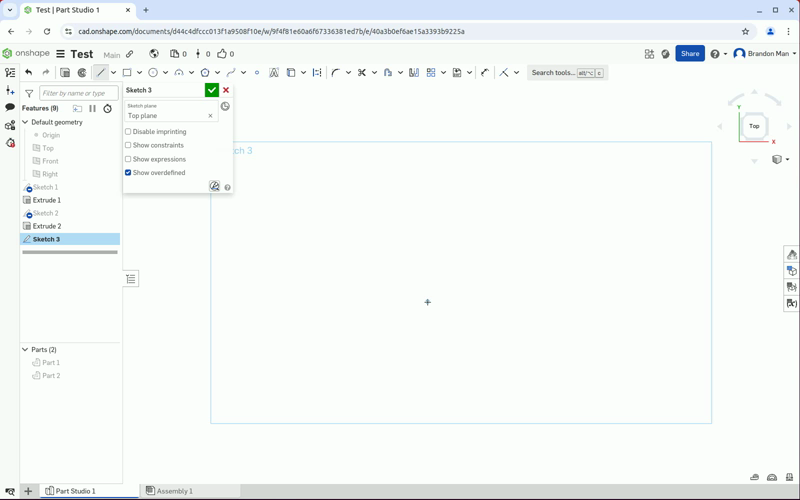
key_down(shift)
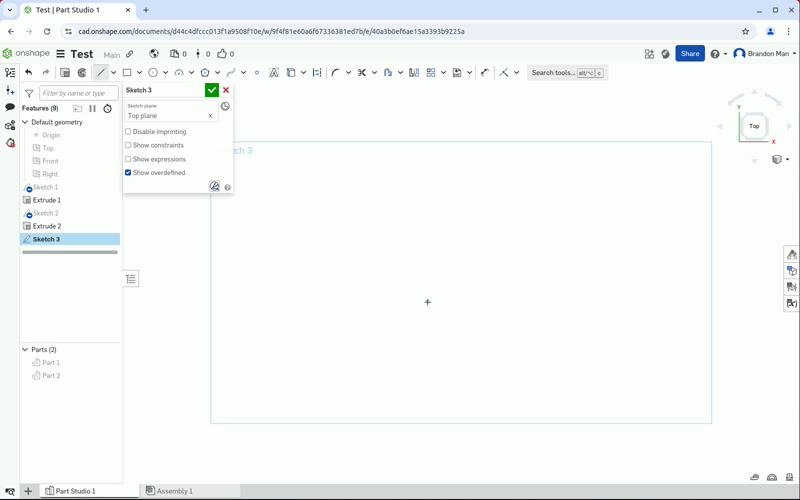
mouse_move(457, 301)
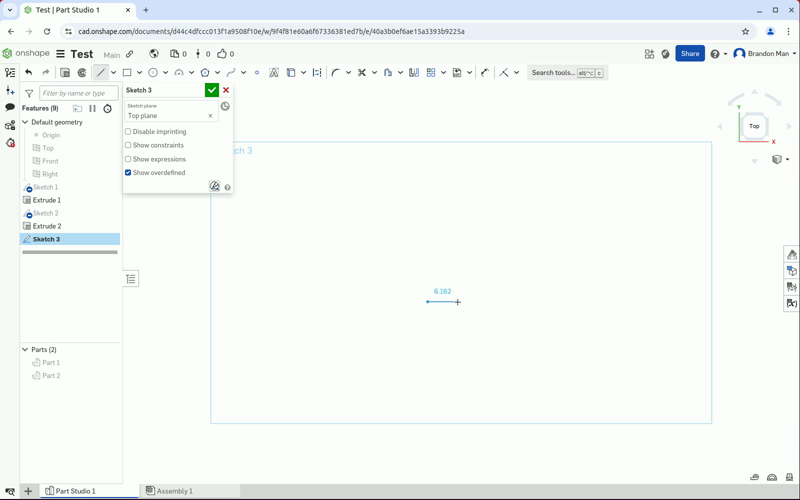
mouse_move(451, 301)
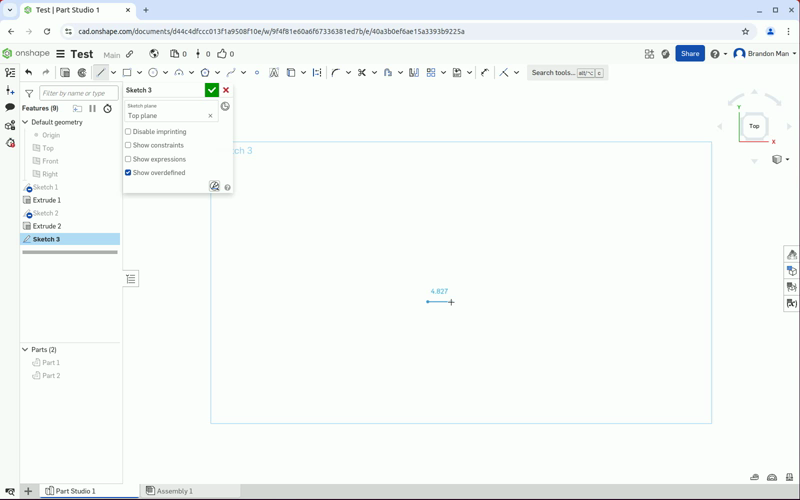
click(451, 301)
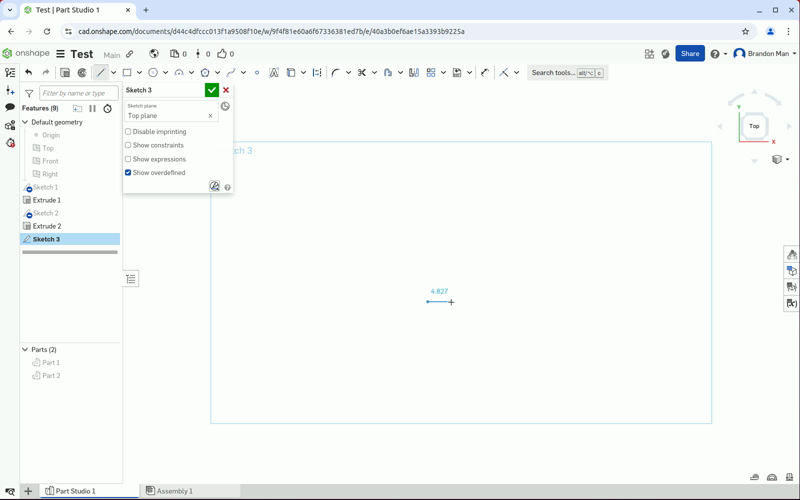
key_up(shift)
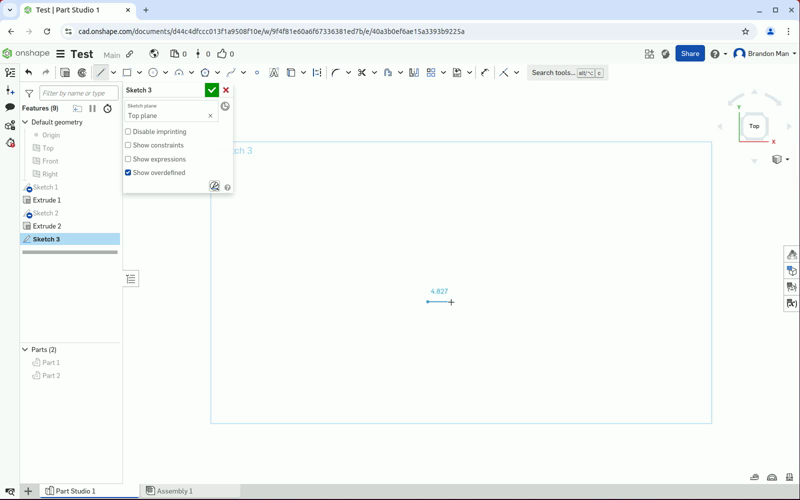
key_down(shift)
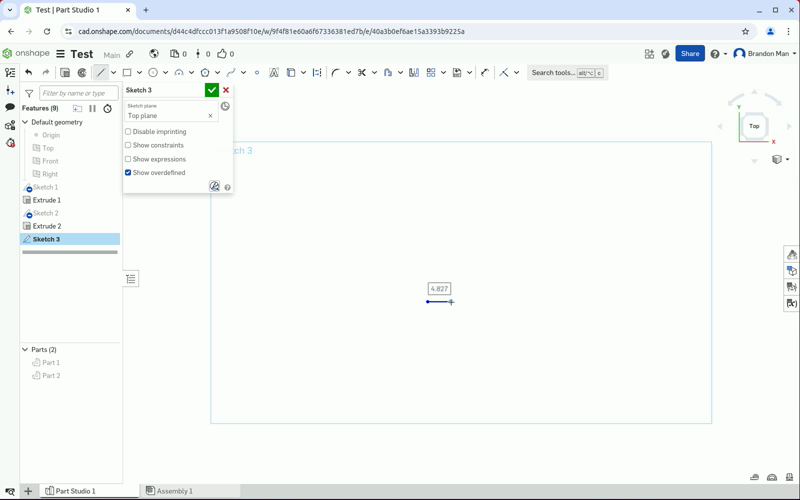
mouse_move(481, 301)
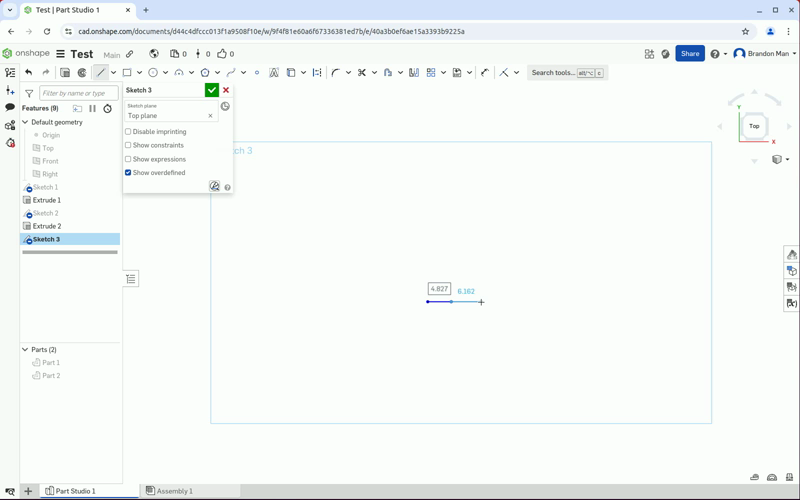
mouse_move(451, 292)
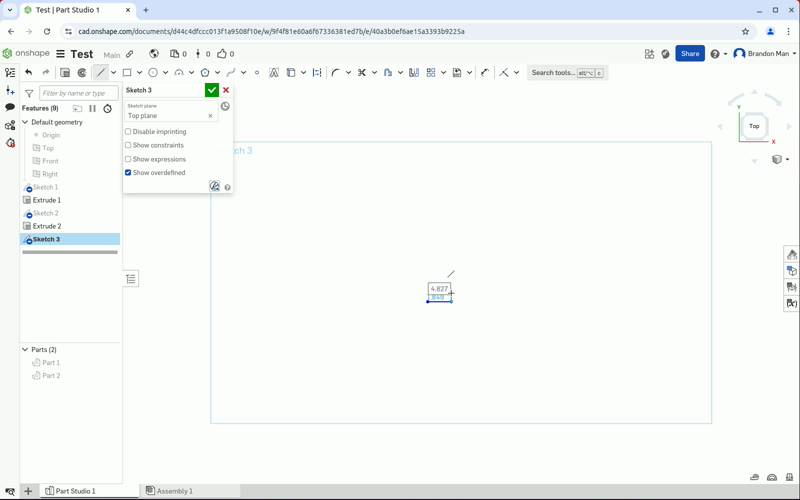
click(451, 292)
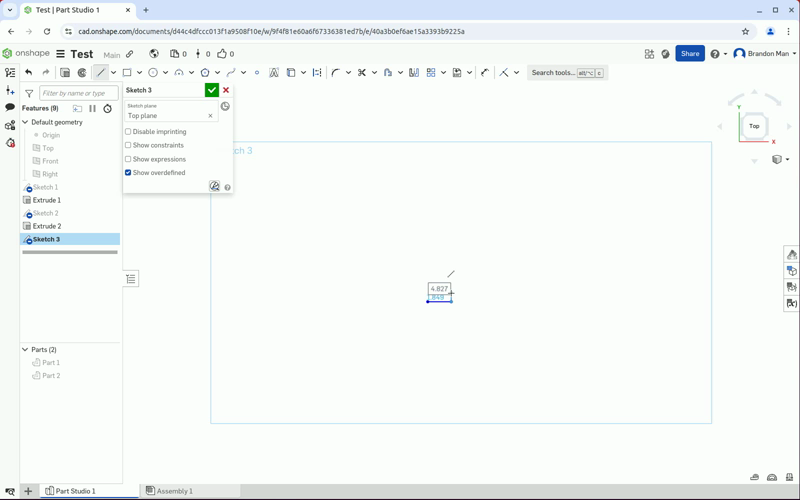
key_up(shift)
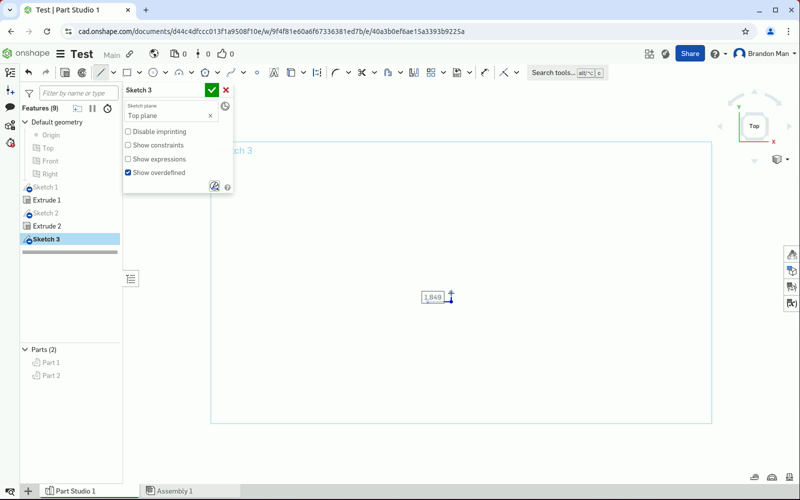
key_down(shift)
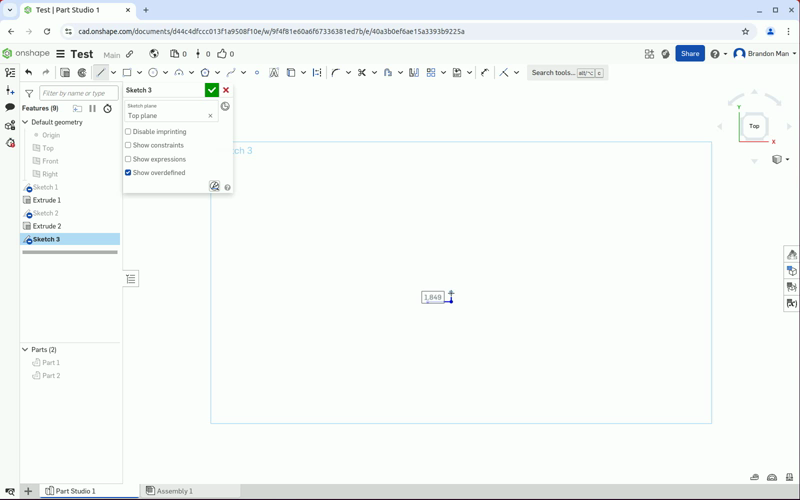
mouse_move(481, 292)
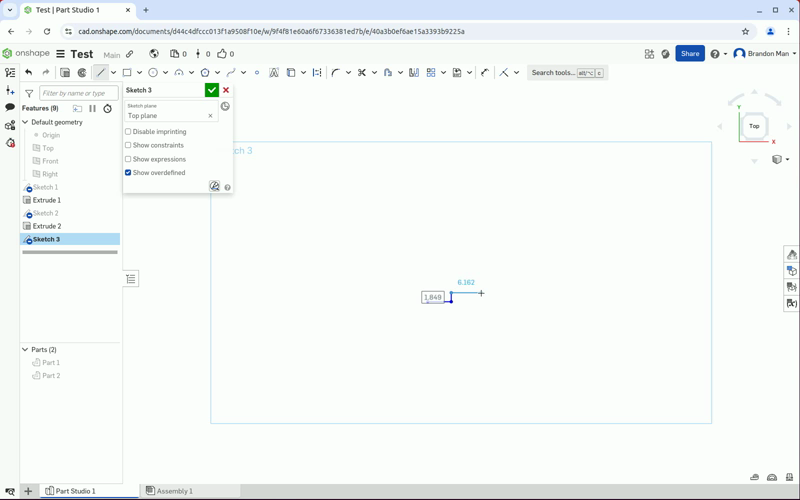
mouse_move(427, 292)
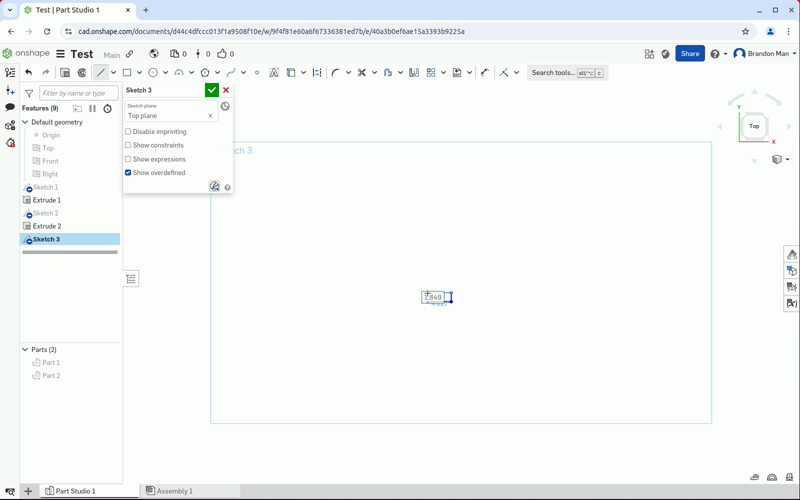
click(427, 292)
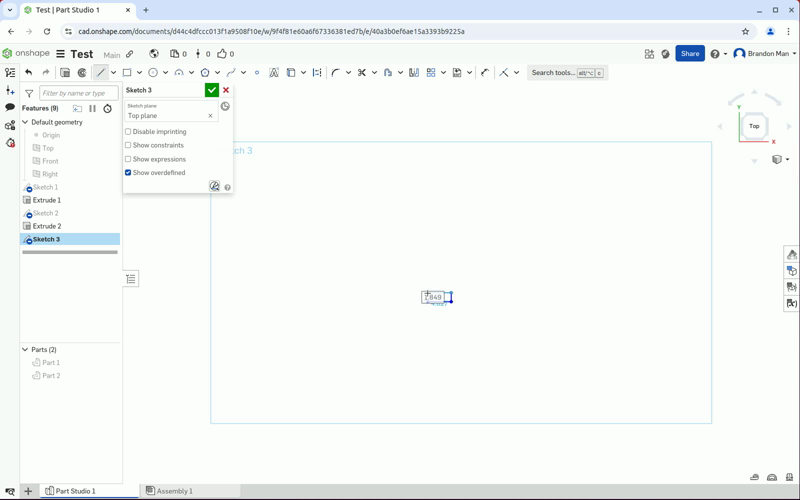
key_up(shift)
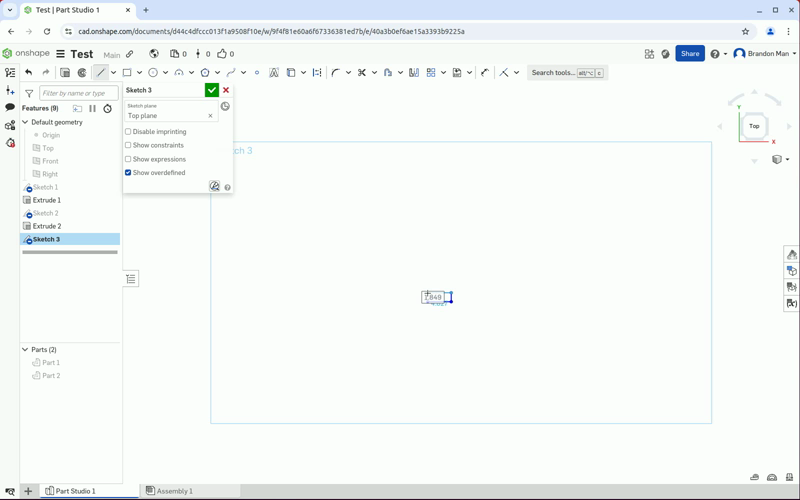
mouse_move(457, 292)
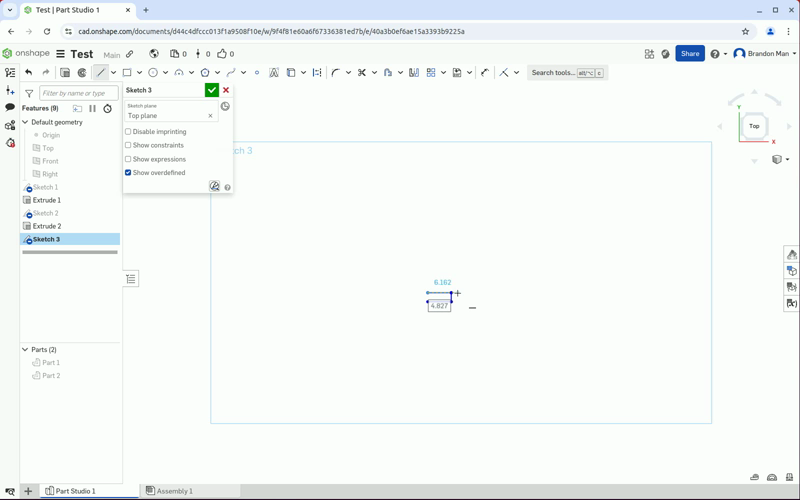
key_down(shift)
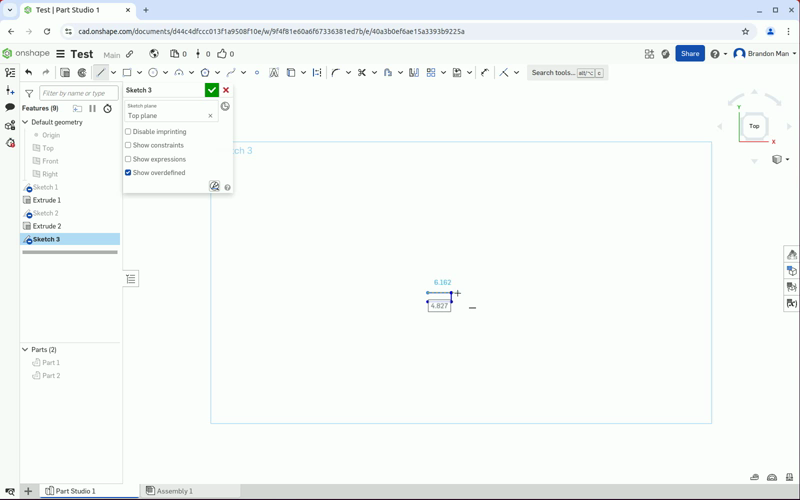
mouse_move(427, 301)
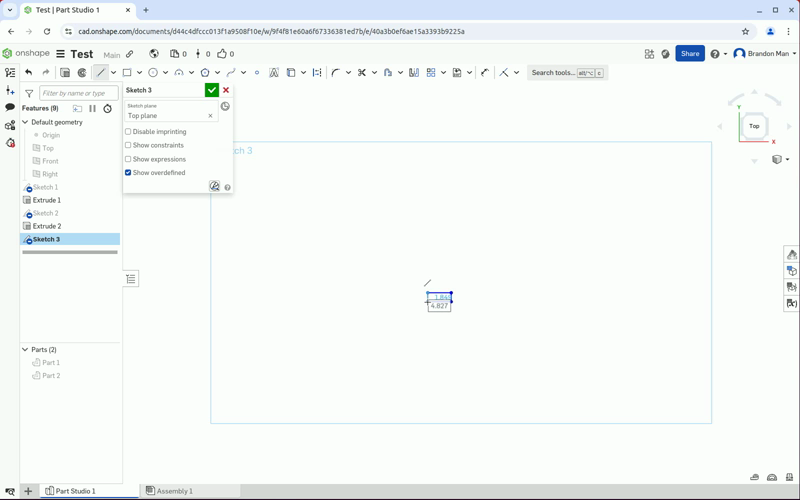
key_up(shift)
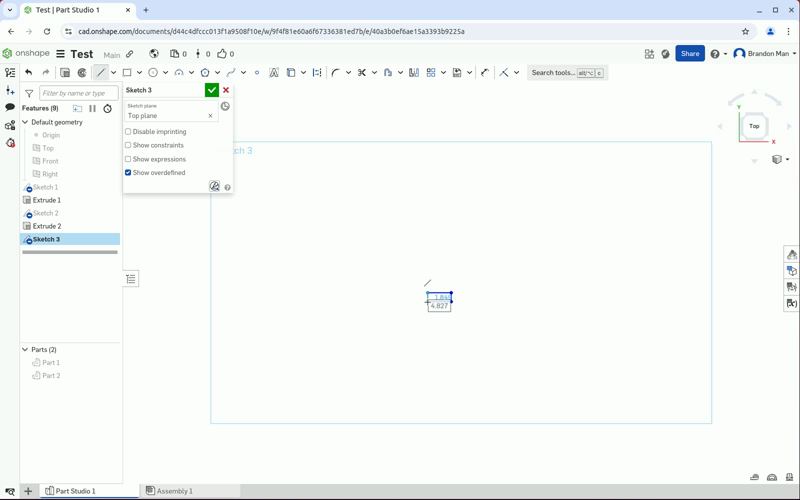
click(427, 301)
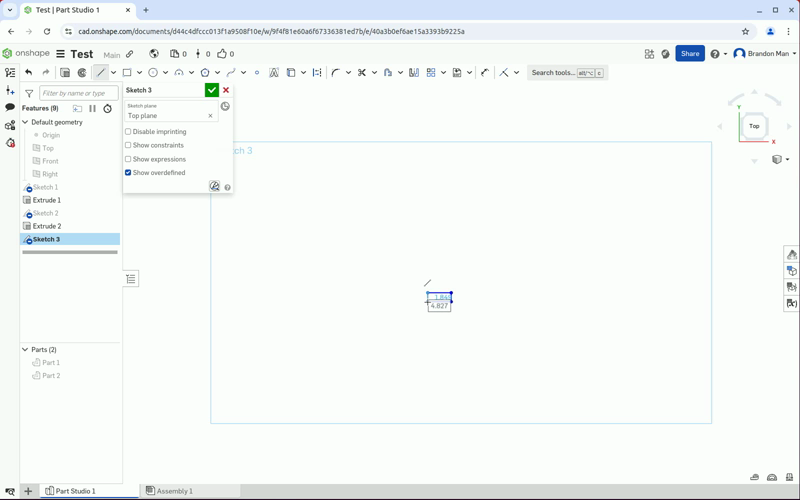
key(esc)
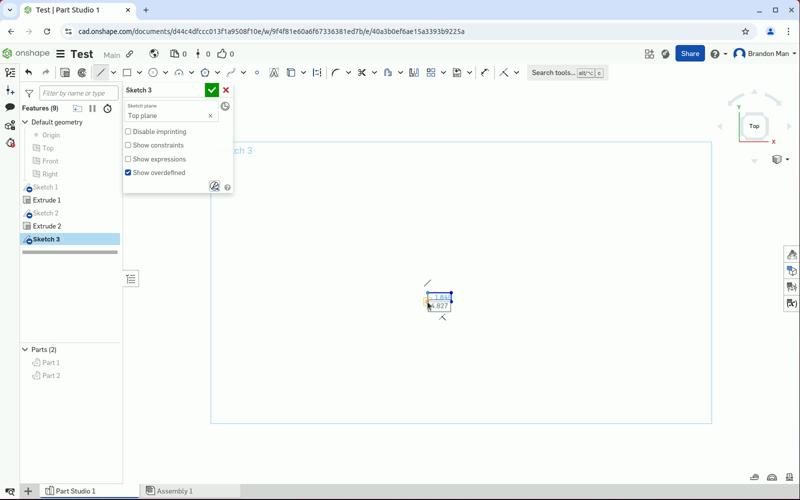
mouse_move(432, 299)
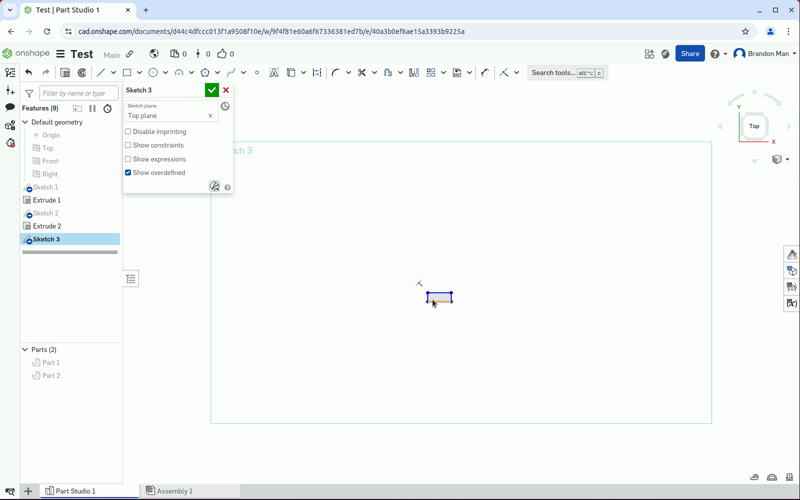
scroll(6)
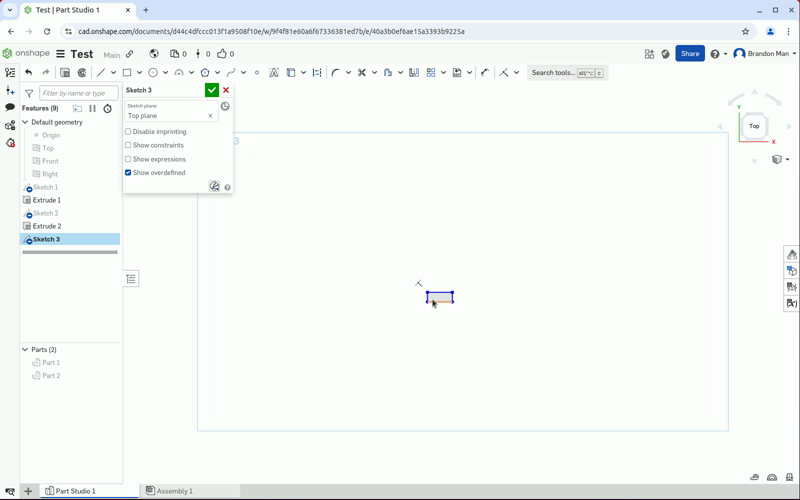
scroll(6)
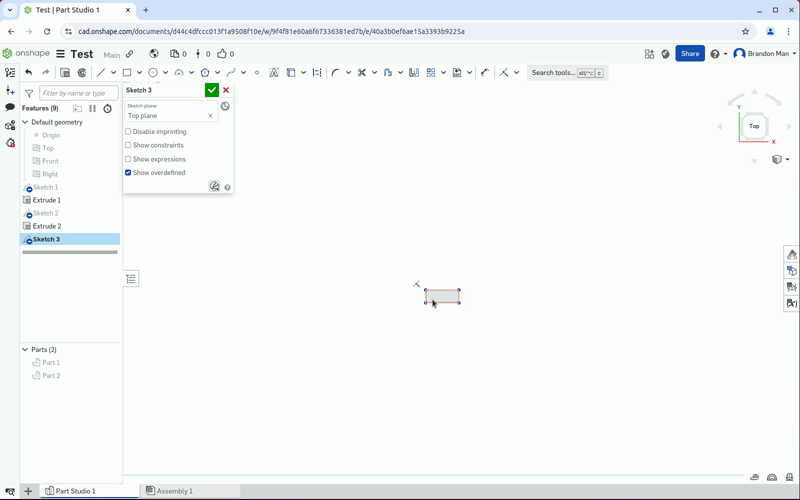
scroll(6)
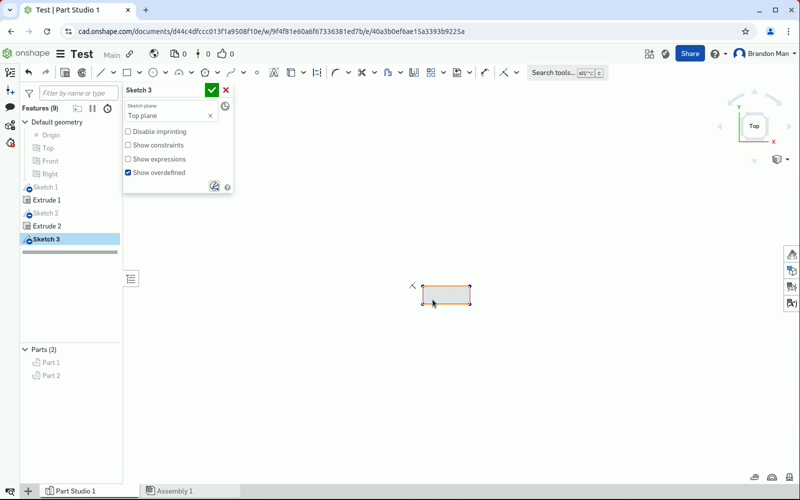
scroll(6)
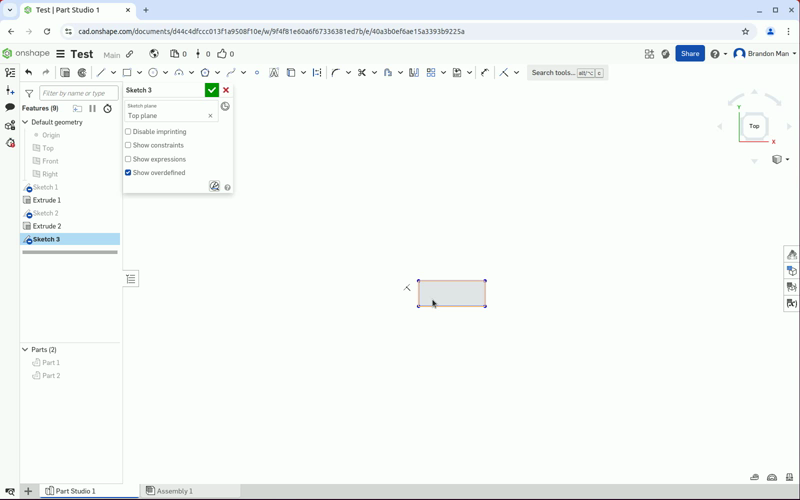
scroll(6)
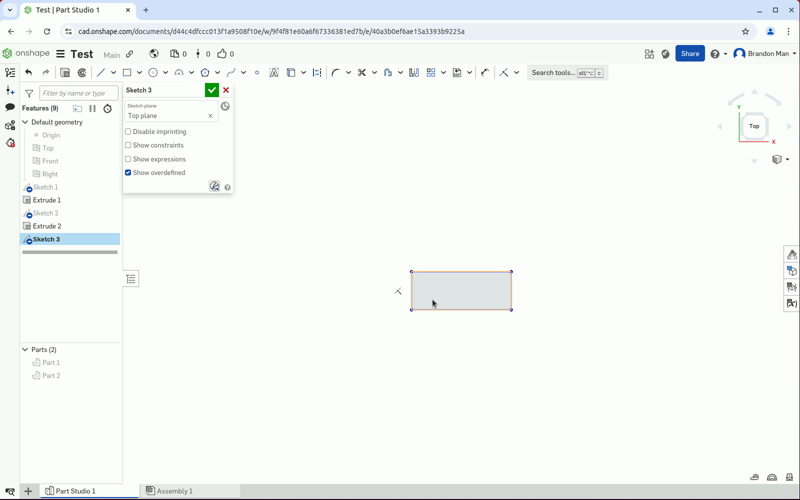
scroll(6)
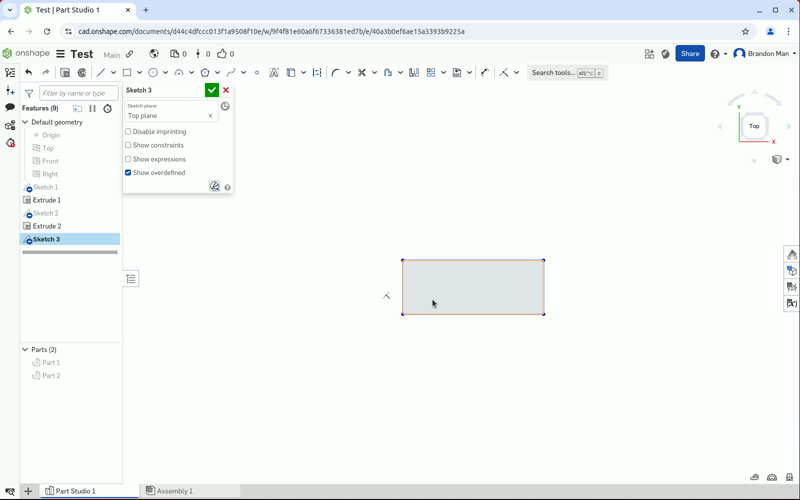
scroll(6)
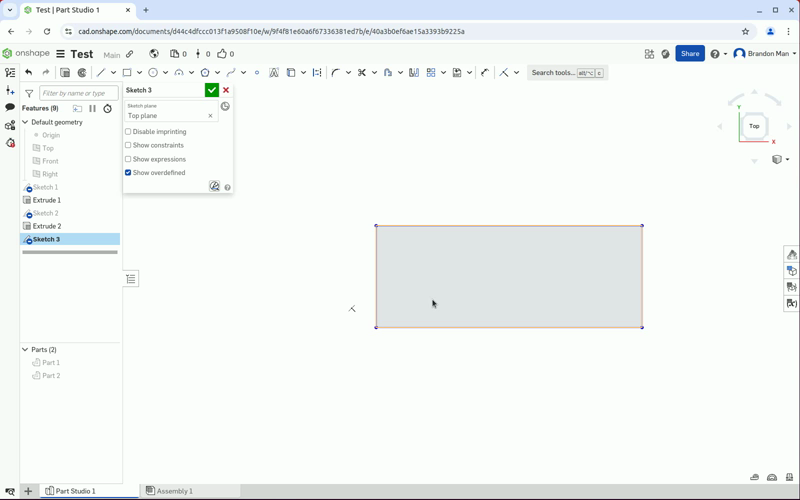
click(432, 299)
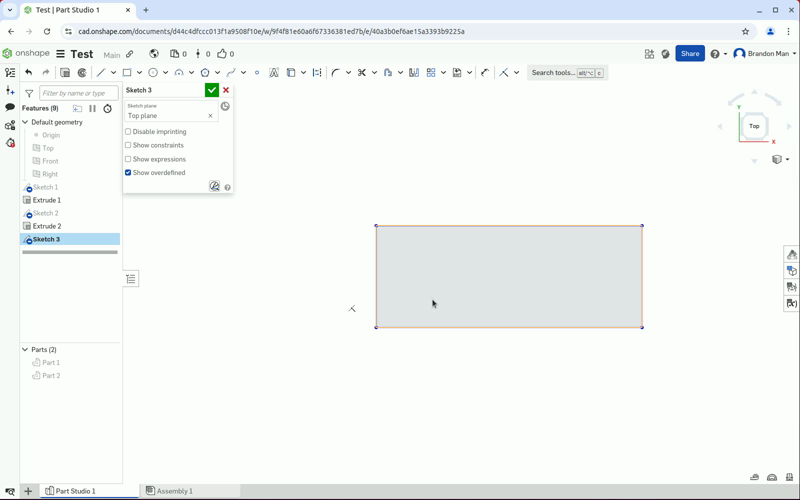
scroll(-6)
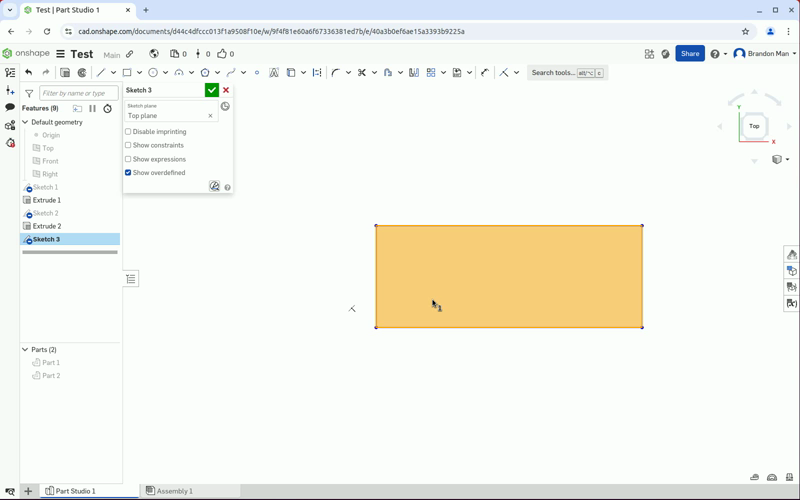
scroll(-6)
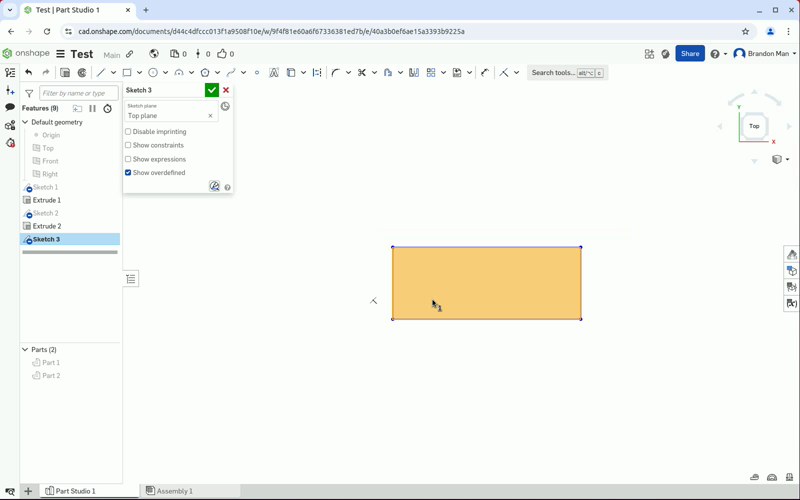
scroll(-6)
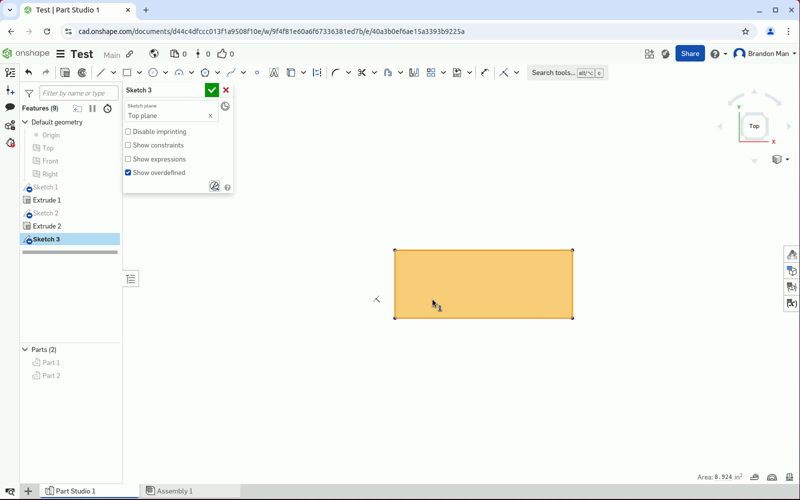
scroll(-6)
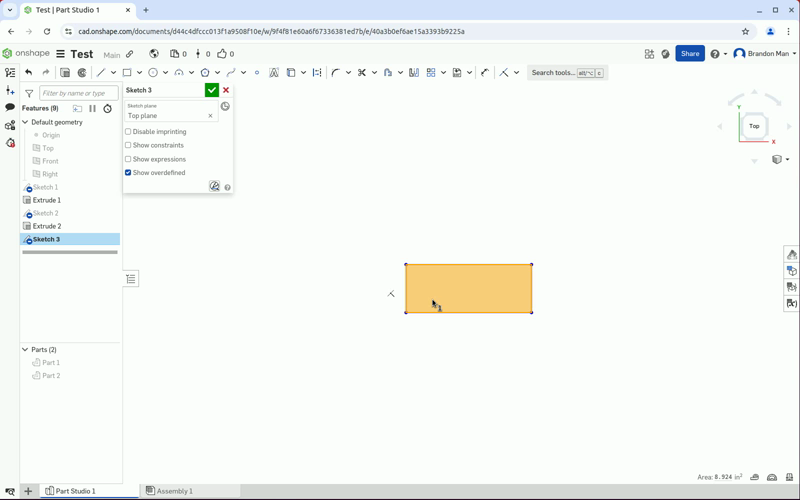
scroll(-6)
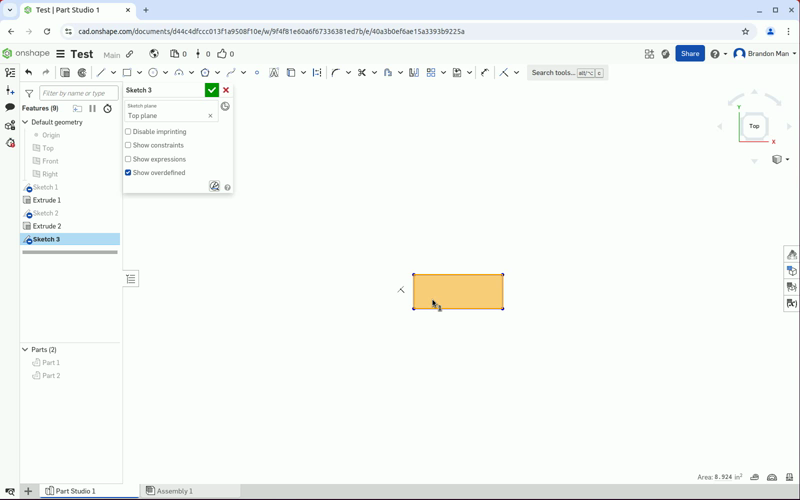
scroll(-6)
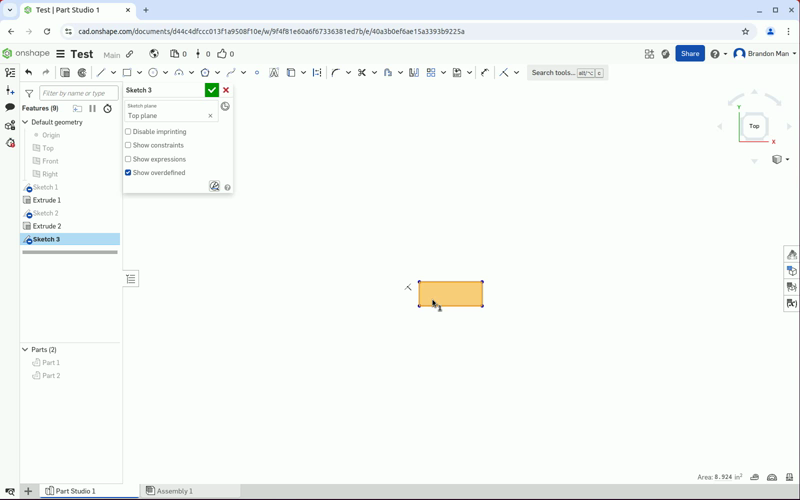
scroll(-6)
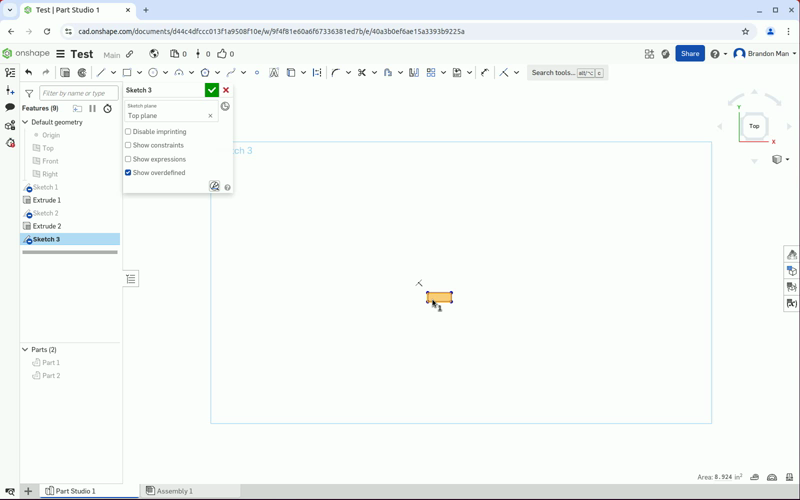
mouse_move(73, 352)
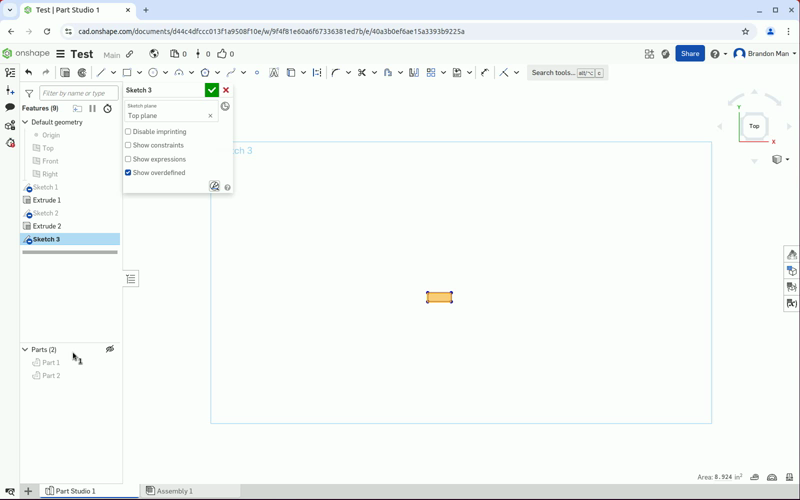
key(shift+y)
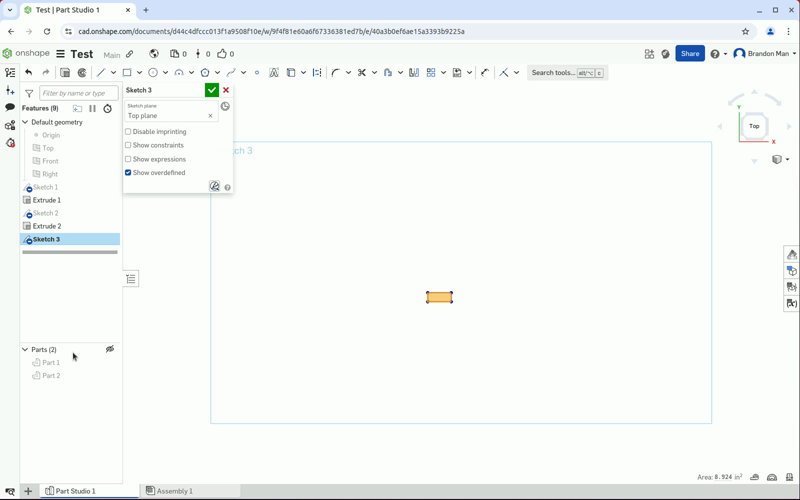
key(shift+e)
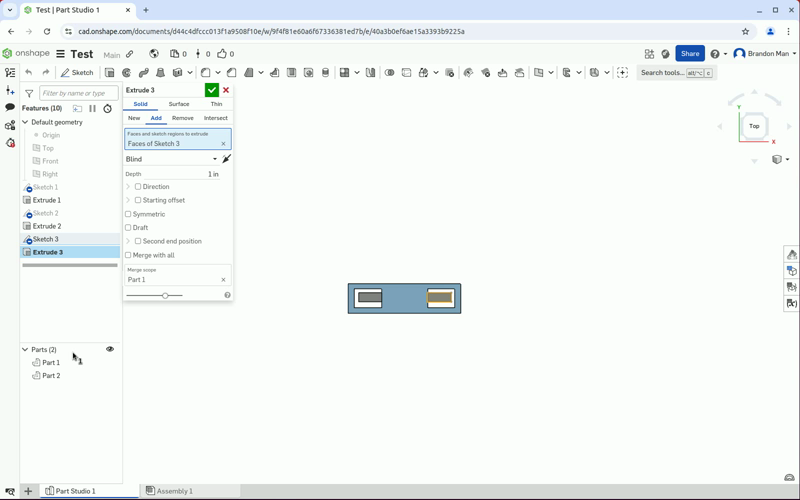
mouse_move(143, 106)
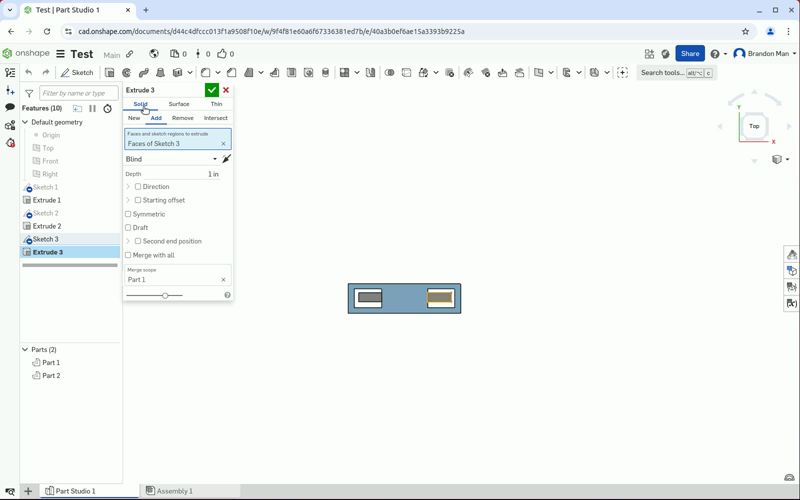
click(143, 106)
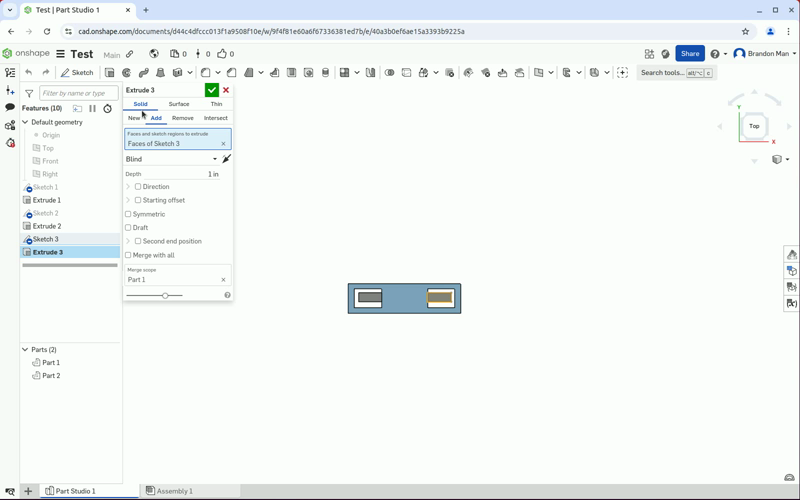
mouse_move(137, 120)
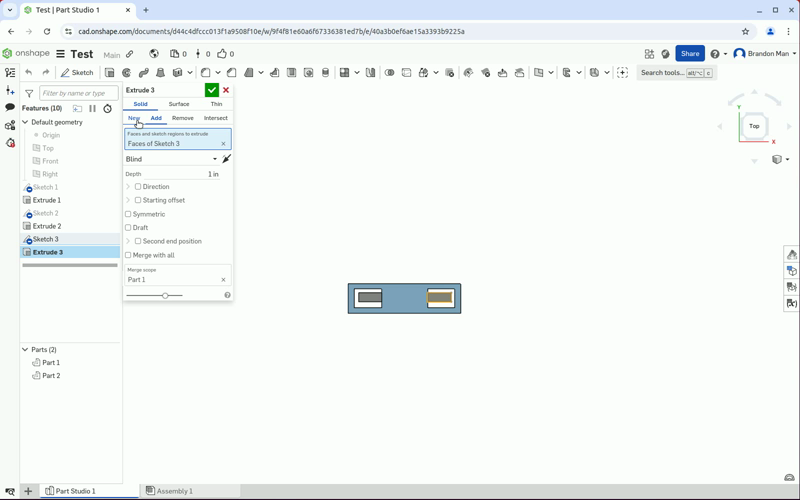
click(137, 120)
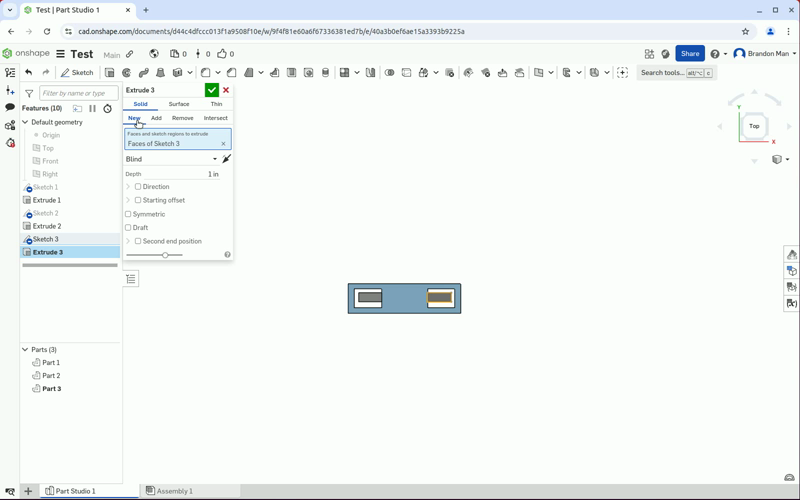
key(tab, 4)
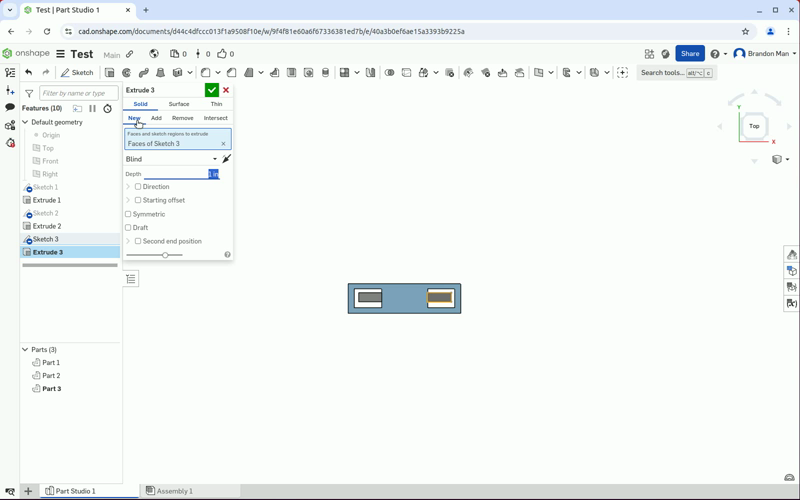
text(1.926)
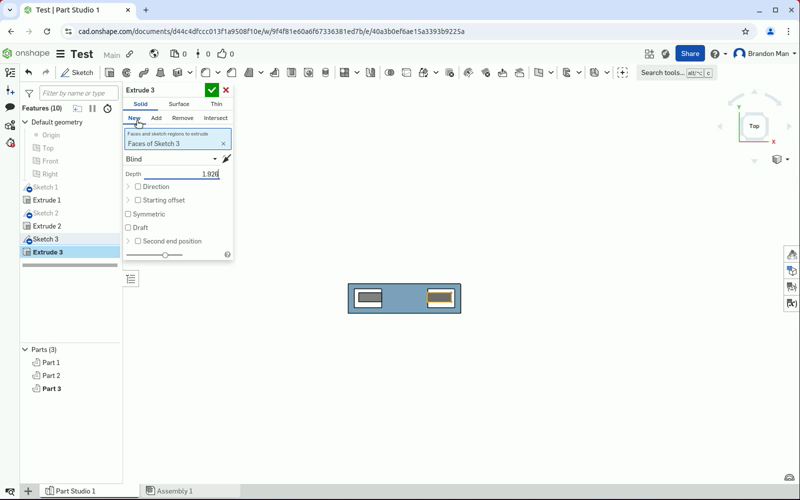
key(enter)
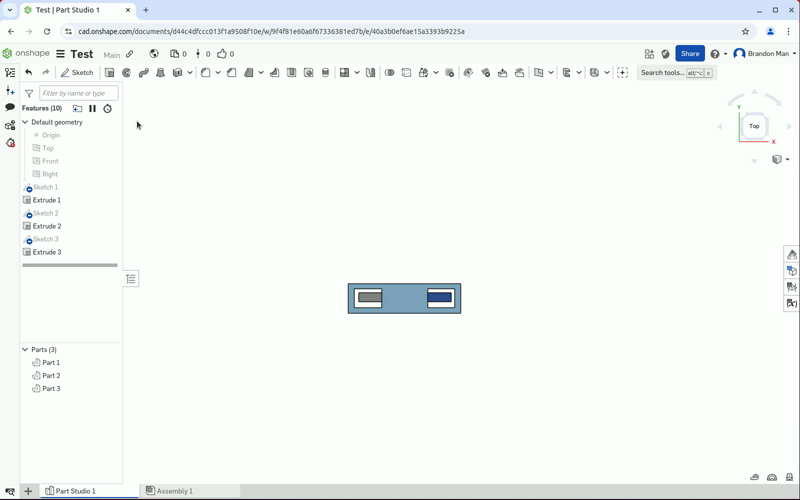
key(shift+h)
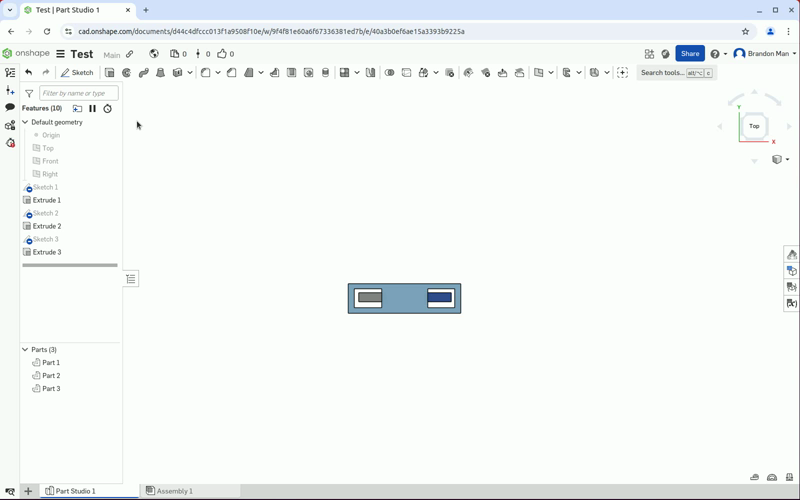
key(shift+h)
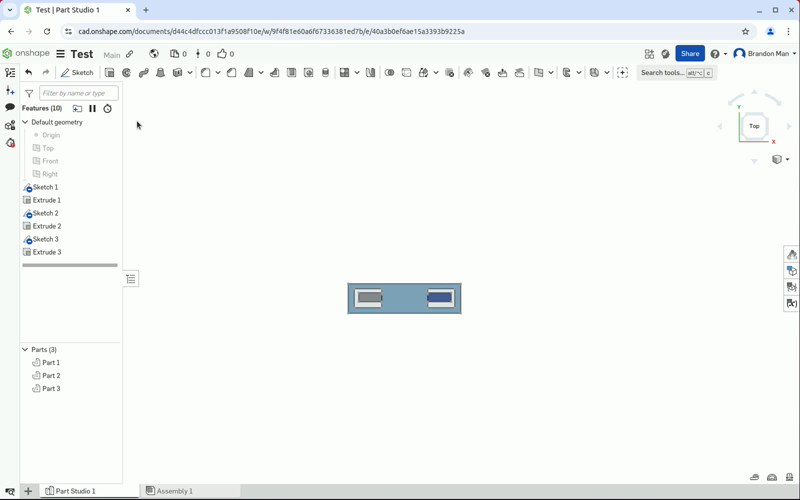
key(shift+7)
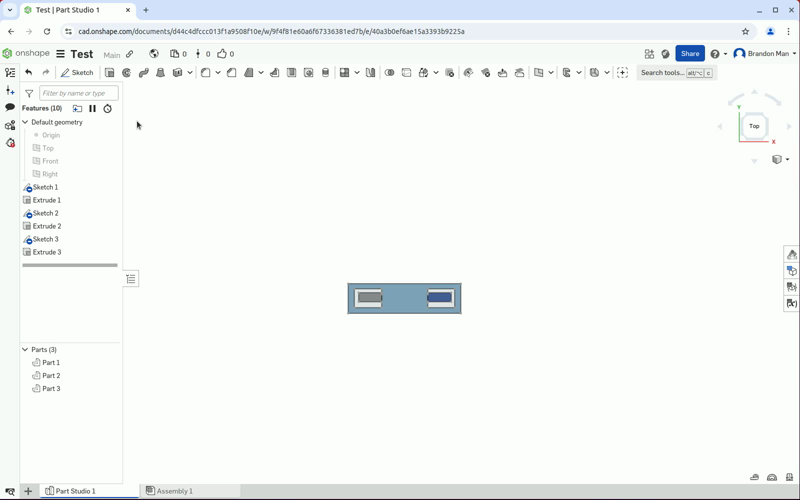
key(up, 3)
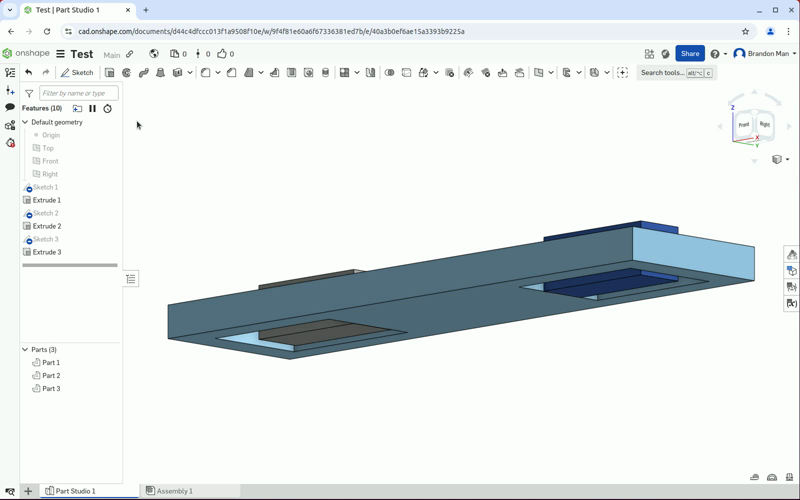
key(left, 3)
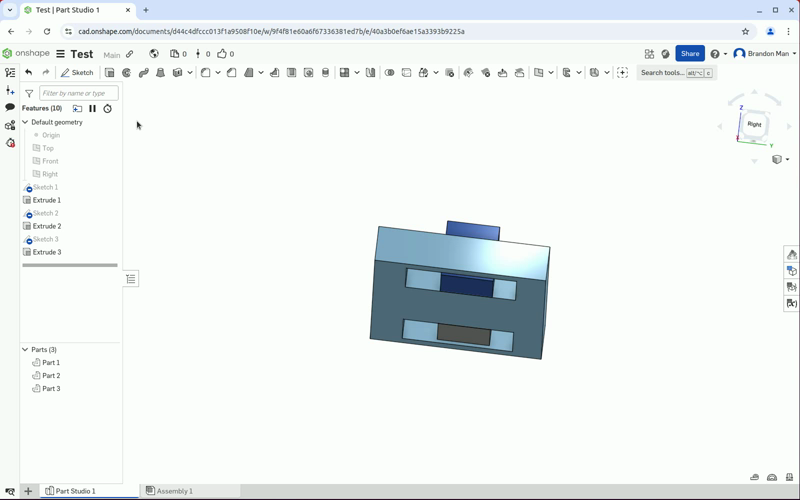
key(right, 3)
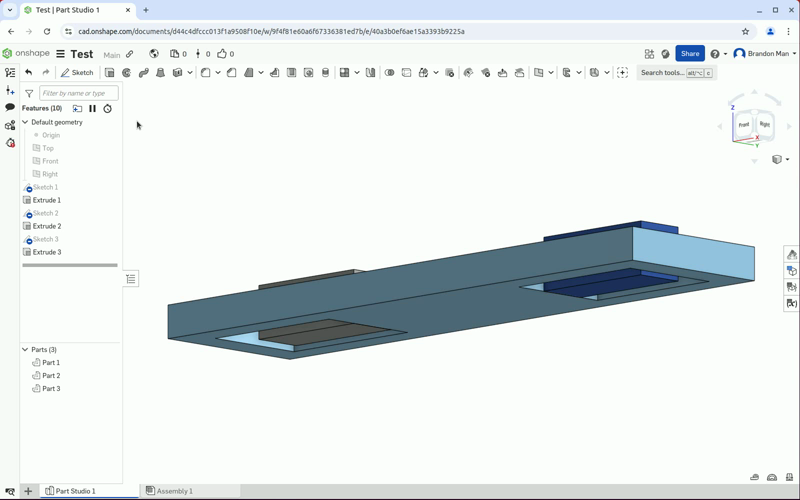
key(down, 3)
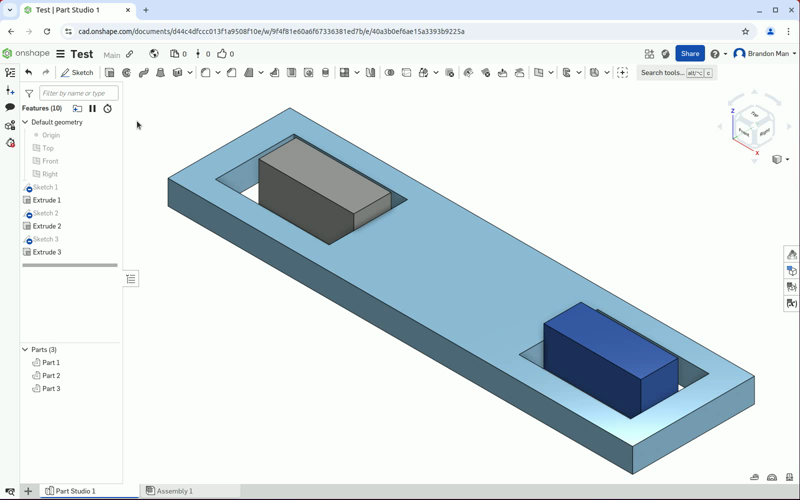
mouse_move(73, 189)
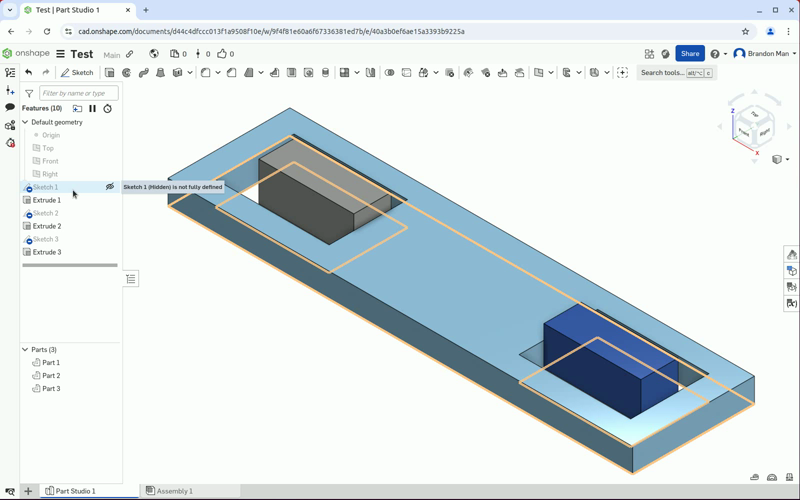
click(73, 189)